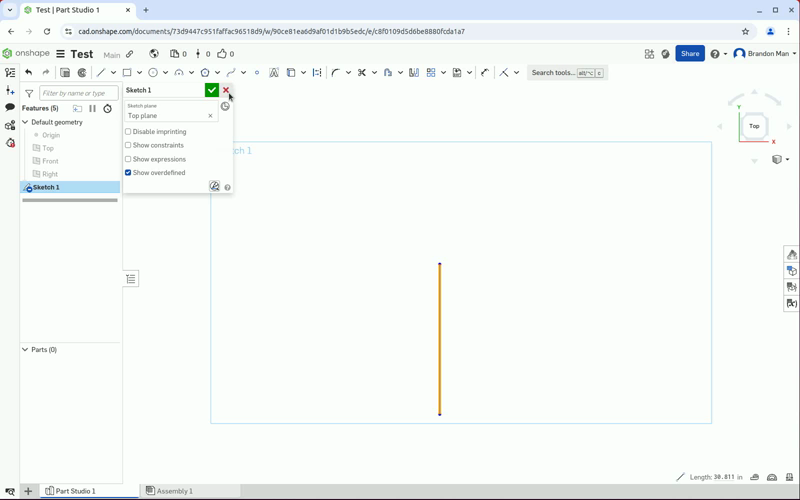
key(shift+h)
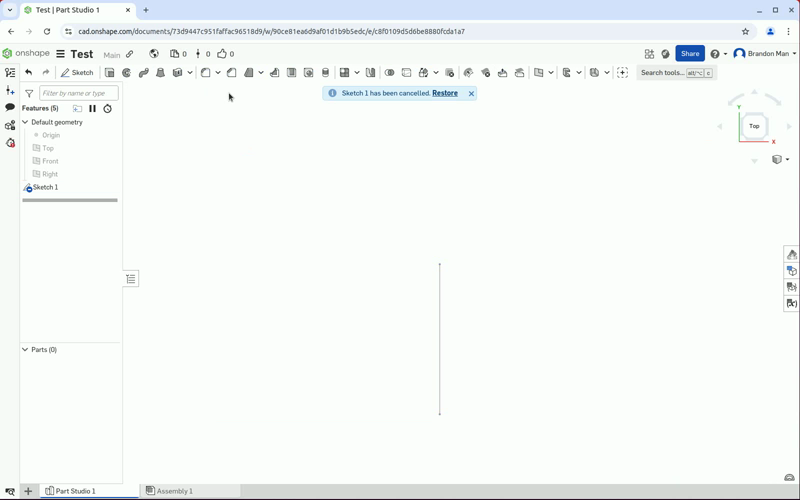
key(shift+s)
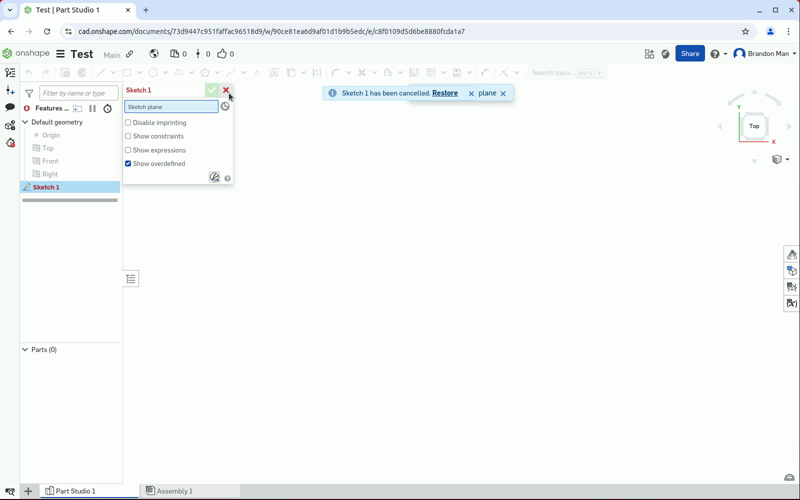
mouse_move(73, 150)
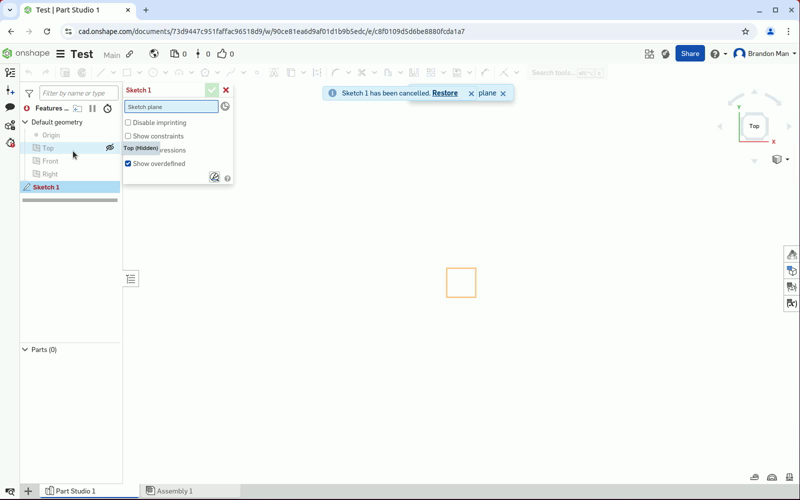
click(73, 150)
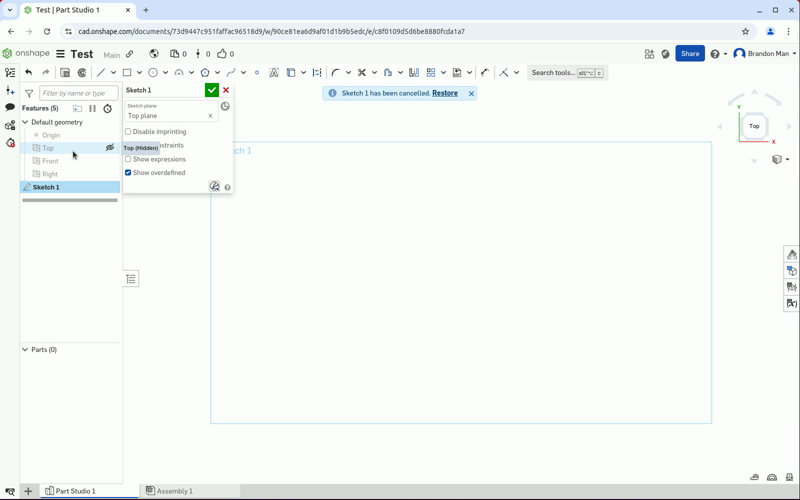
mouse_move(73, 352)
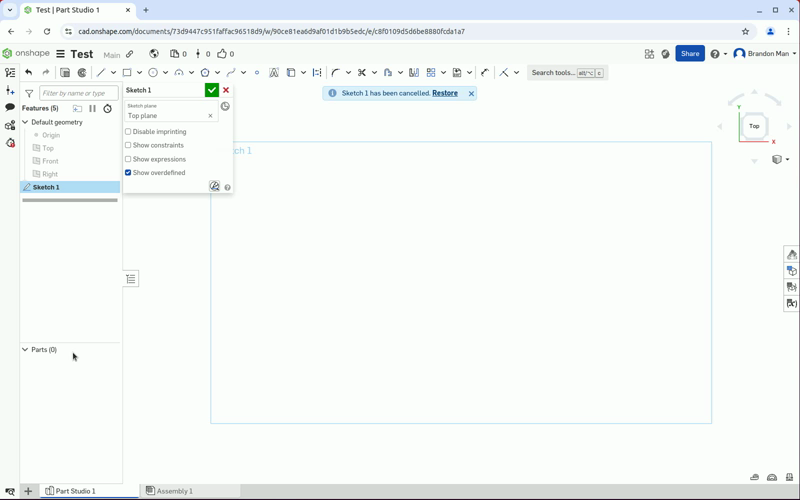
key(y)
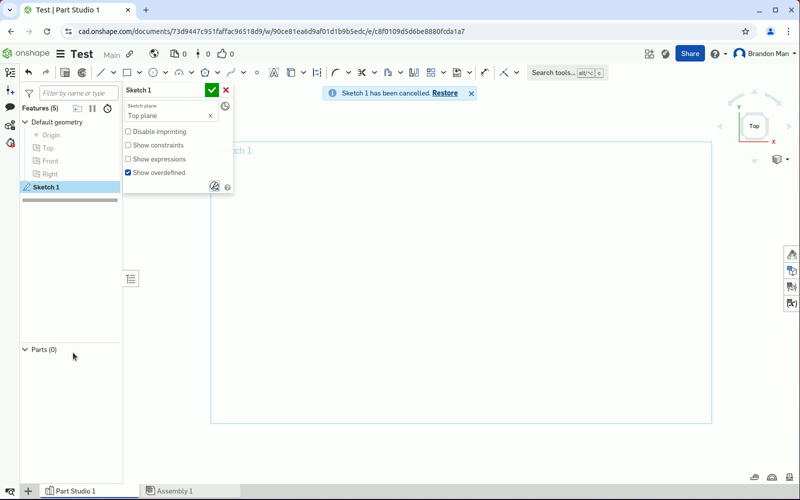
key(l)
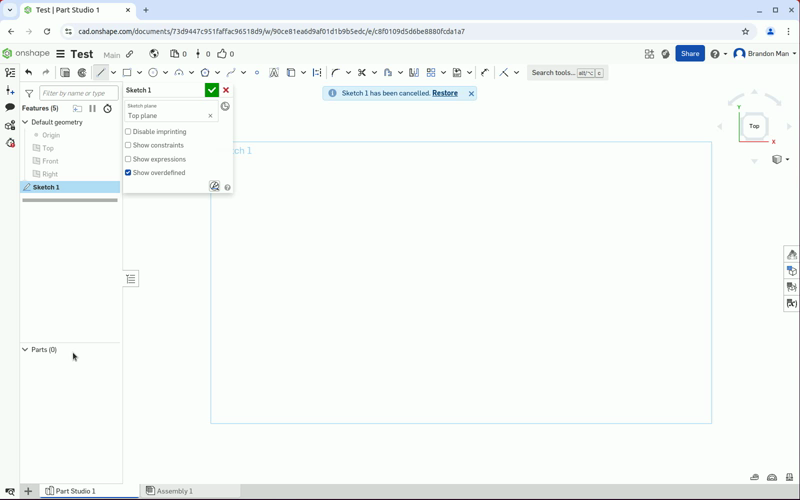
key_down(shift)
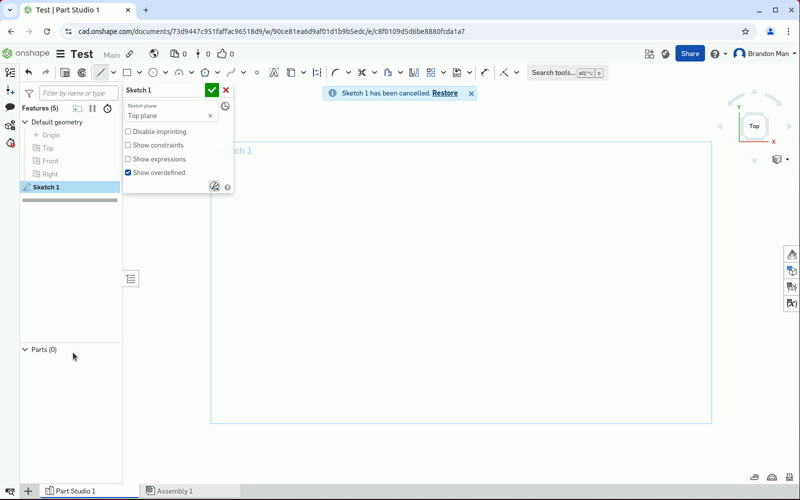
mouse_move(489, 270)
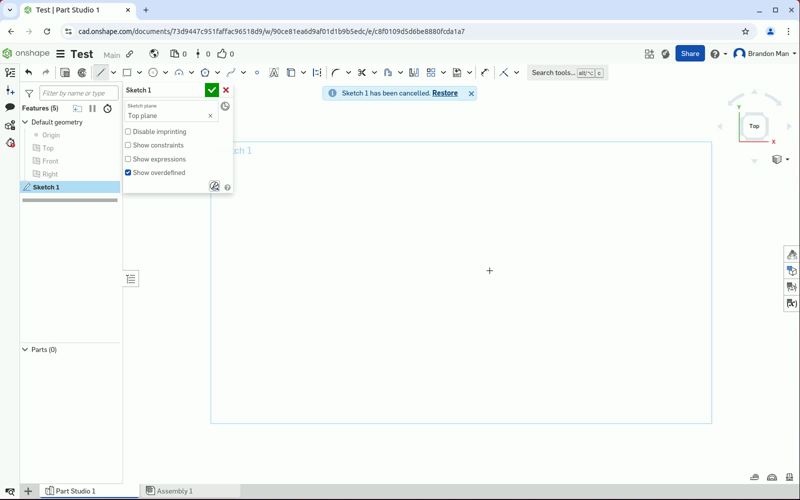
click(489, 270)
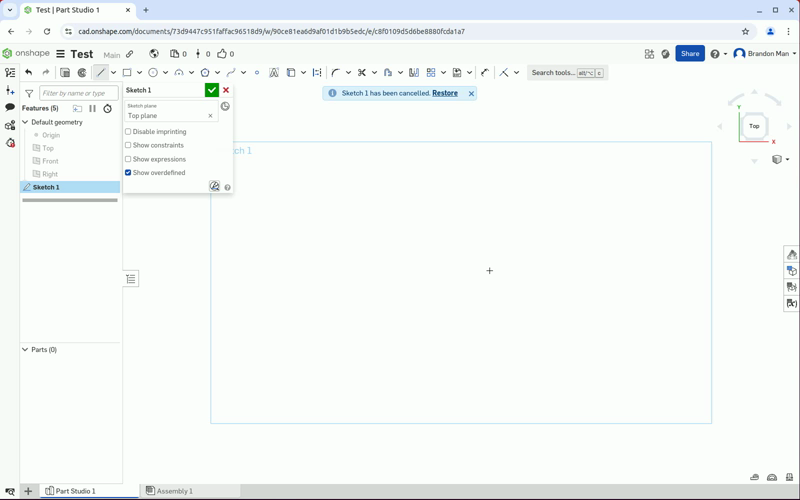
key_up(shift)
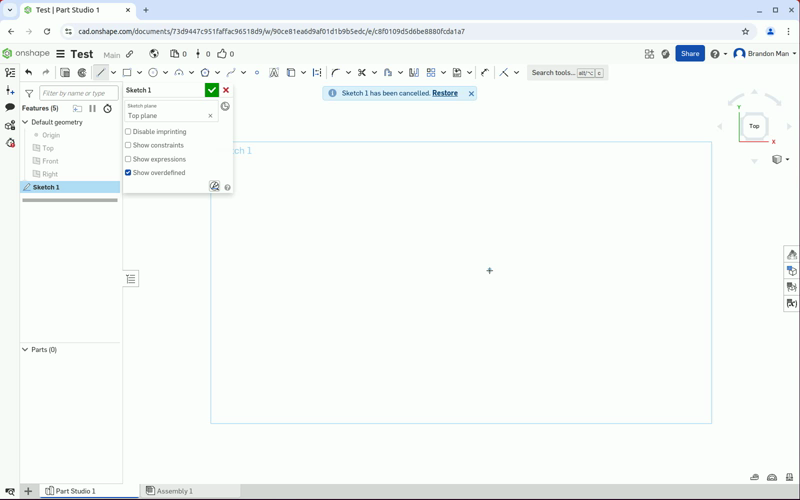
key_down(shift)
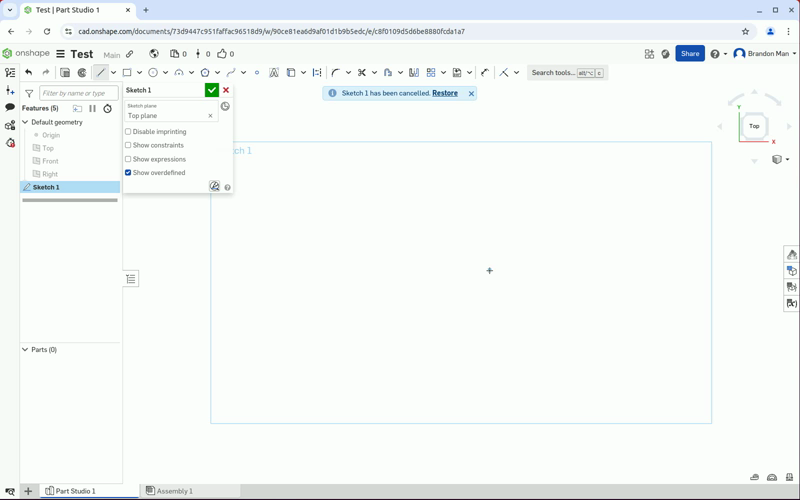
mouse_move(519, 270)
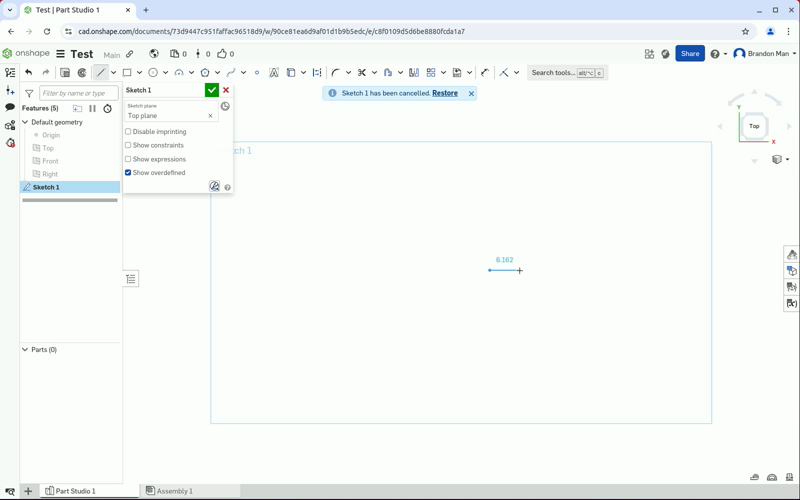
mouse_move(525, 270)
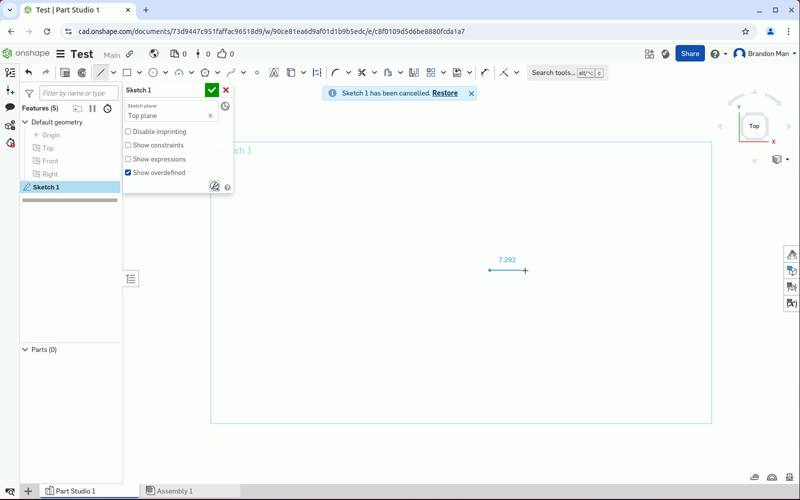
click(525, 270)
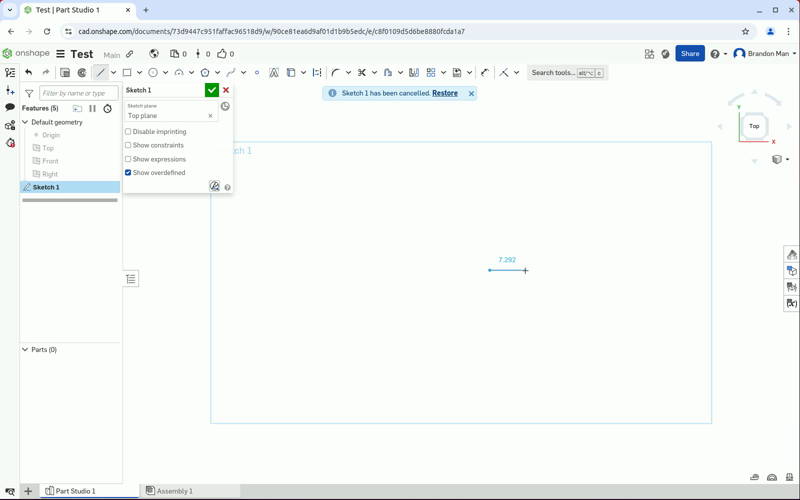
key_up(shift)
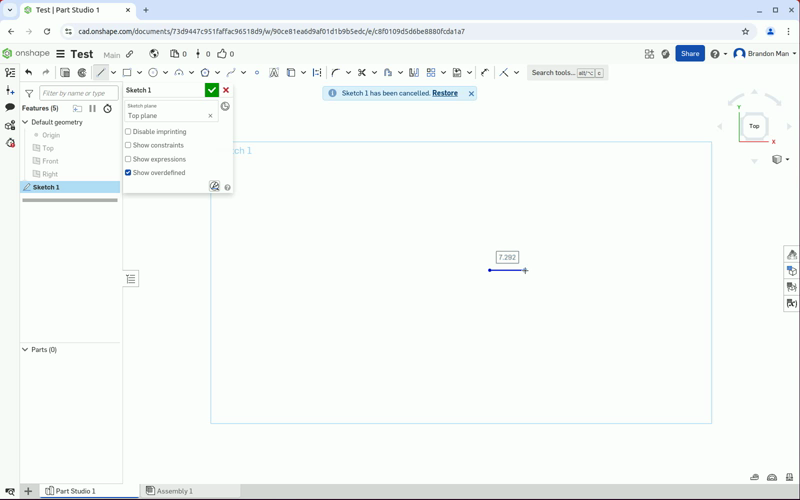
key_down(shift)
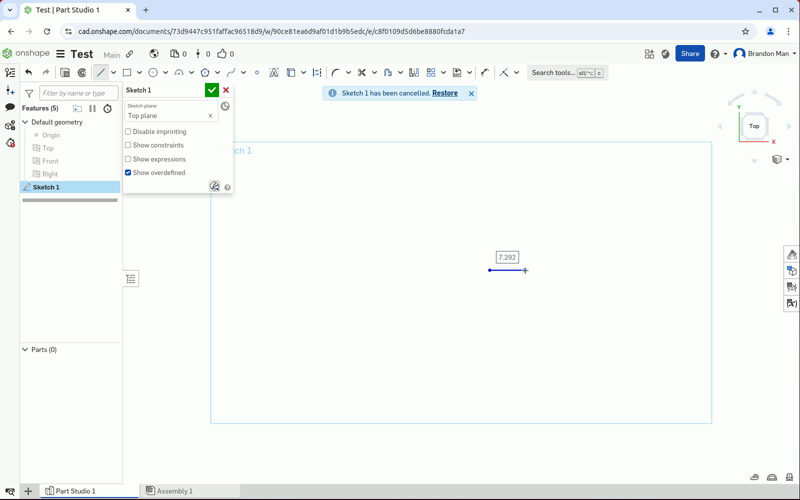
mouse_move(555, 270)
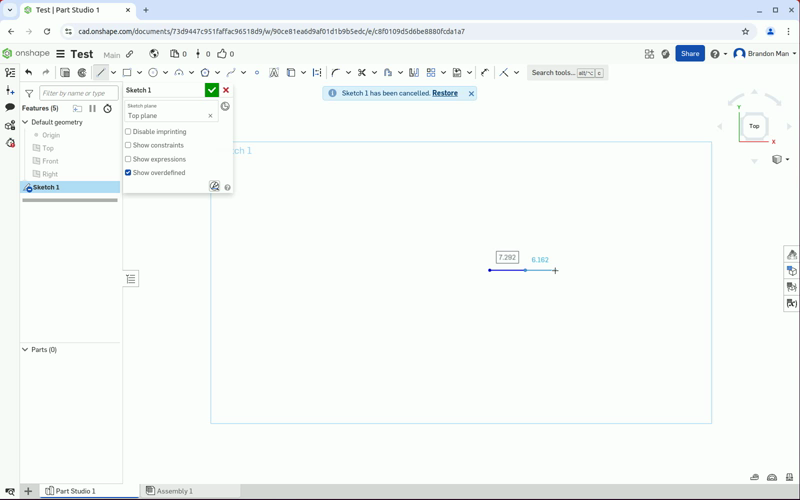
mouse_move(525, 255)
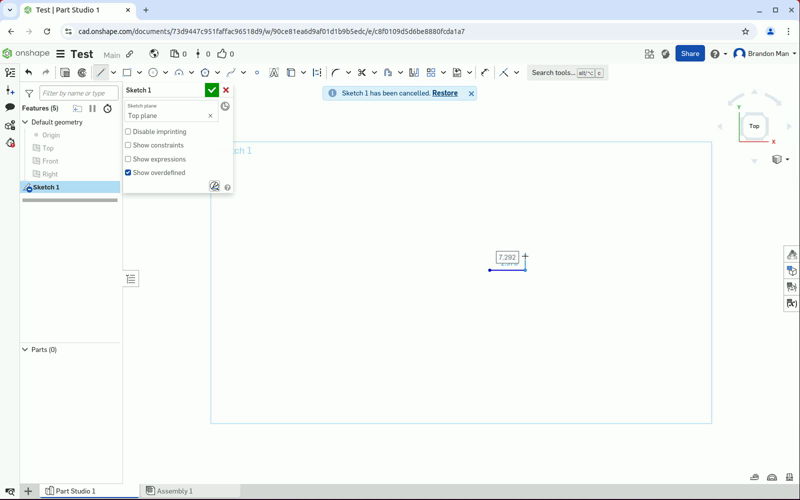
click(525, 255)
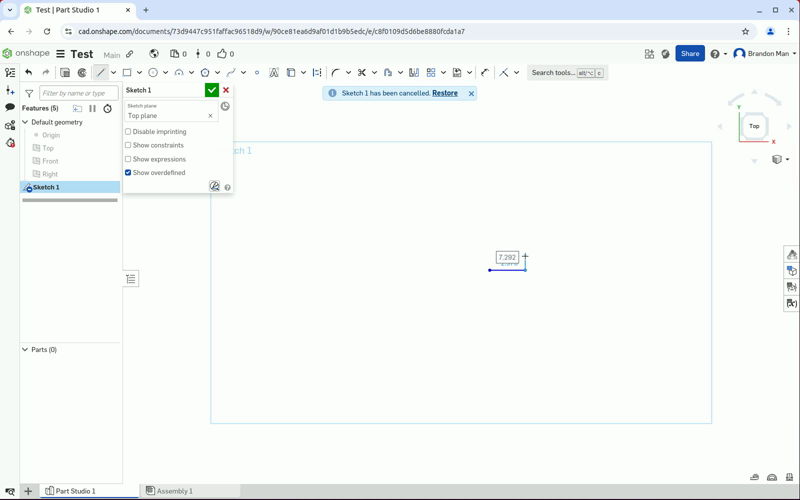
key_up(shift)
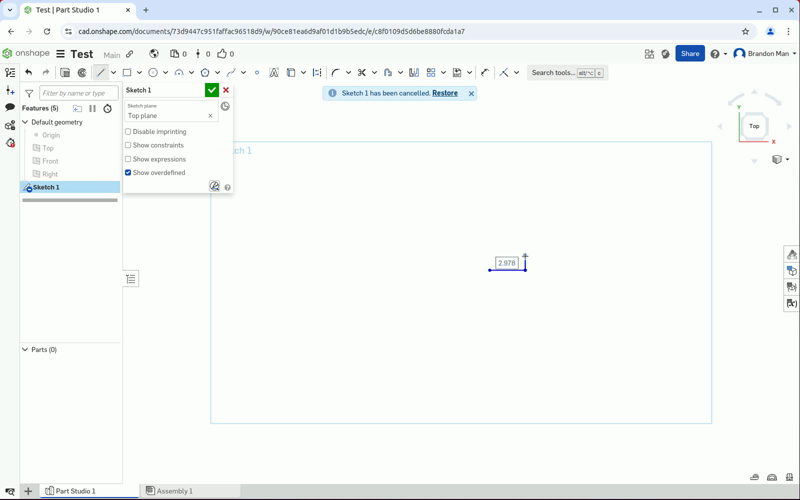
key_down(shift)
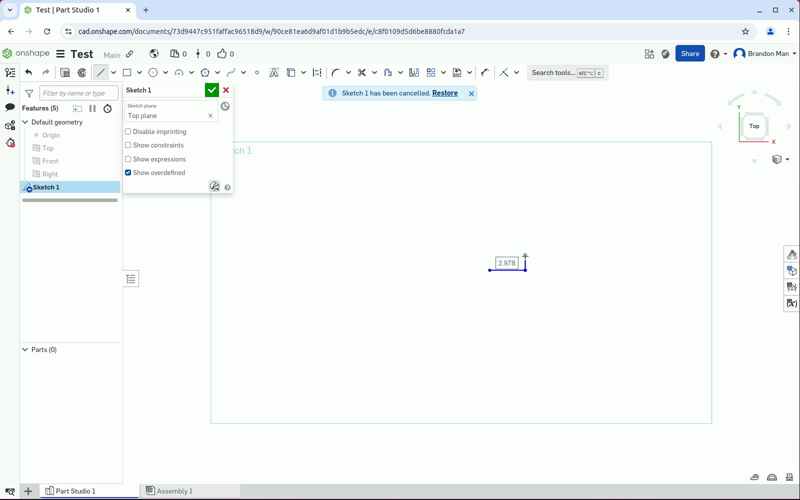
mouse_move(555, 255)
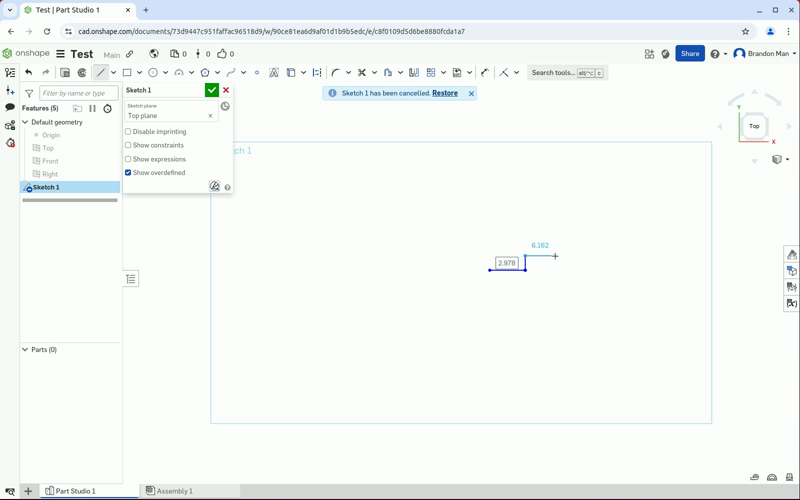
mouse_move(538, 255)
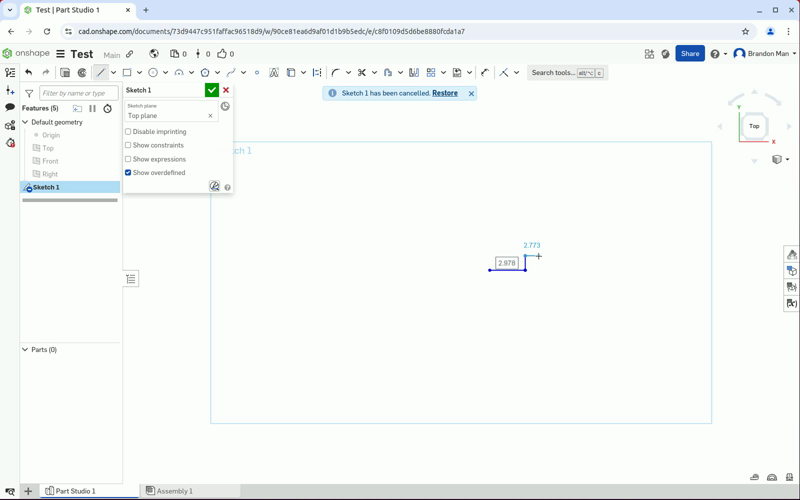
click(538, 255)
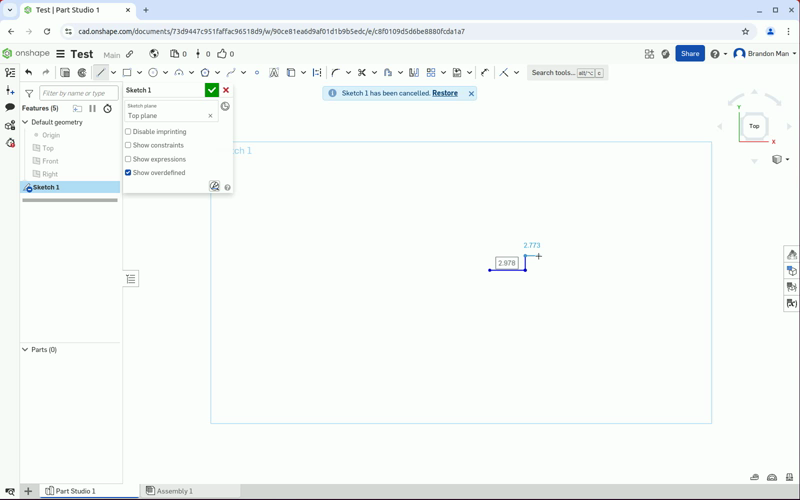
key_up(shift)
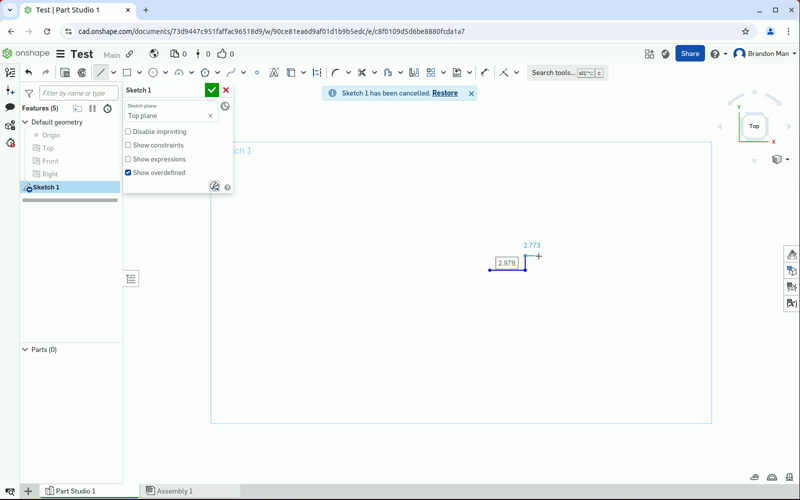
key_down(shift)
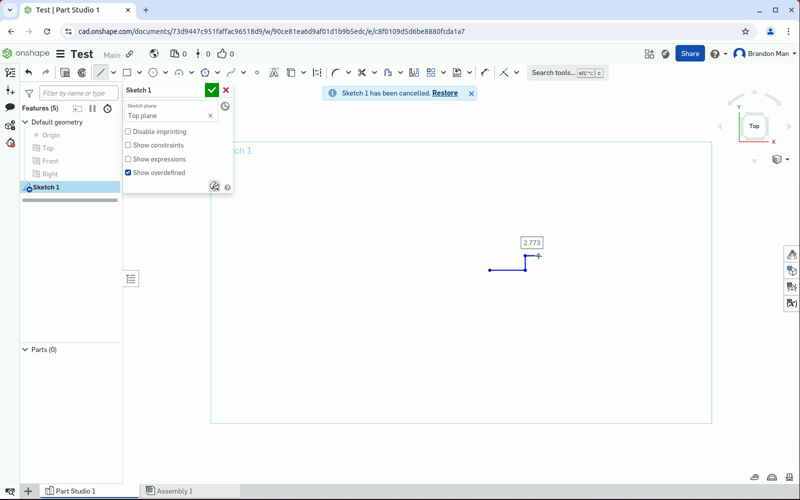
mouse_move(568, 255)
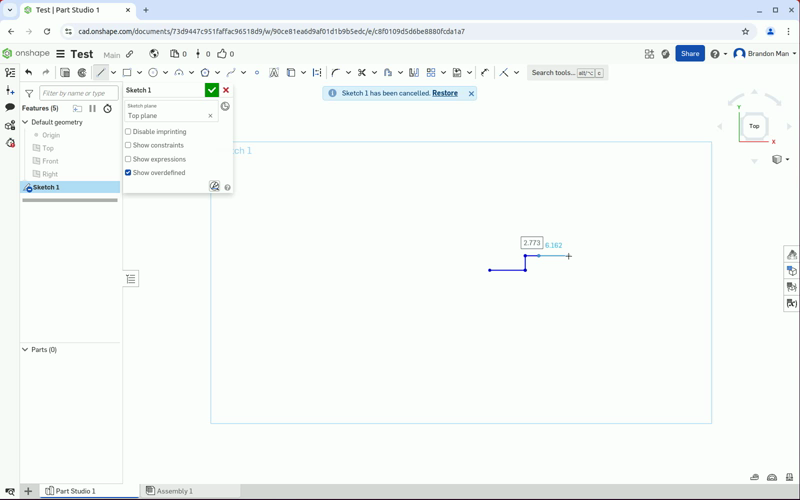
mouse_move(538, 270)
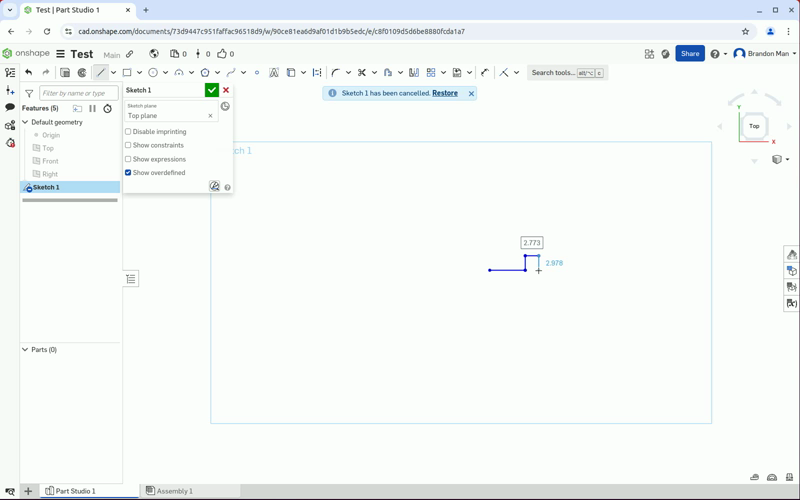
click(538, 270)
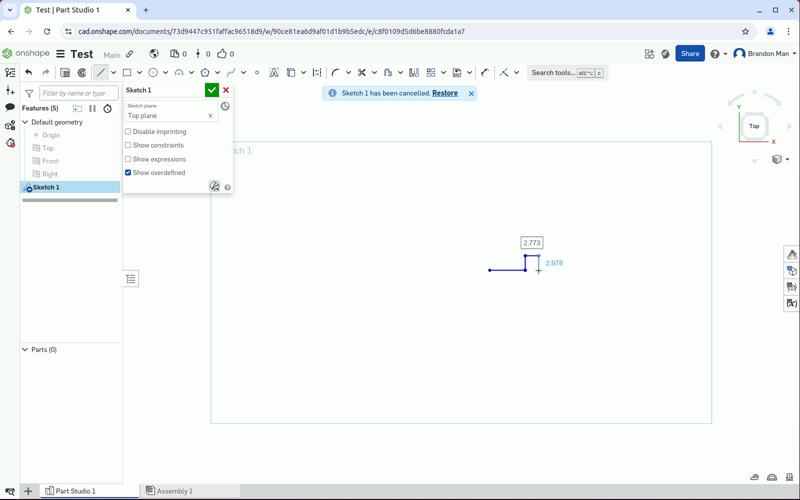
key_up(shift)
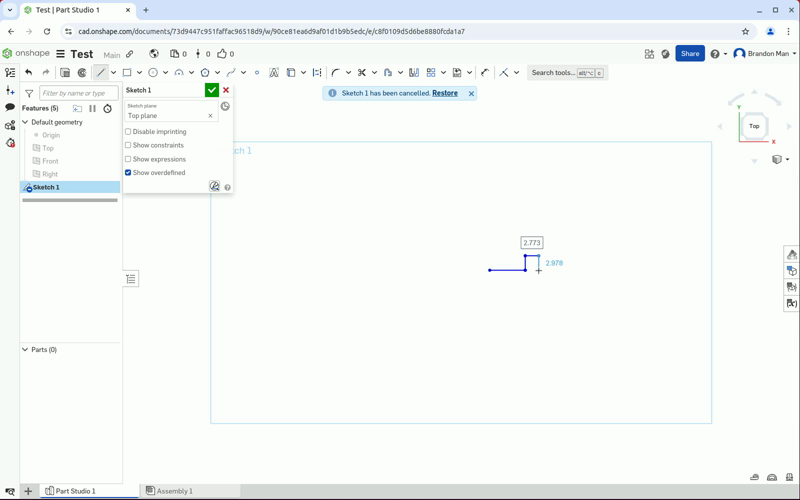
key_down(shift)
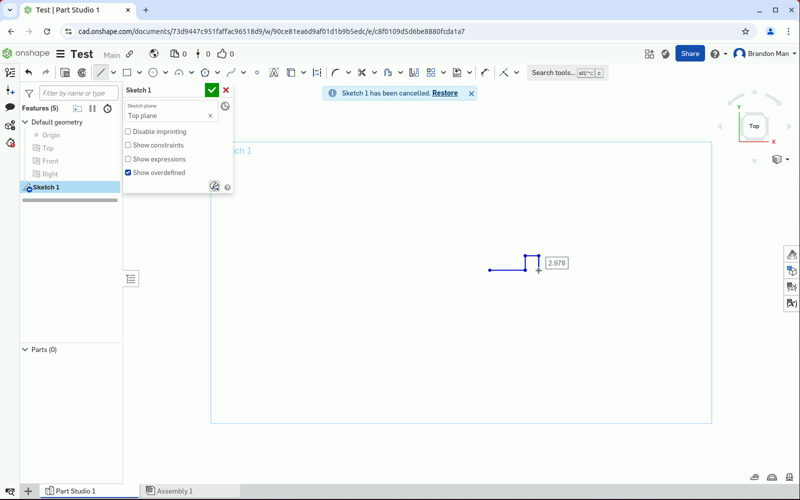
mouse_move(568, 270)
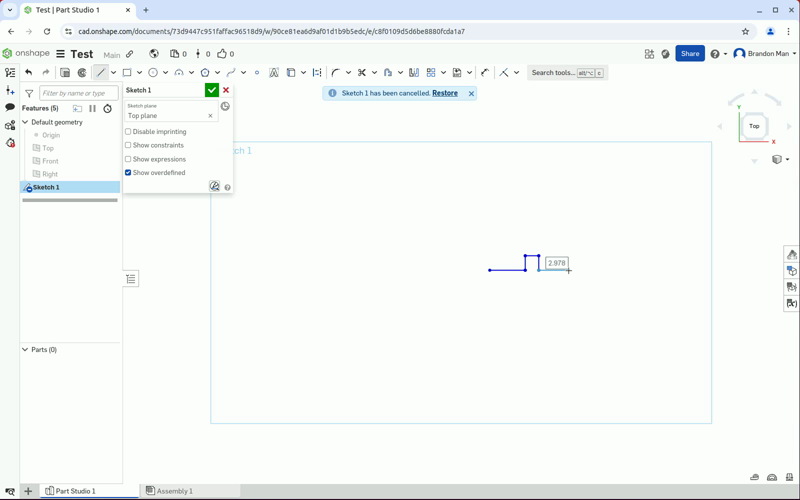
mouse_move(573, 270)
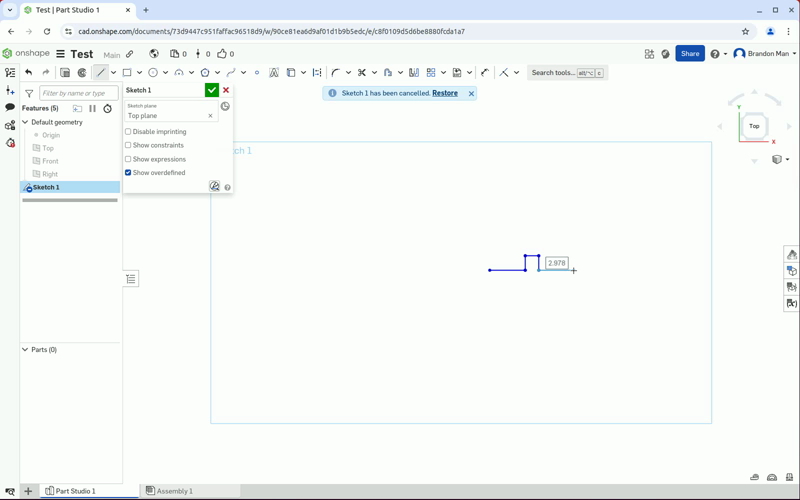
click(573, 270)
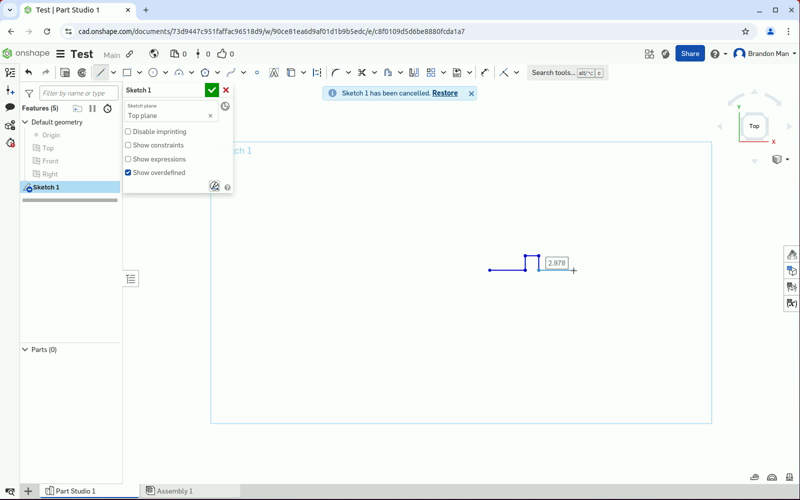
key_up(shift)
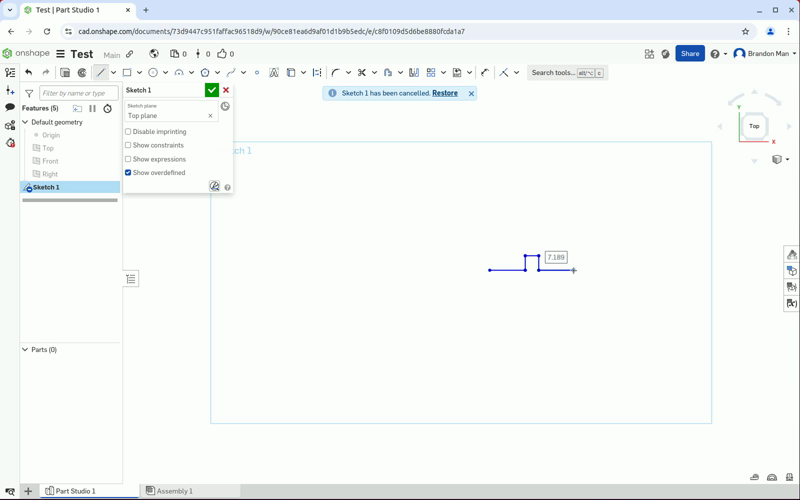
key_down(shift)
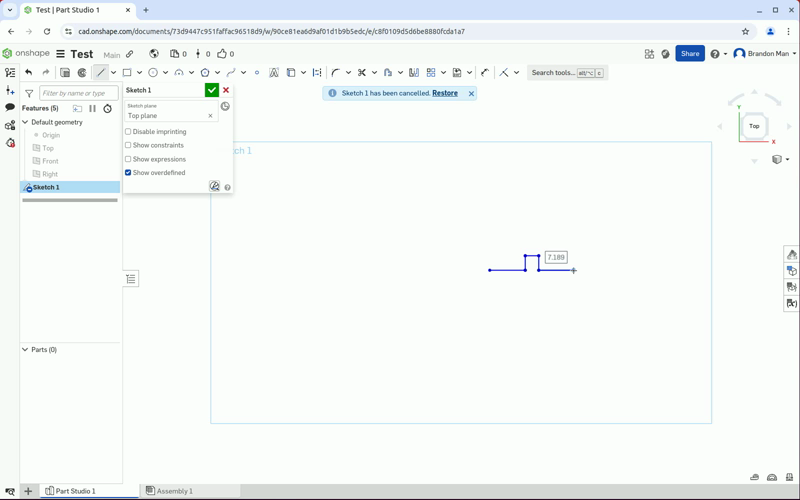
mouse_move(573, 200)
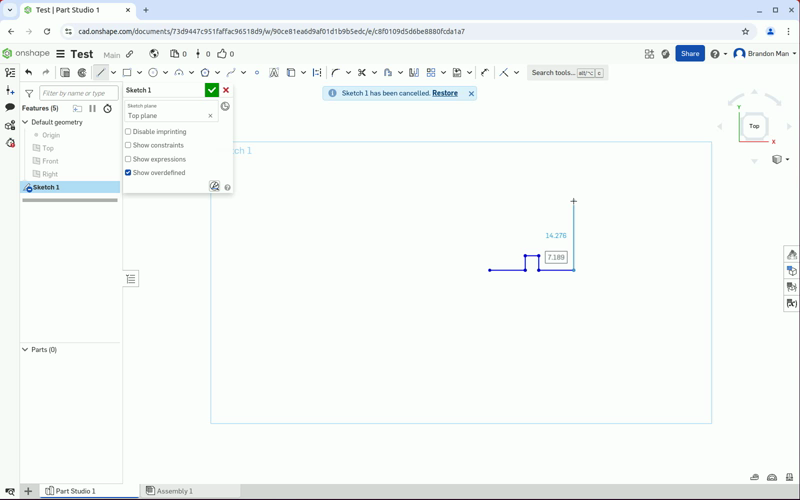
click(573, 200)
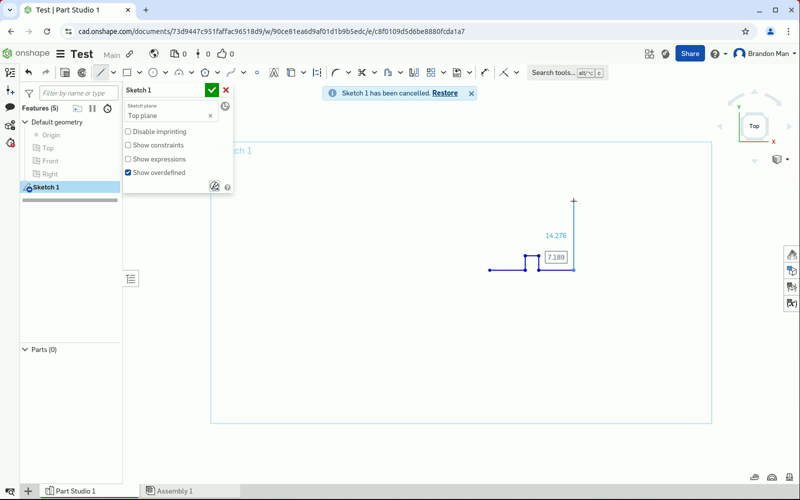
key_up(shift)
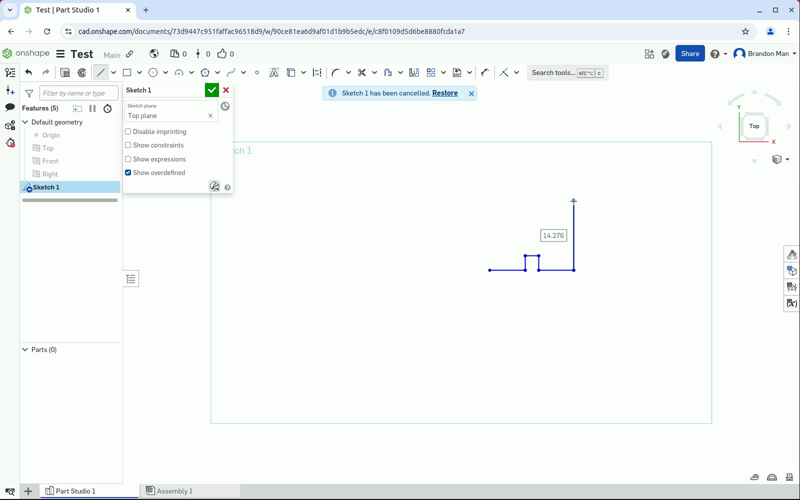
key_down(shift)
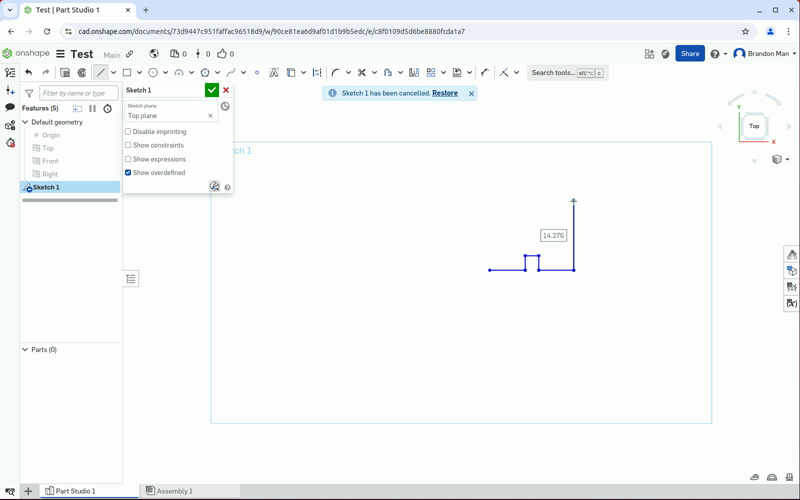
mouse_move(589, 200)
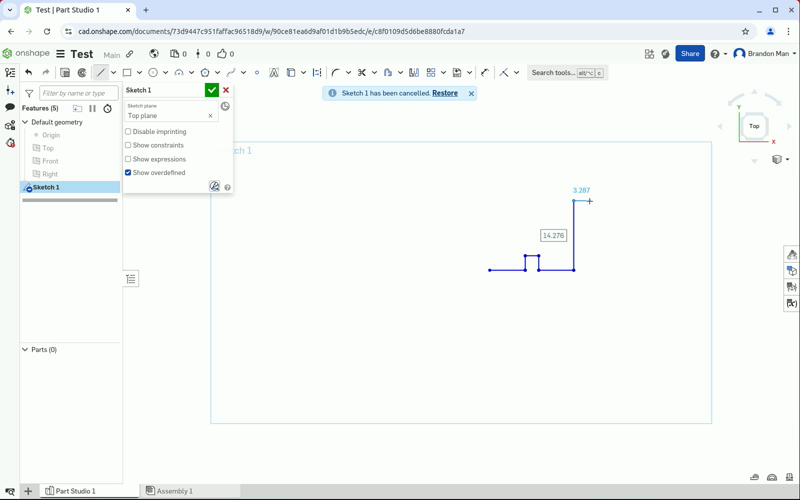
mouse_move(538, 200)
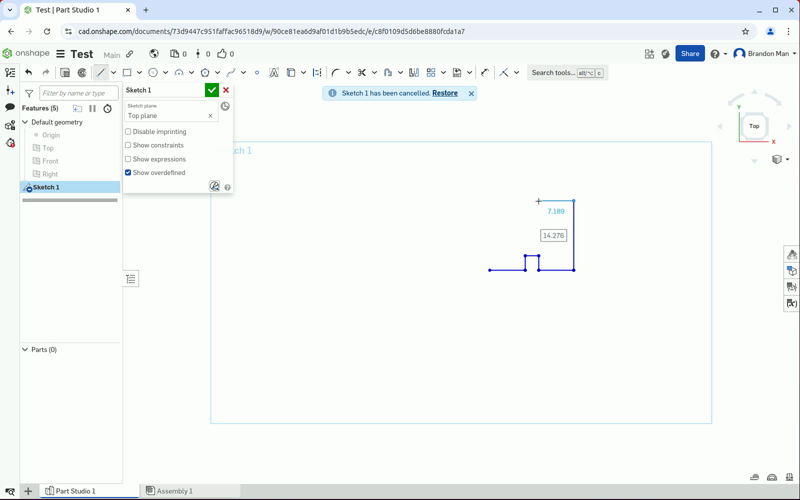
click(538, 200)
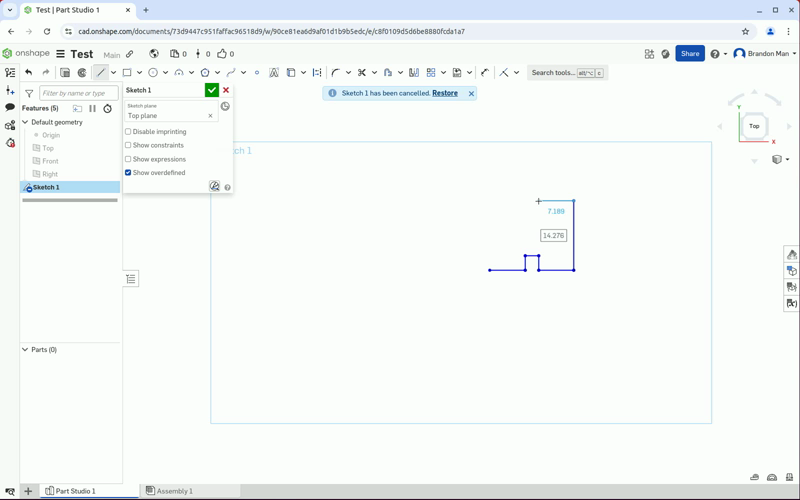
key_up(shift)
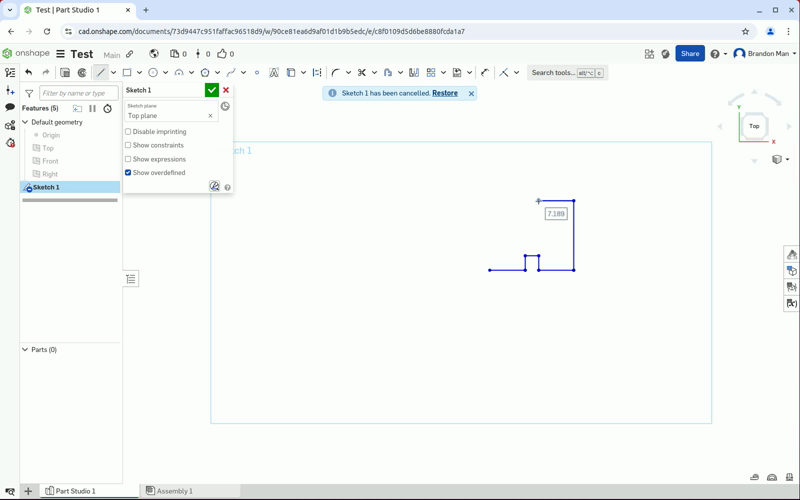
key_down(shift)
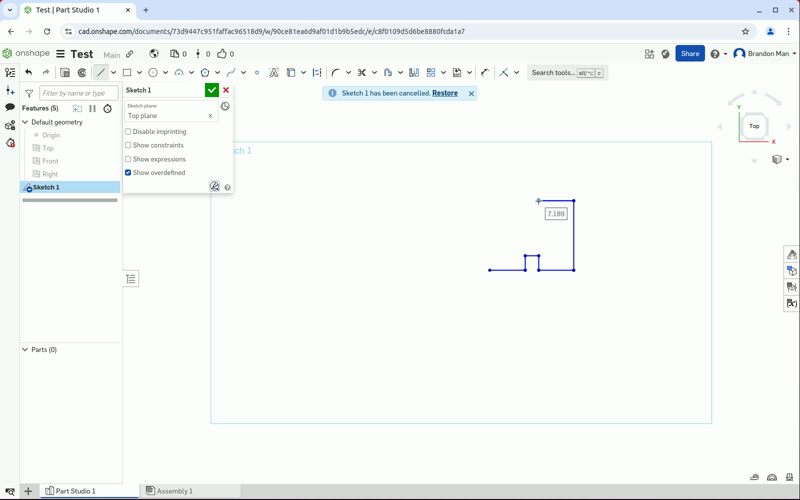
mouse_move(568, 200)
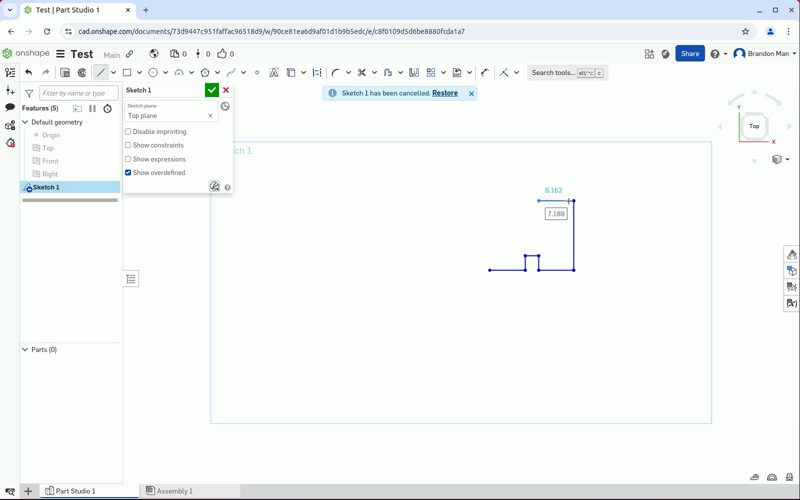
mouse_move(538, 214)
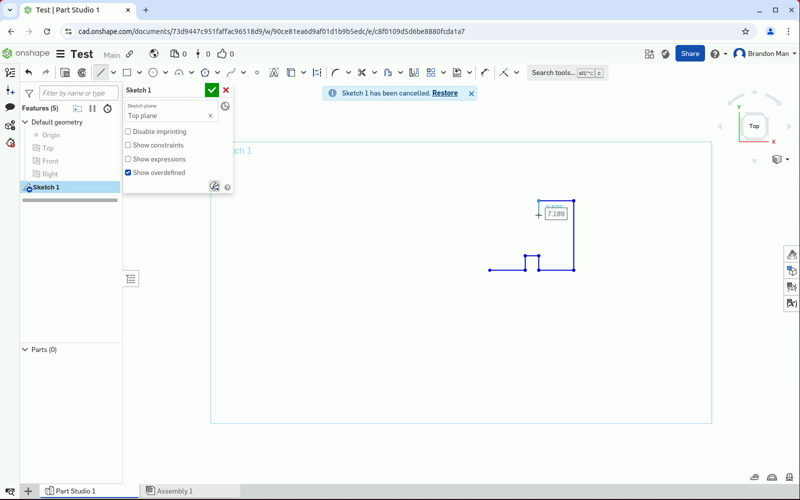
click(538, 214)
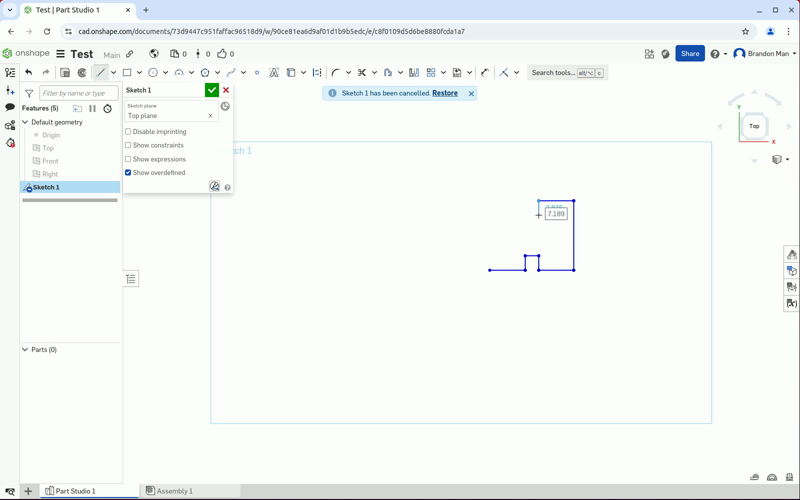
key_up(shift)
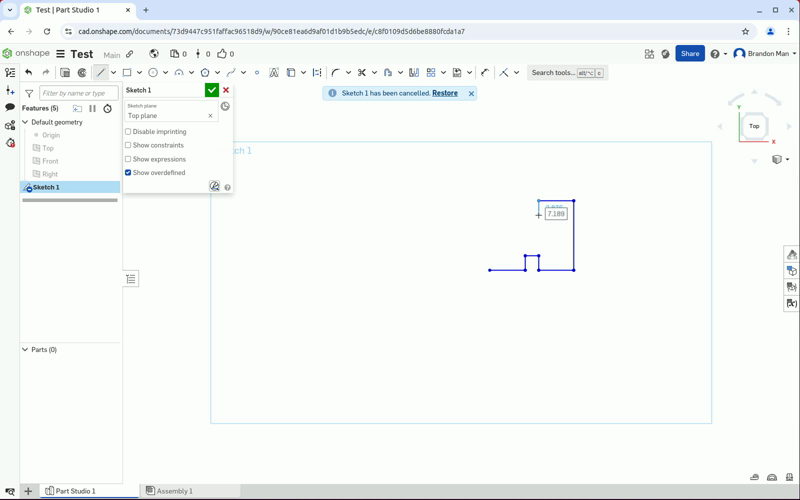
key_down(shift)
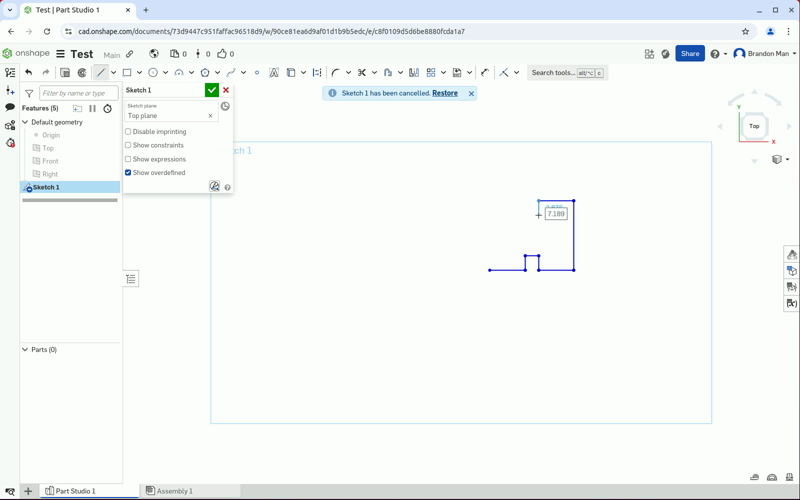
mouse_move(568, 214)
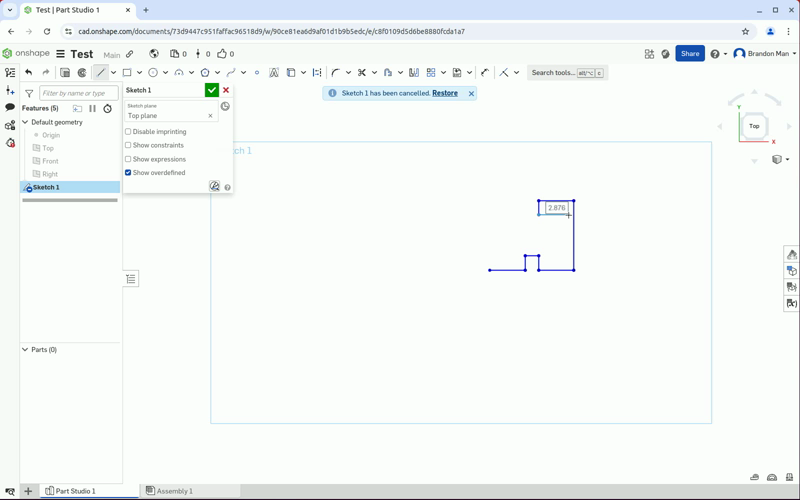
mouse_move(525, 214)
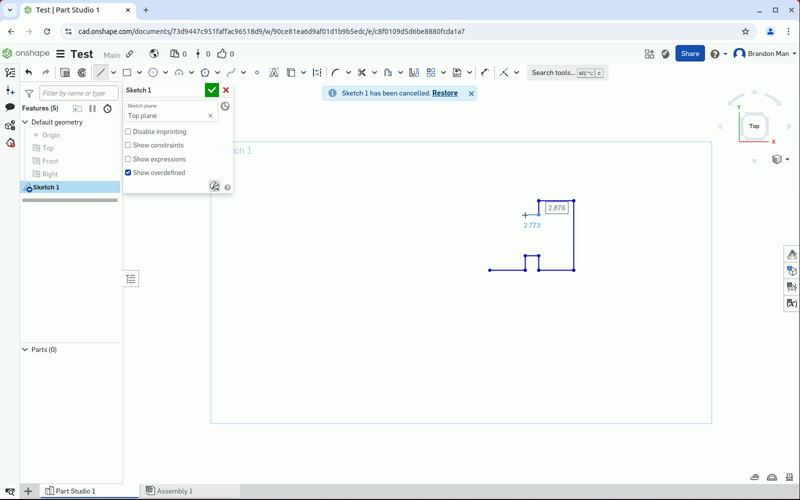
click(525, 214)
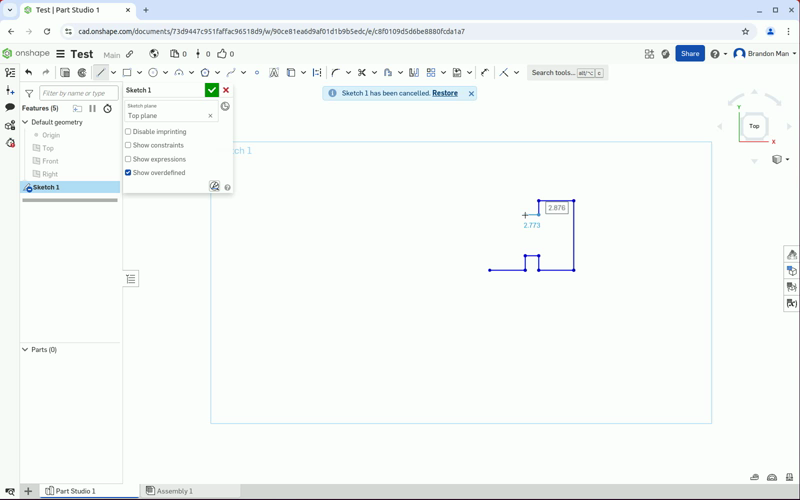
key_up(shift)
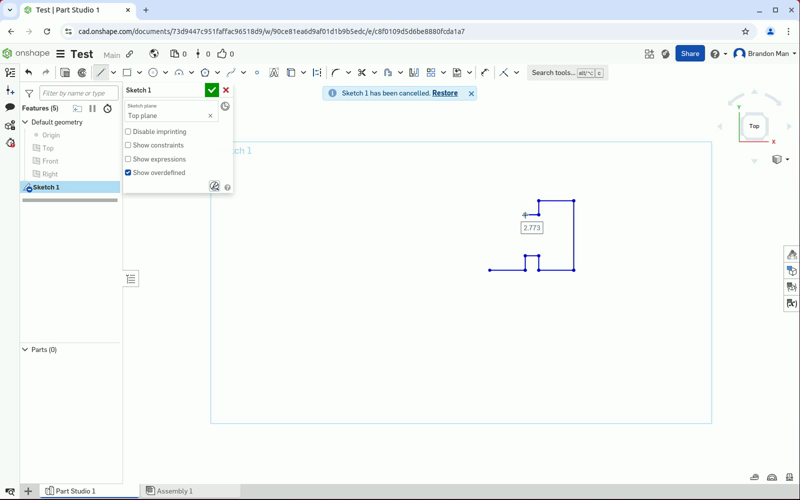
key_down(shift)
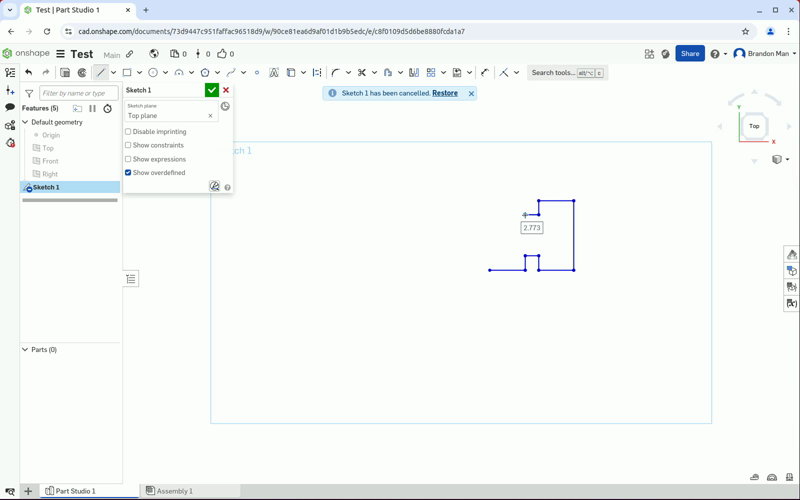
mouse_move(555, 214)
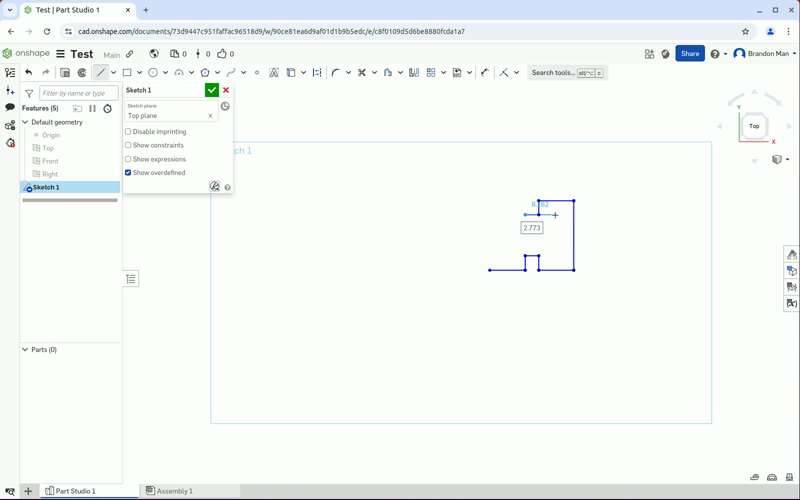
mouse_move(525, 200)
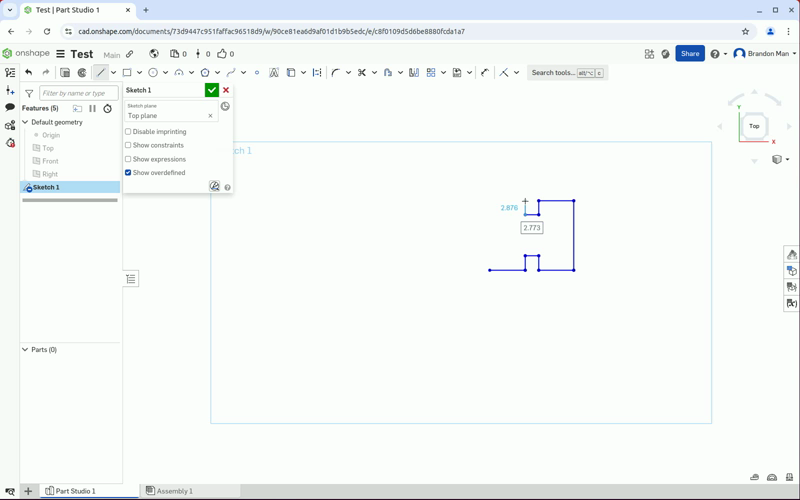
click(525, 200)
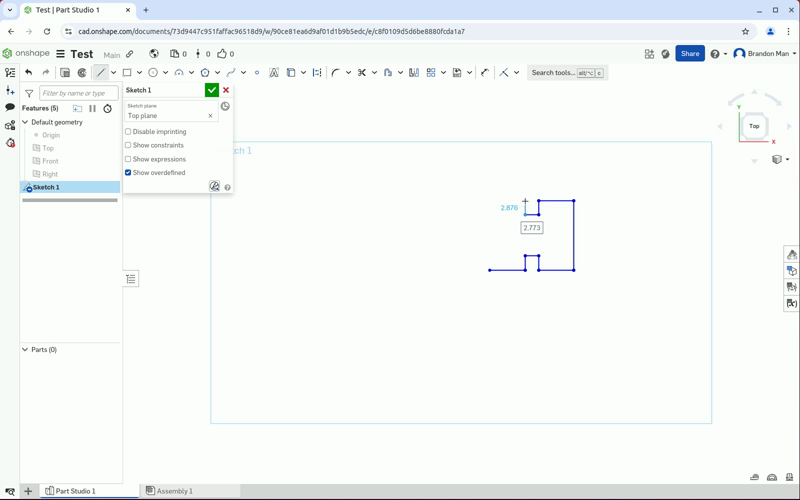
key_up(shift)
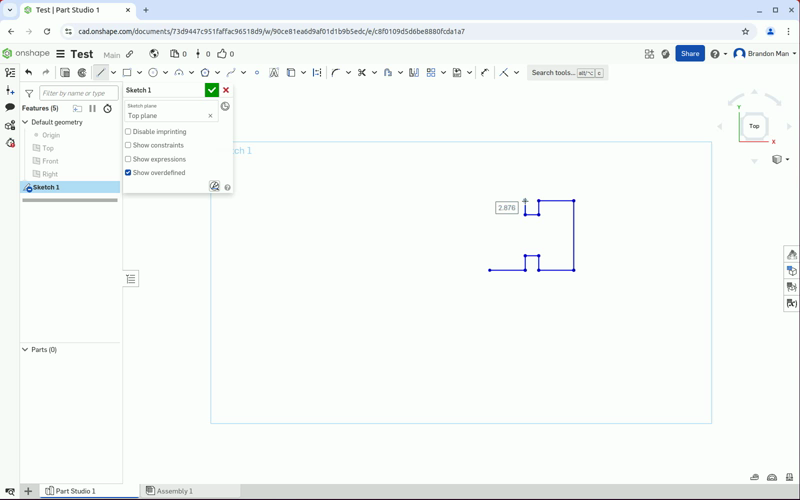
key_down(shift)
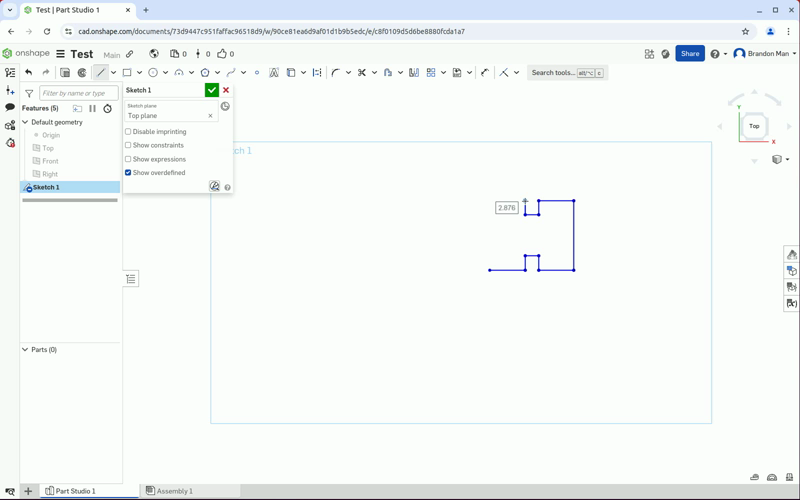
mouse_move(555, 200)
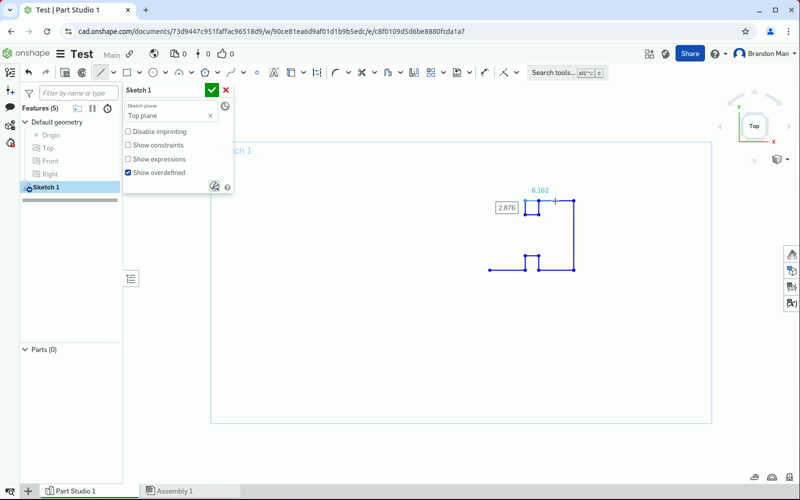
mouse_move(489, 200)
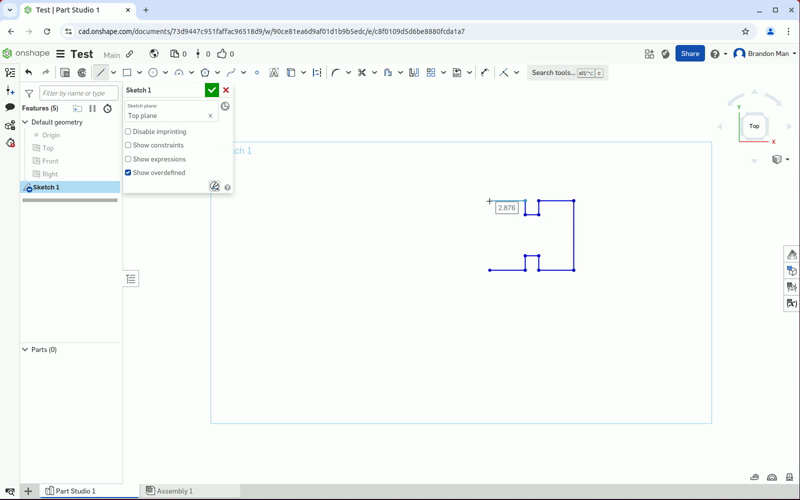
click(489, 200)
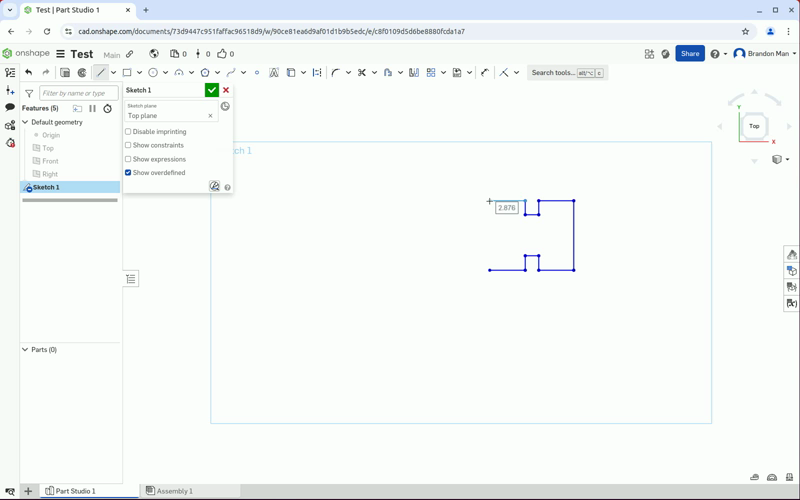
key_up(shift)
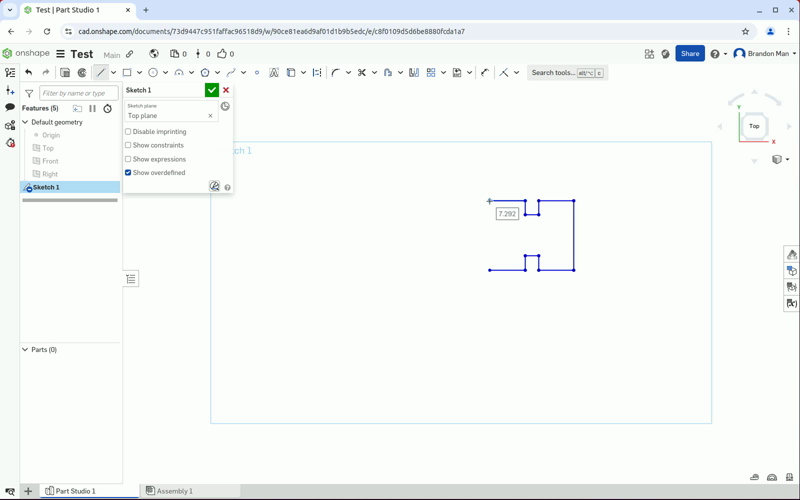
key_down(shift)
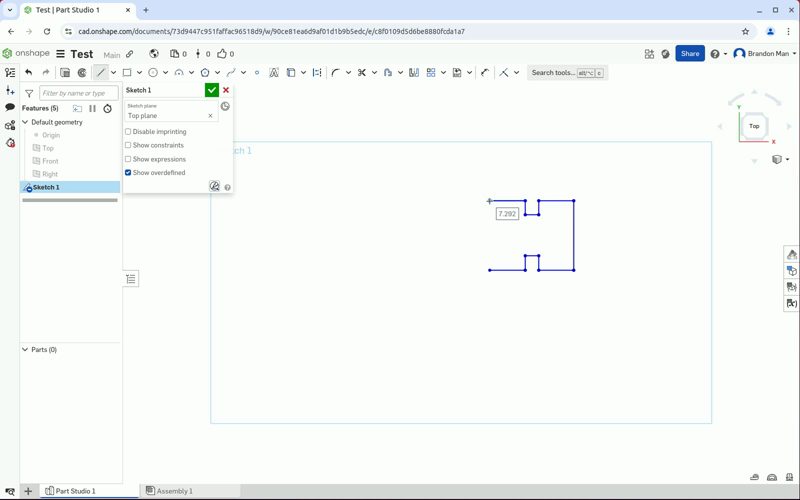
mouse_move(489, 270)
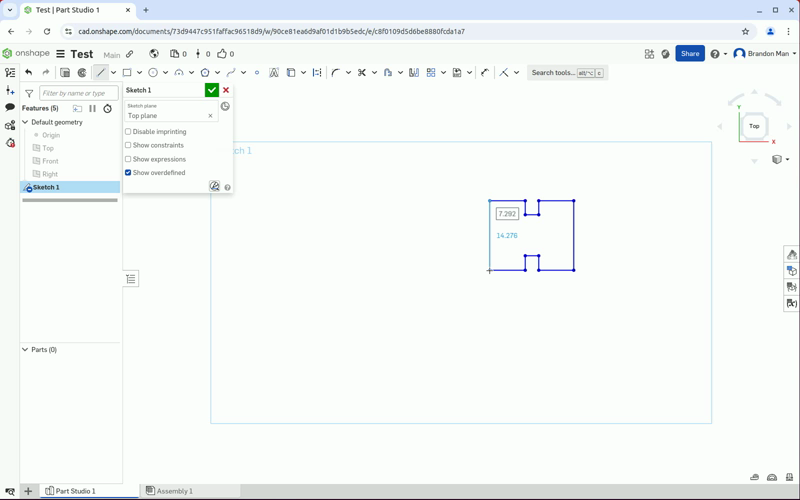
key_up(shift)
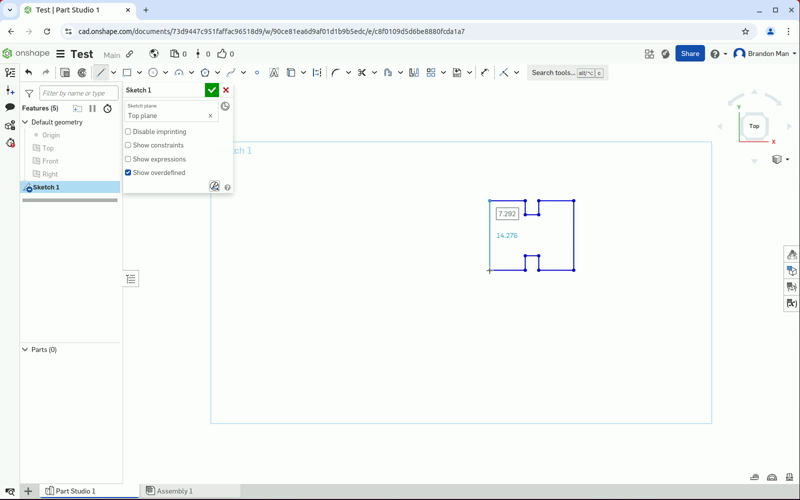
click(489, 270)
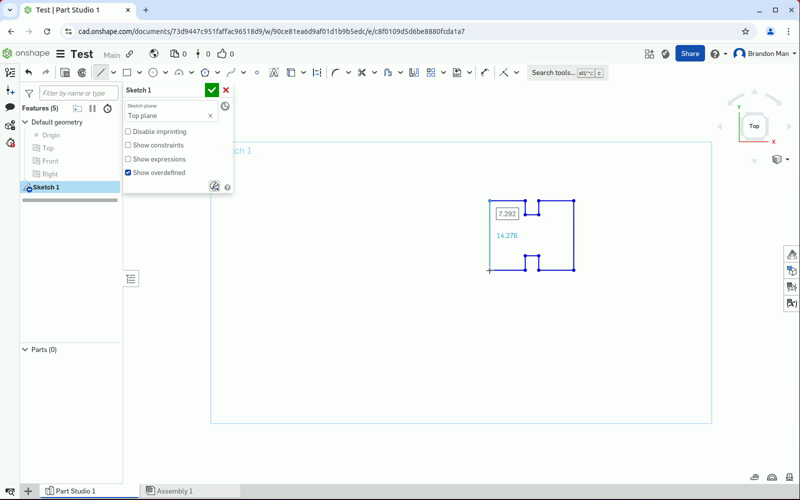
key(esc)
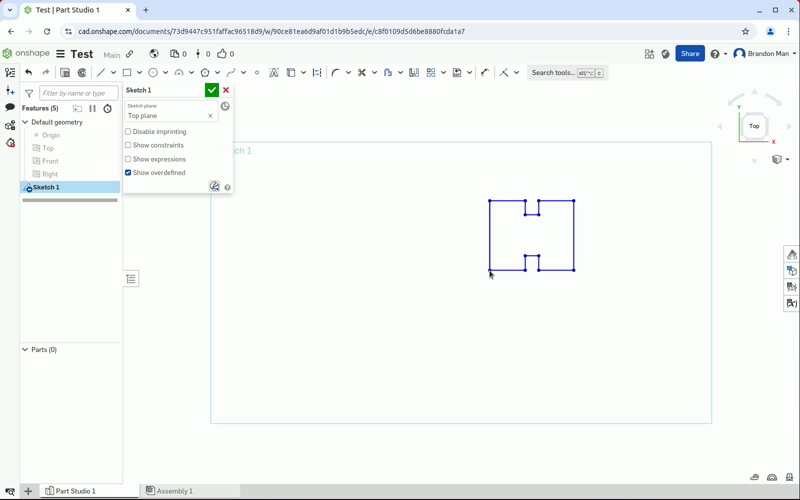
mouse_move(506, 239)
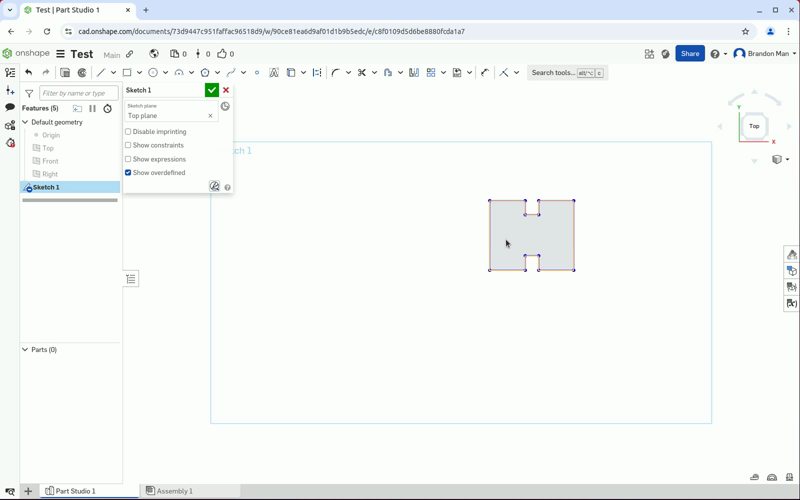
click(506, 239)
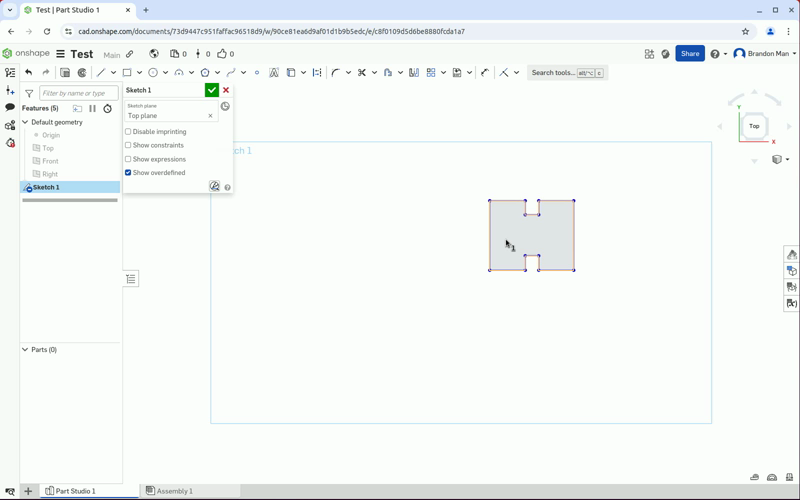
mouse_move(73, 352)
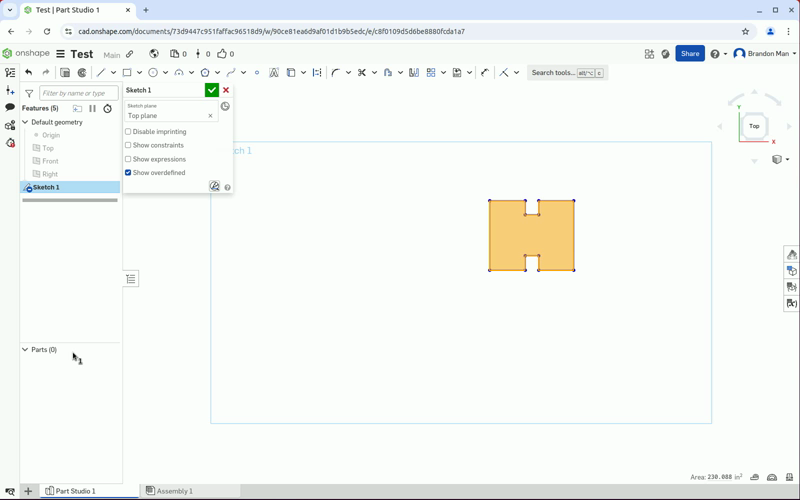
key(shift+y)
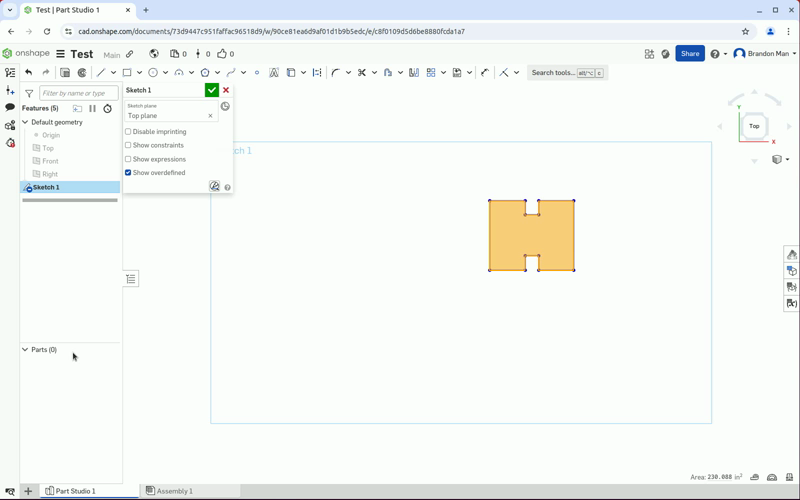
key(shift+e)
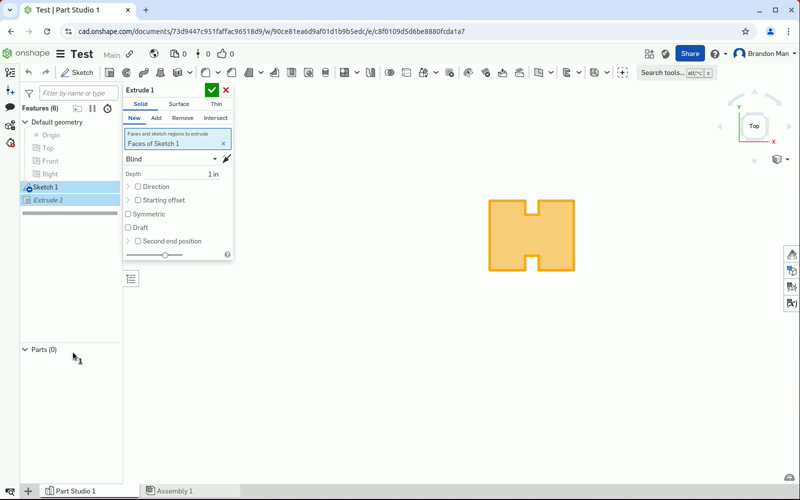
mouse_move(143, 106)
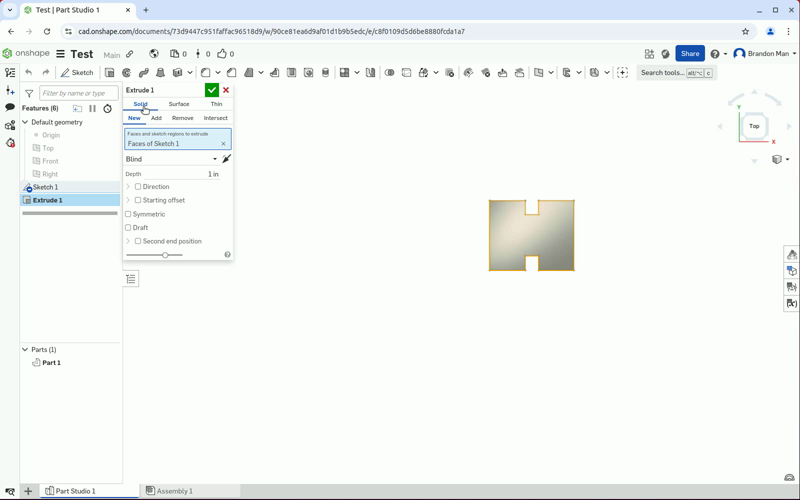
click(143, 106)
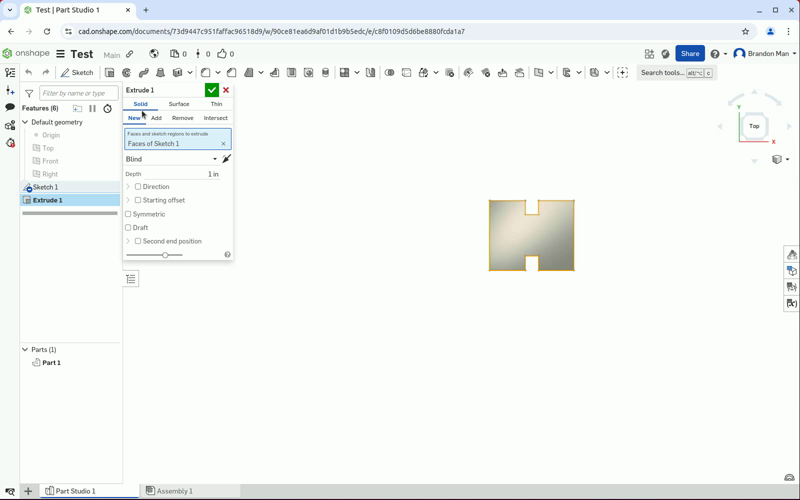
mouse_move(137, 120)
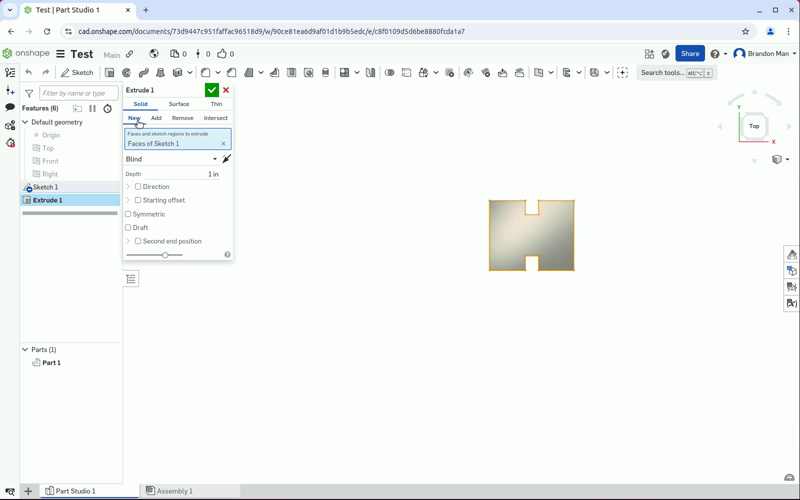
click(137, 120)
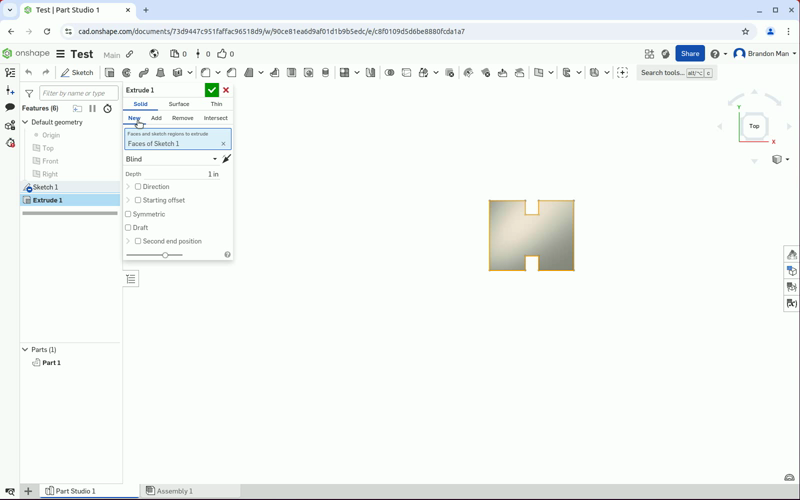
key(tab, 4)
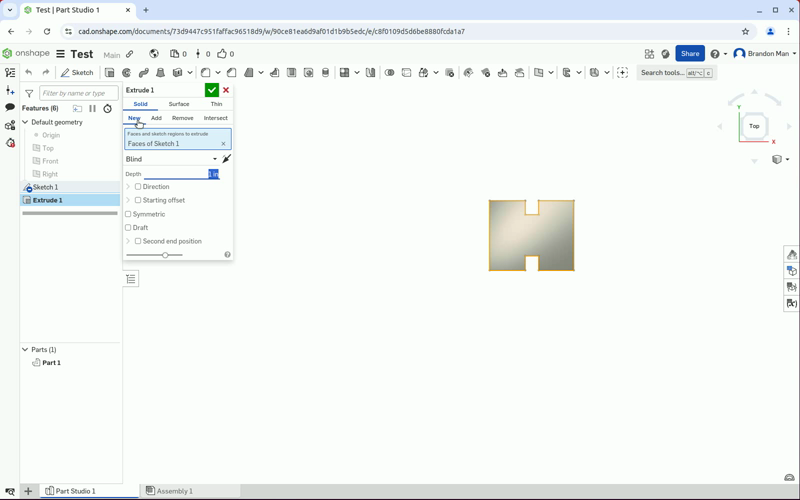
text(2.889)
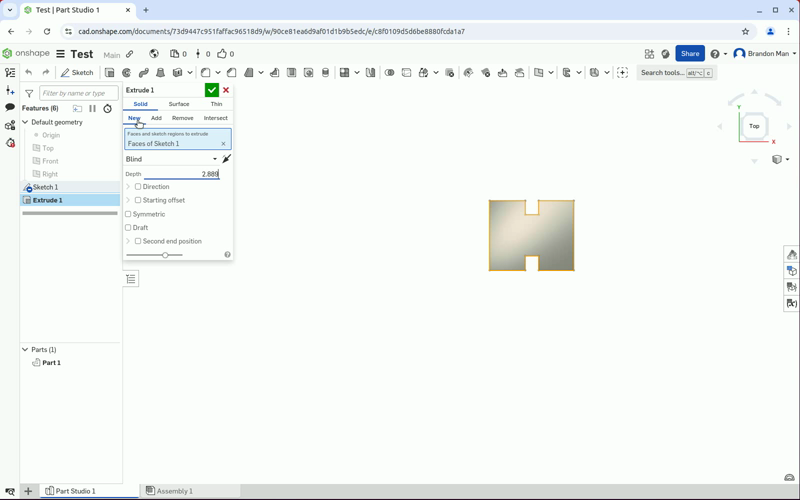
key(enter)
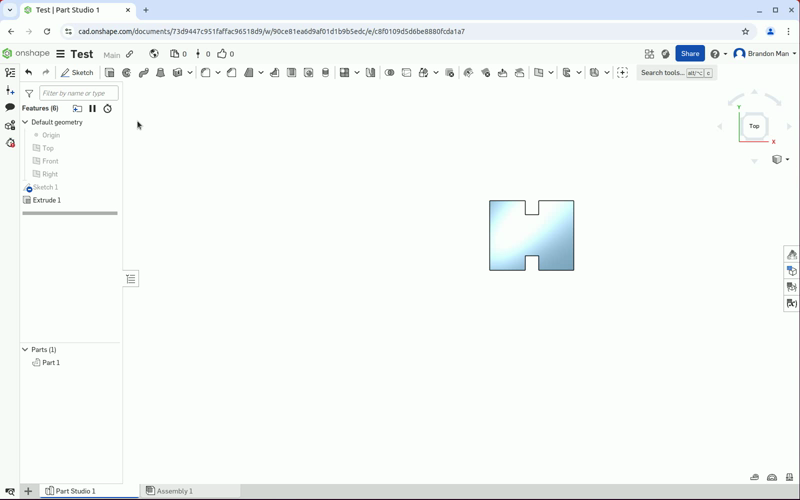
key(shift+h)
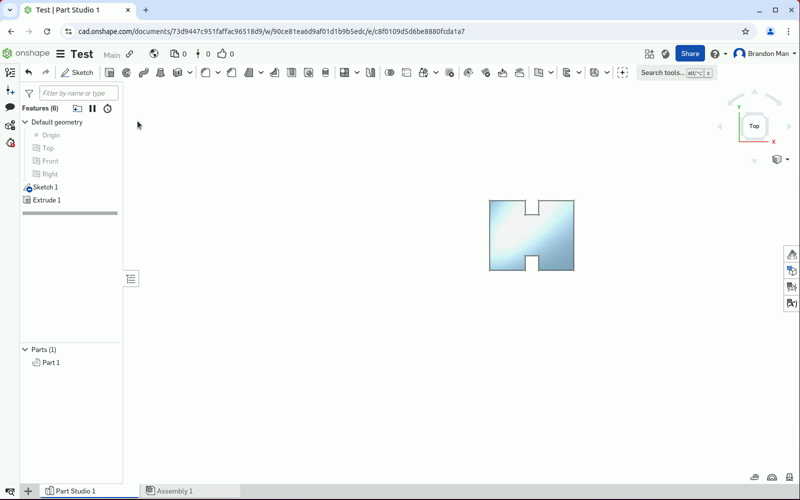
key(shift+h)
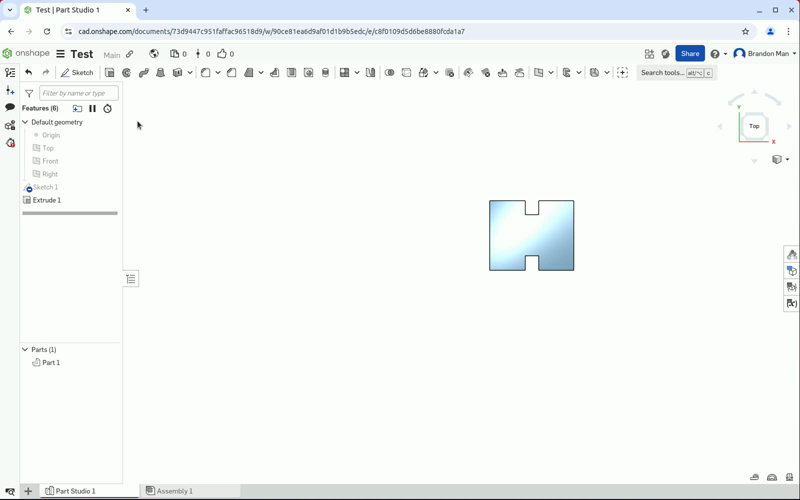
mouse_move(73, 189)
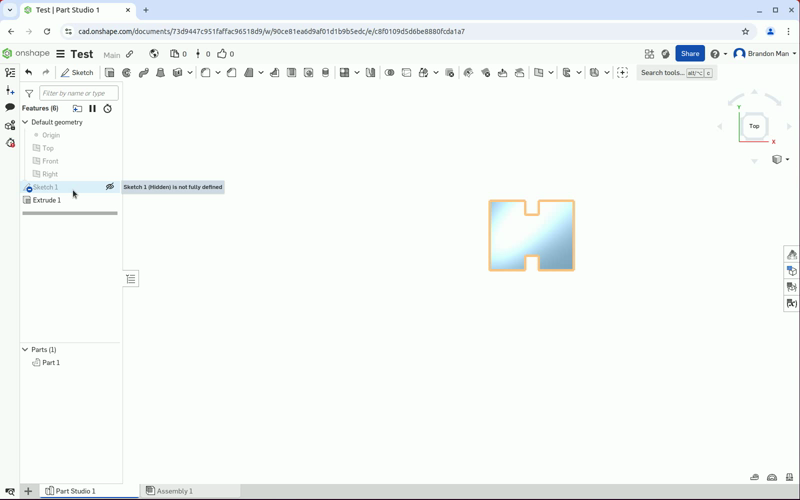
click(73, 189)
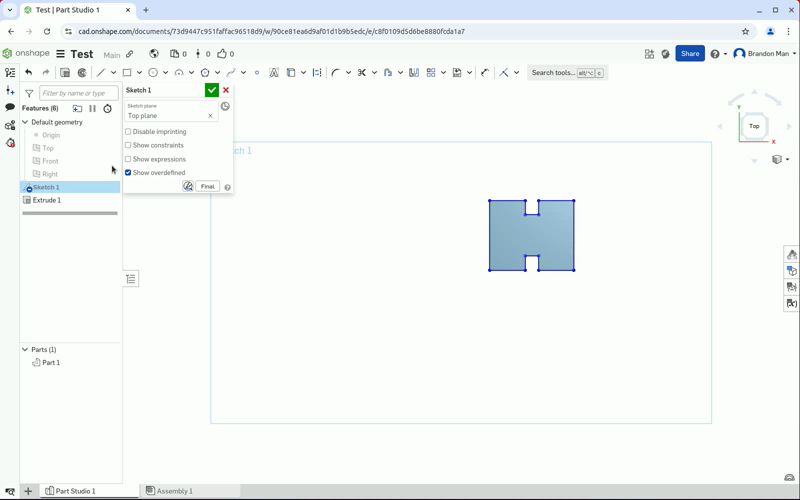
mouse_move(229, 92)
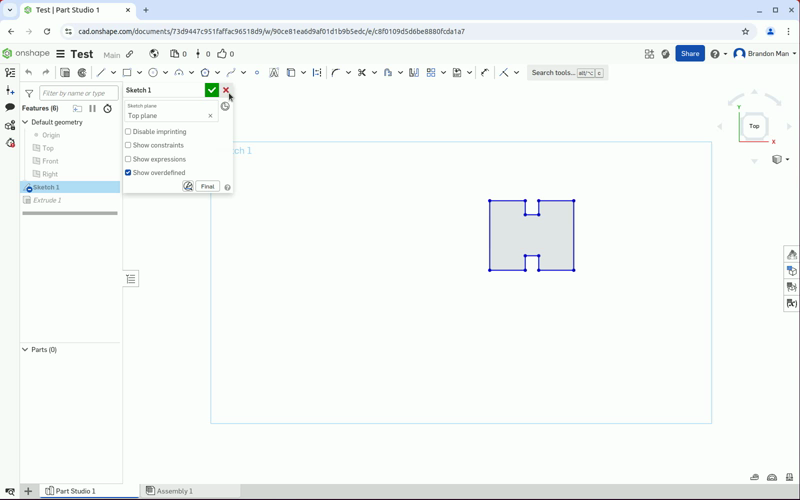
click(229, 92)
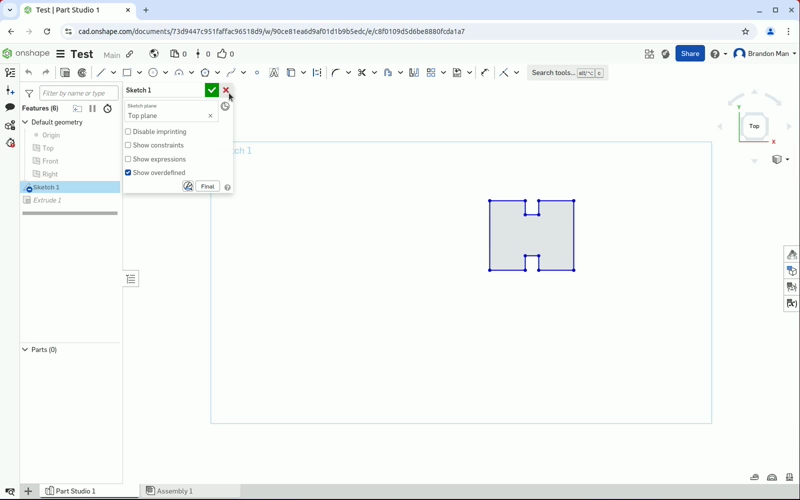
key(shift+s)
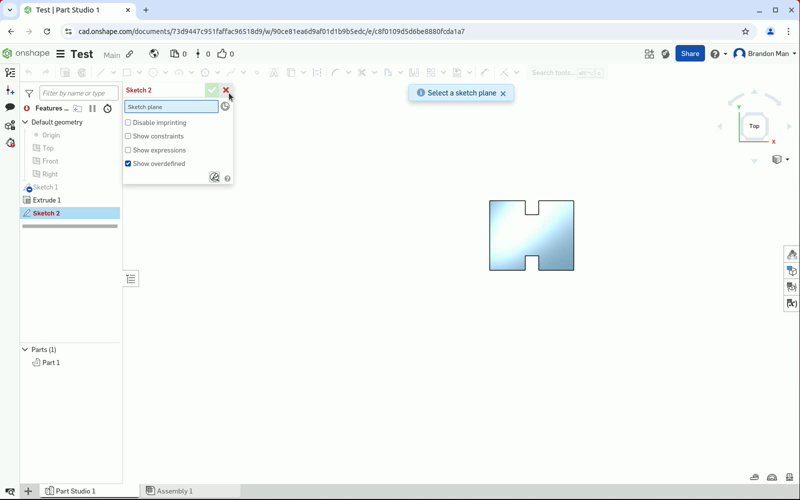
mouse_move(73, 150)
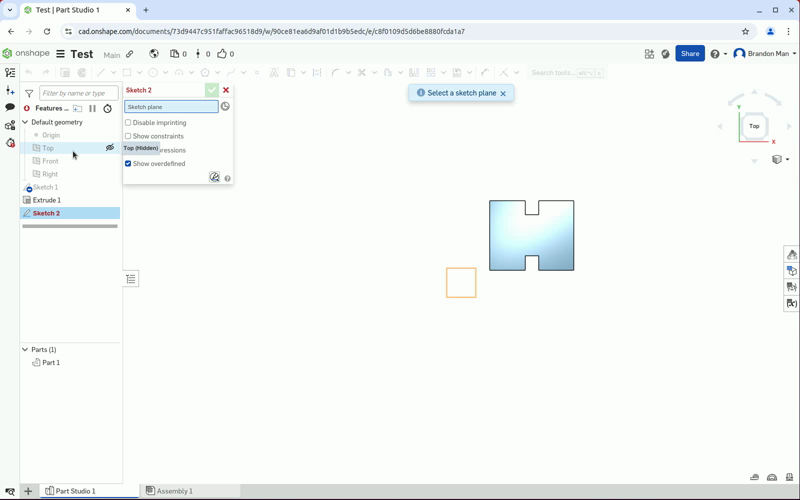
click(73, 150)
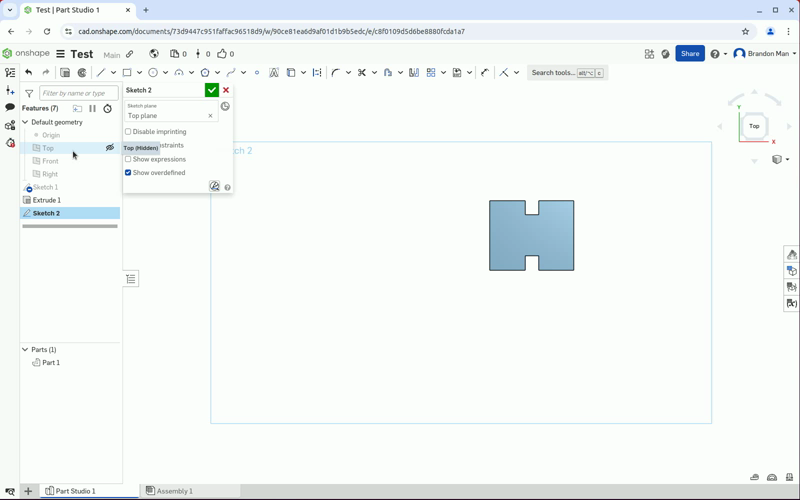
mouse_move(73, 352)
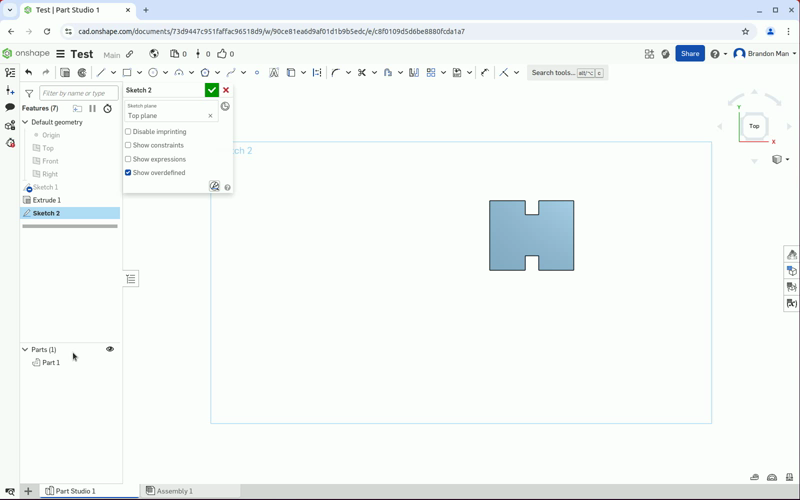
key(y)
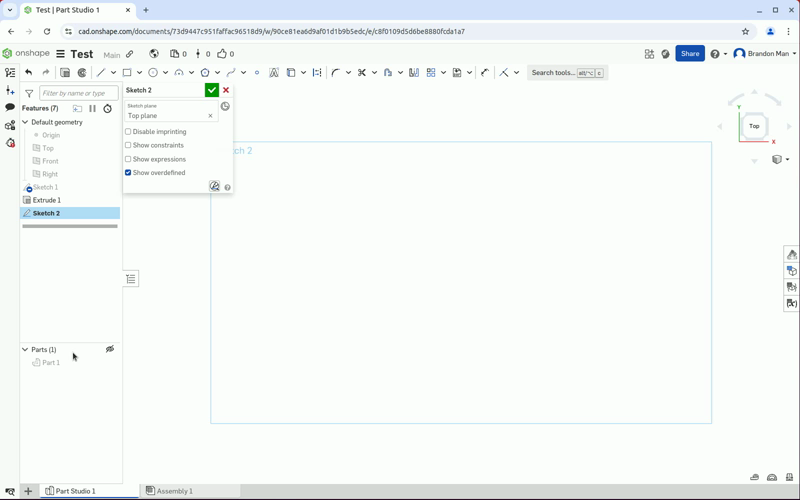
key(l)
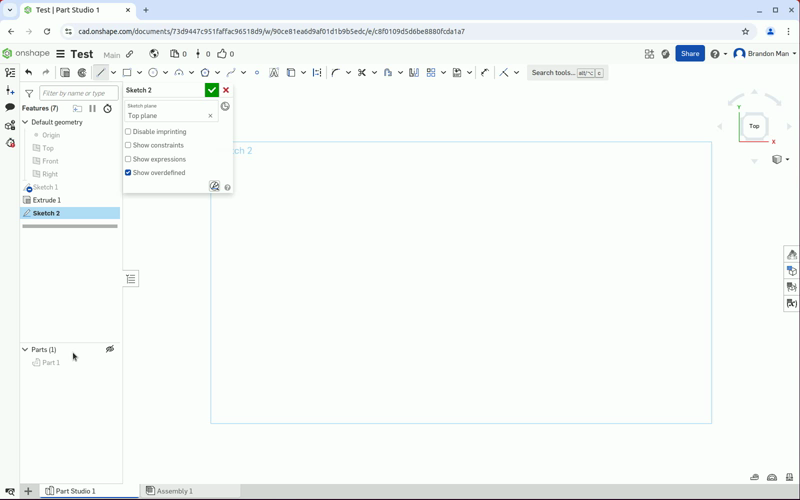
key_down(shift)
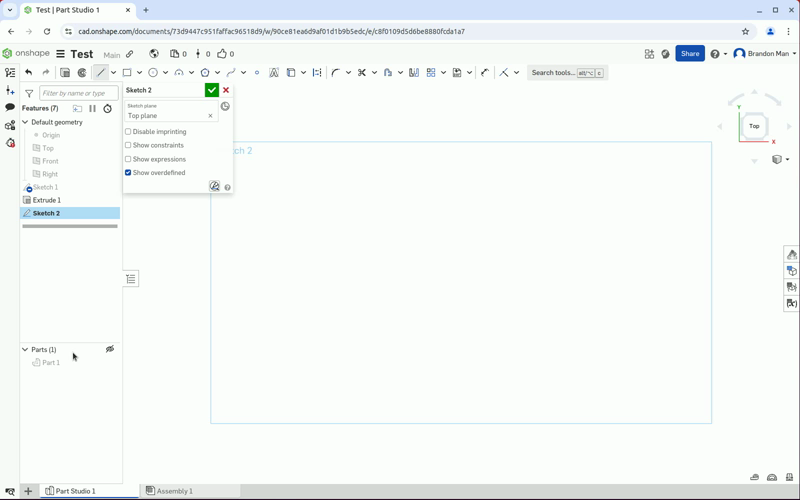
mouse_move(489, 241)
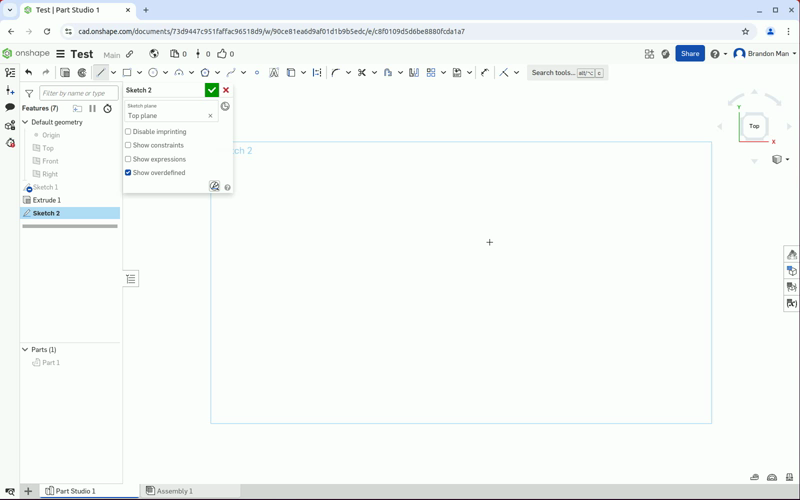
click(489, 241)
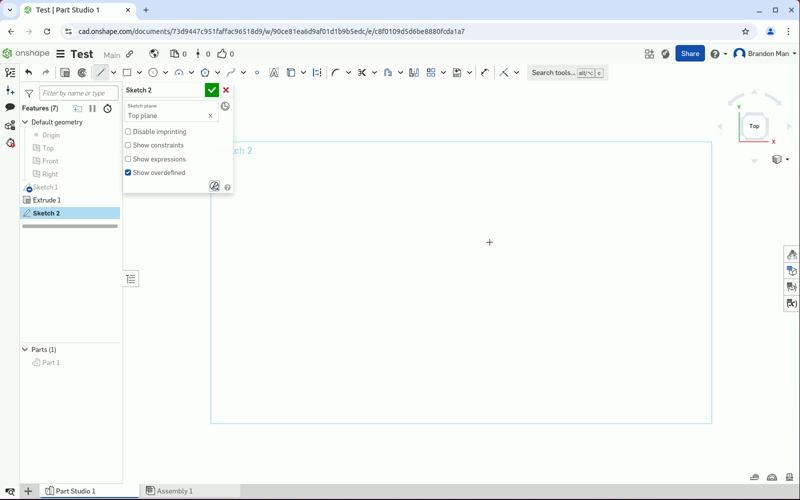
key_up(shift)
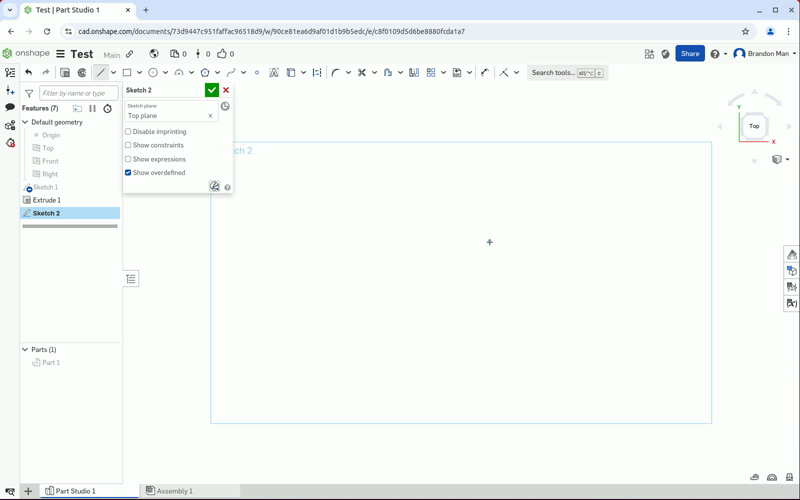
key_down(shift)
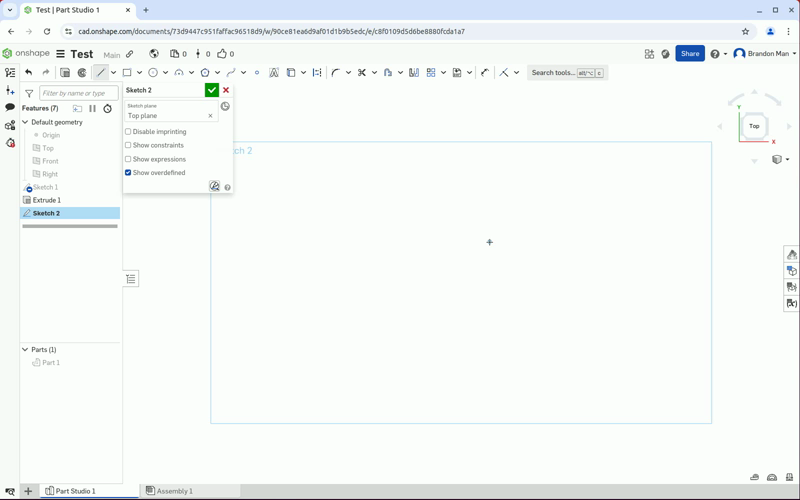
mouse_move(519, 241)
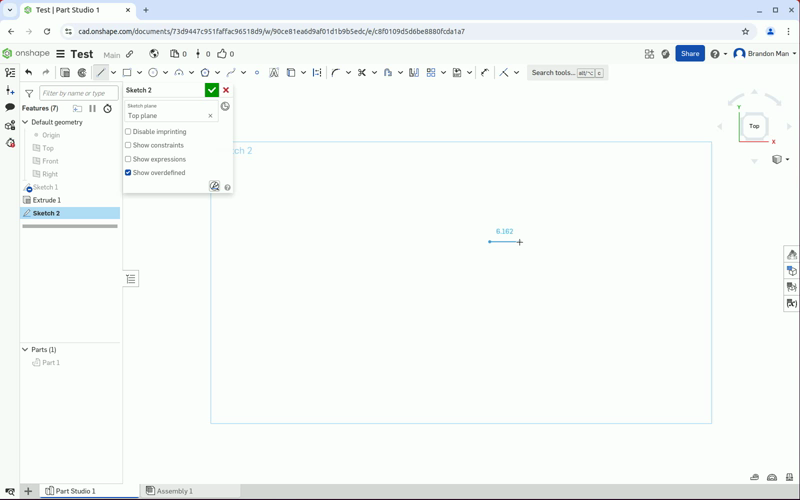
mouse_move(504, 241)
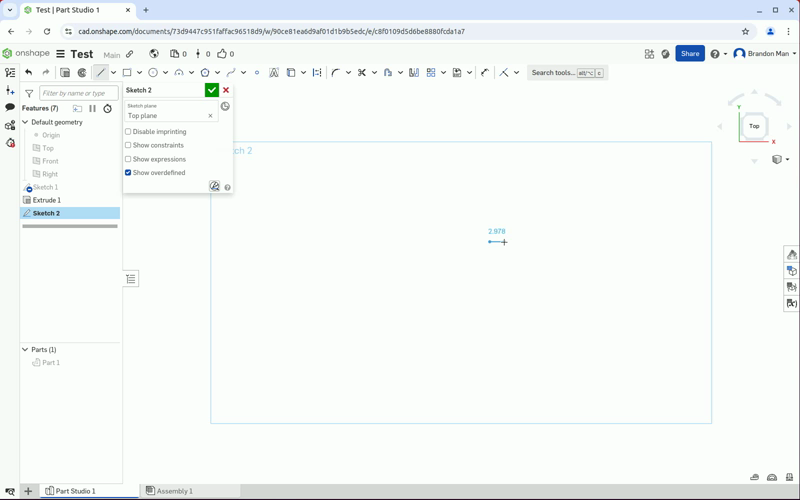
click(504, 241)
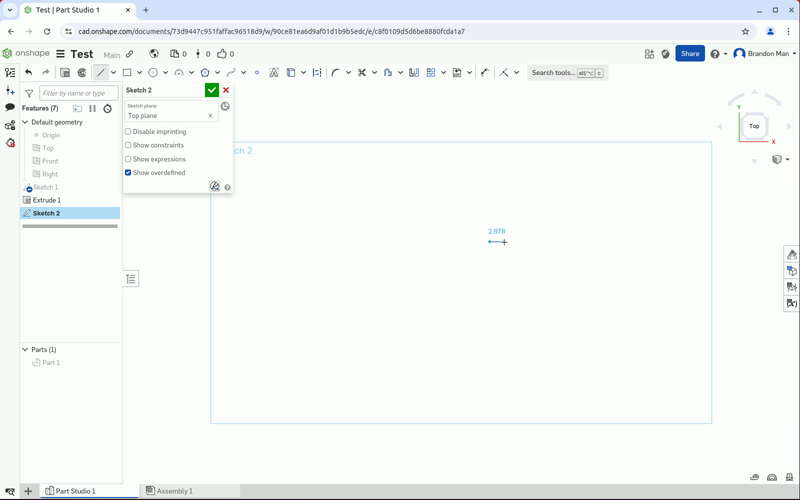
key_up(shift)
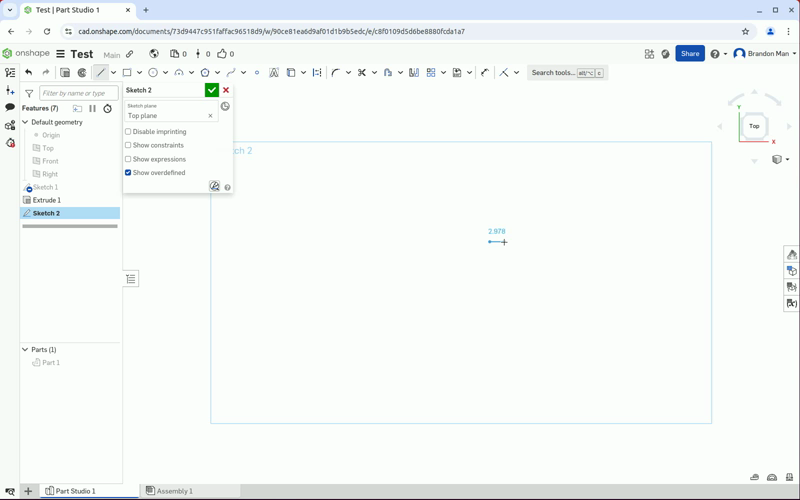
key_down(shift)
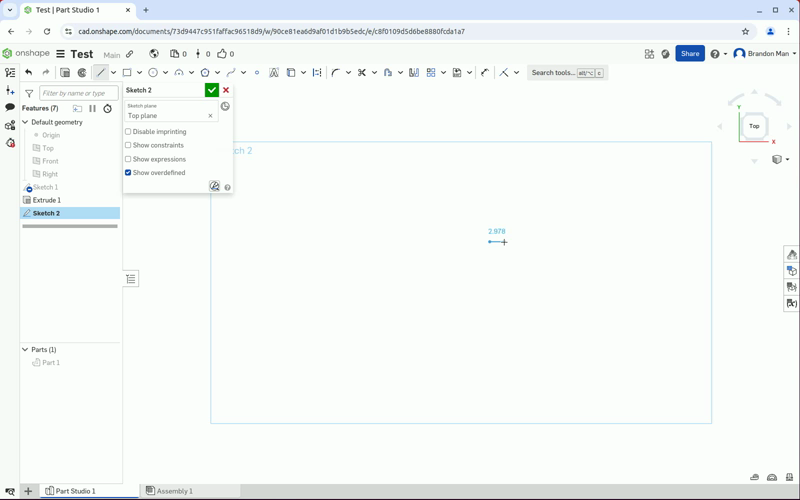
mouse_move(534, 241)
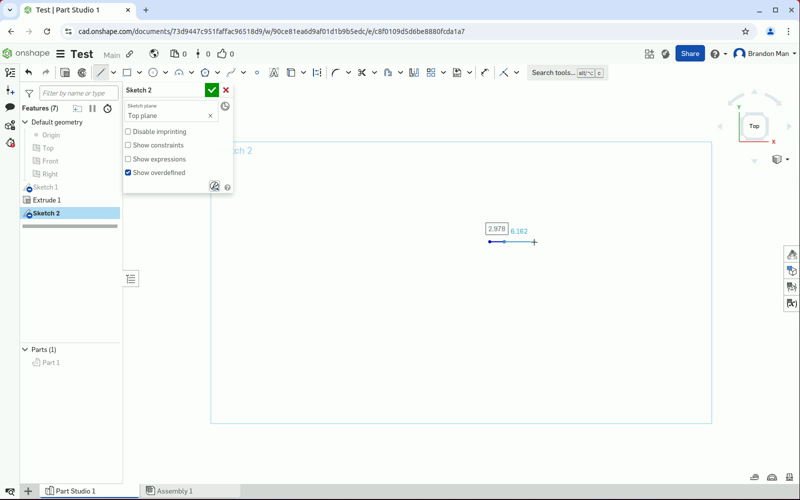
mouse_move(504, 228)
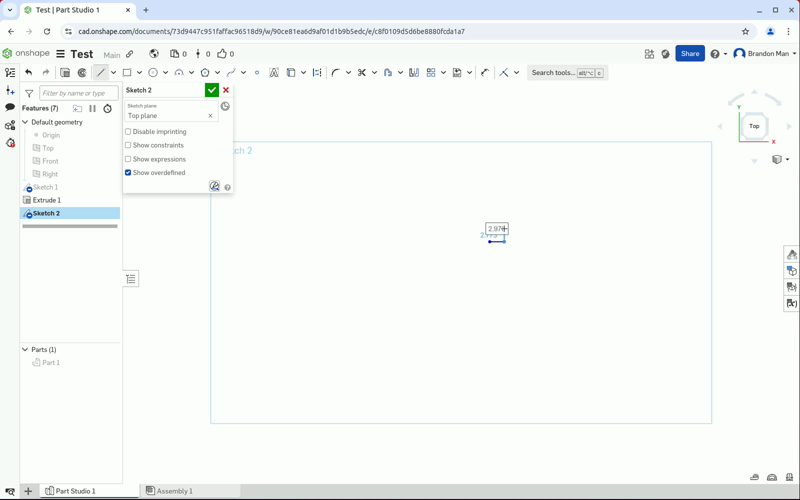
click(504, 228)
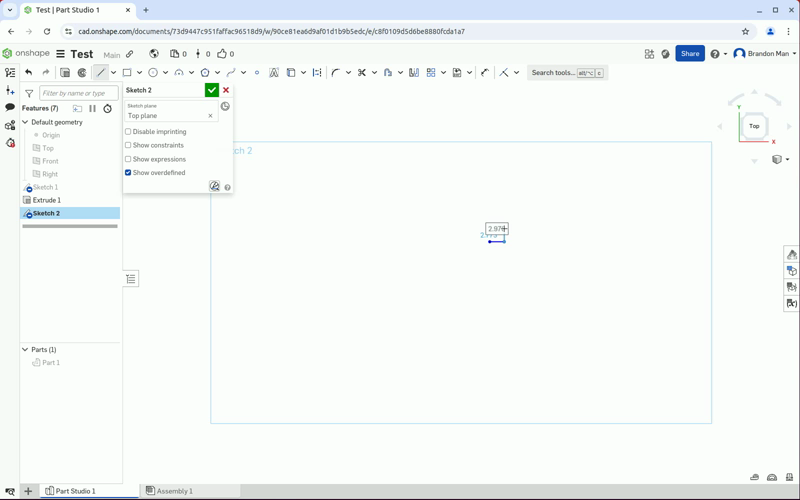
key_up(shift)
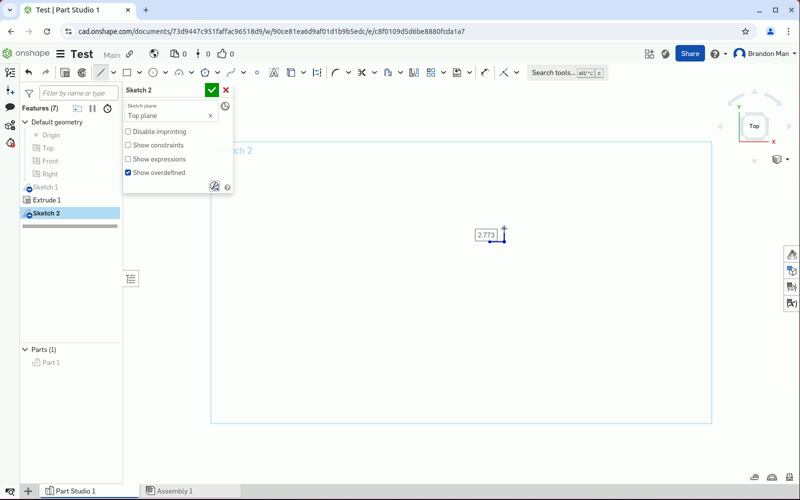
key_down(shift)
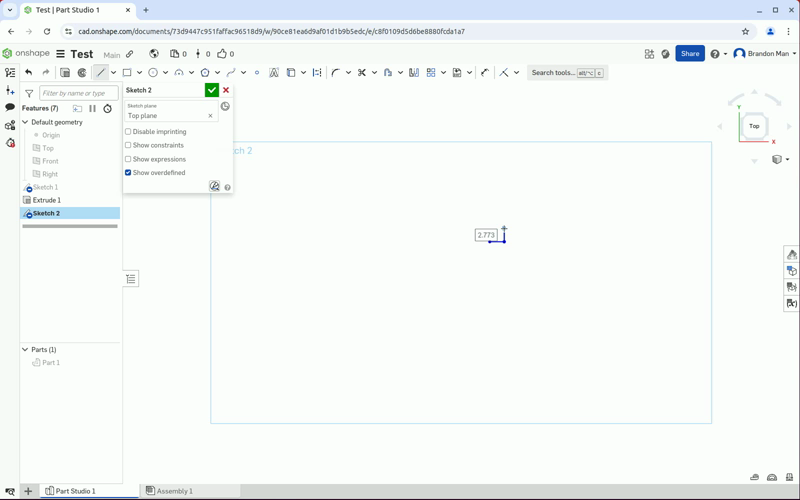
mouse_move(534, 228)
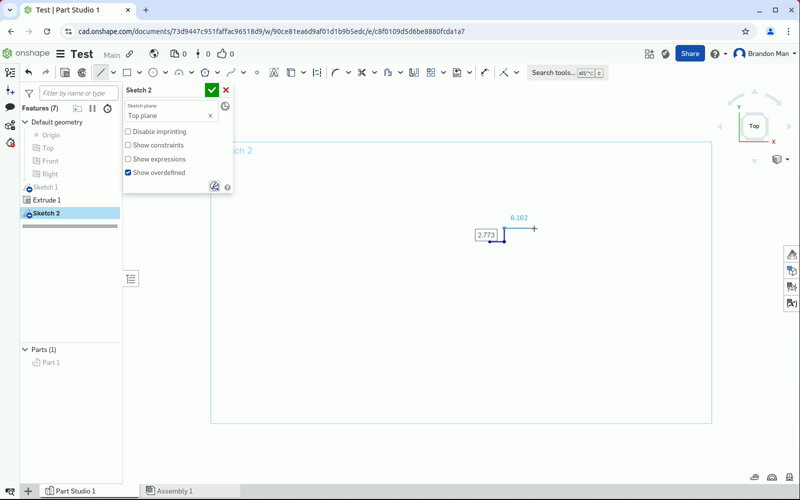
mouse_move(489, 228)
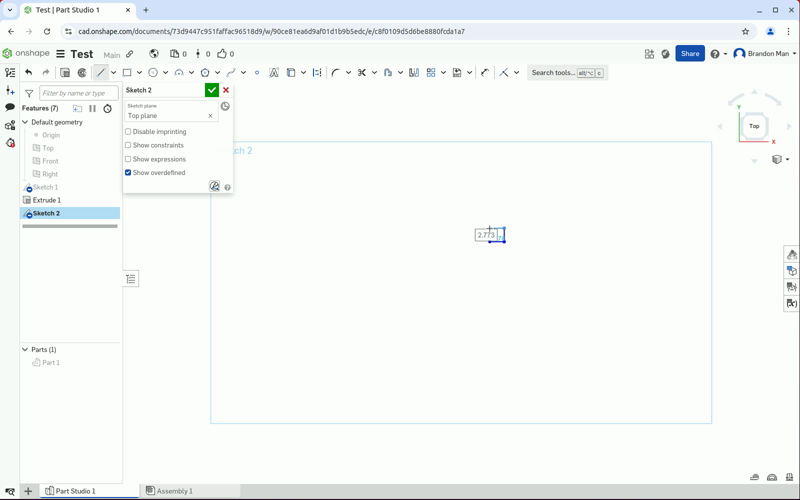
click(489, 228)
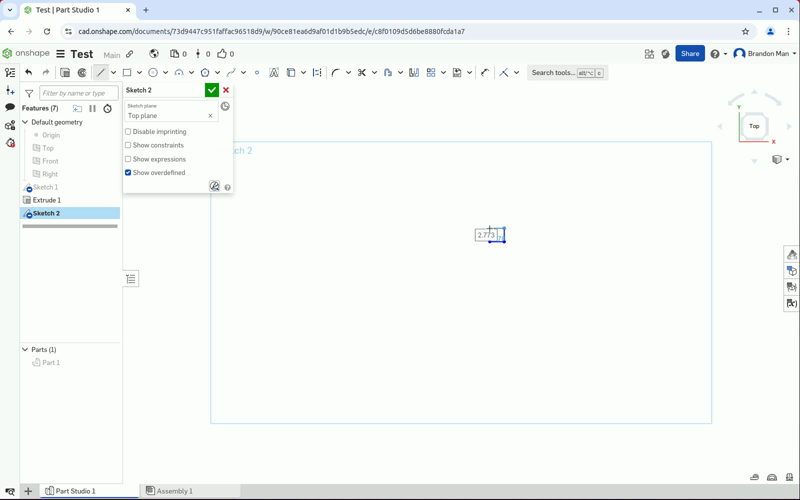
key_up(shift)
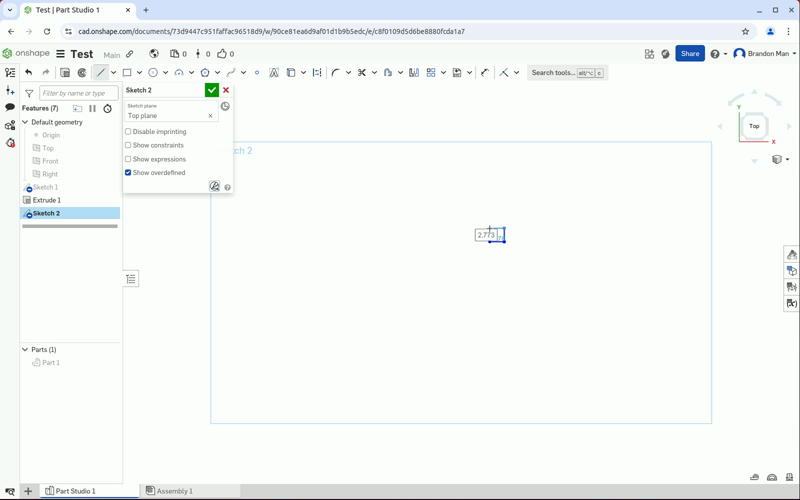
mouse_move(519, 228)
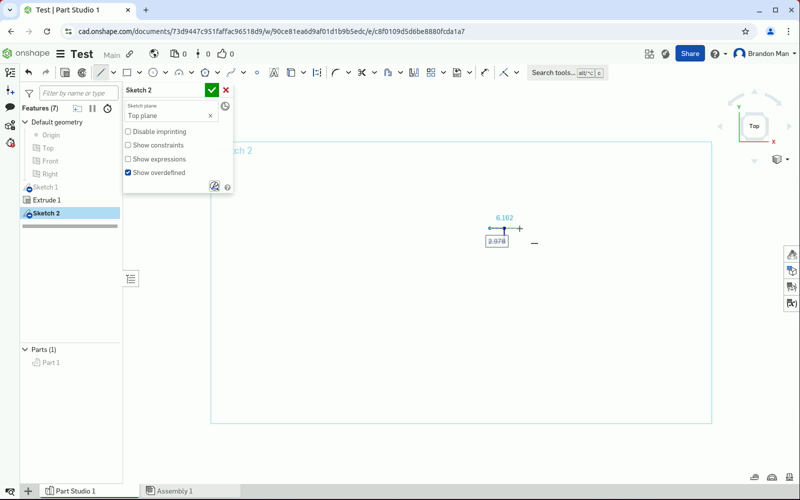
key_down(shift)
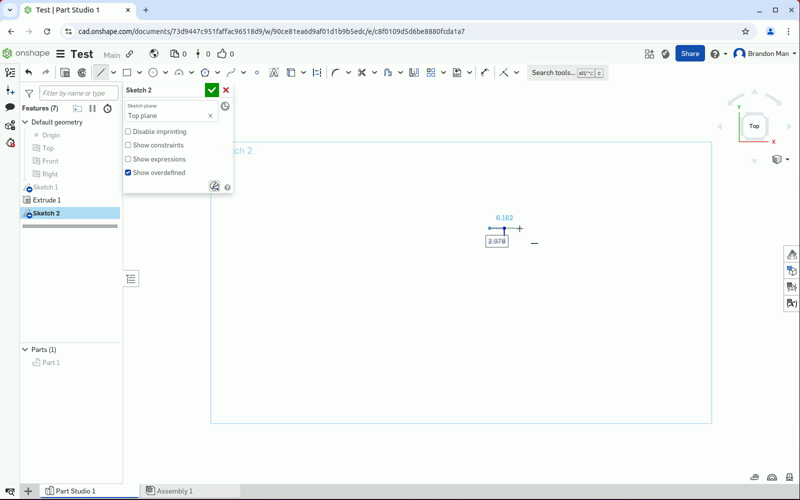
mouse_move(489, 241)
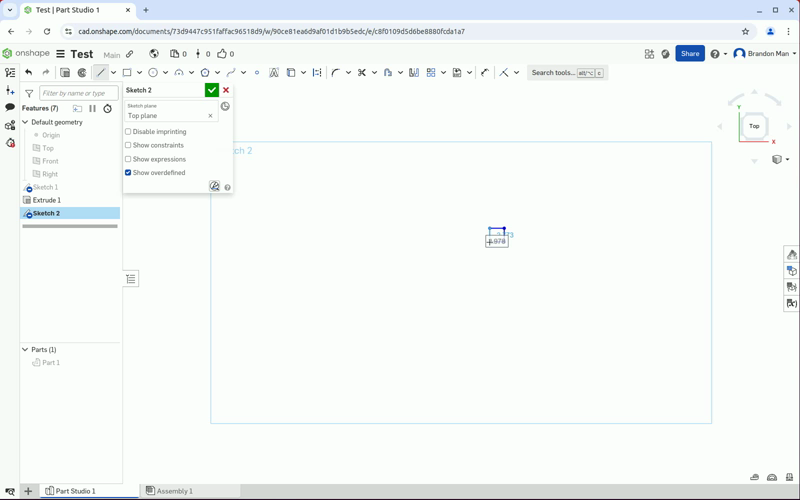
key_up(shift)
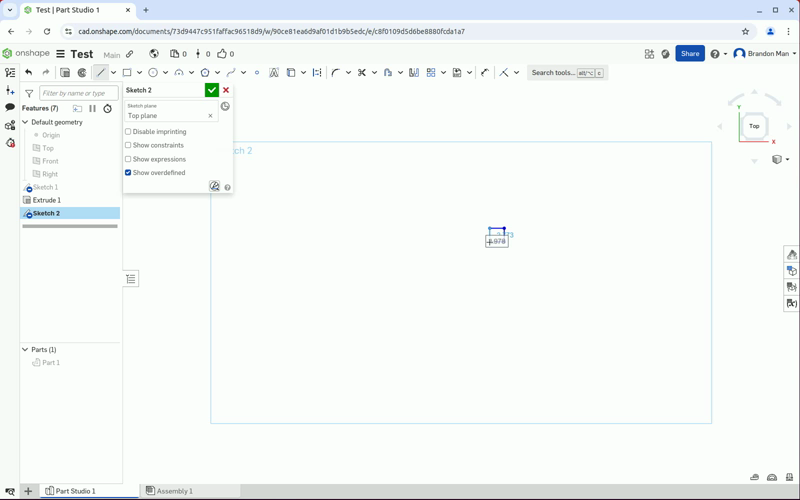
click(489, 241)
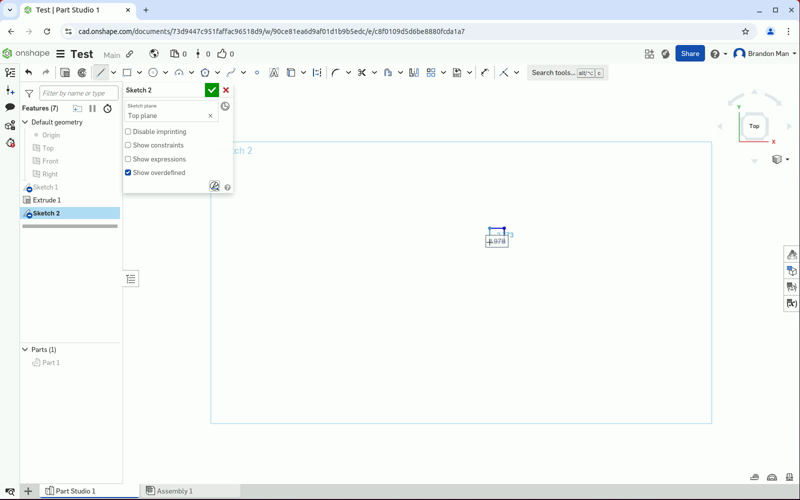
key(esc)
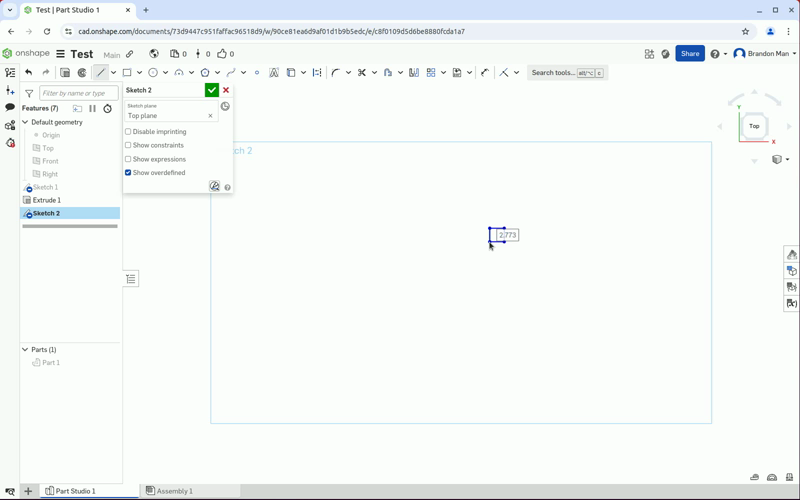
mouse_move(491, 238)
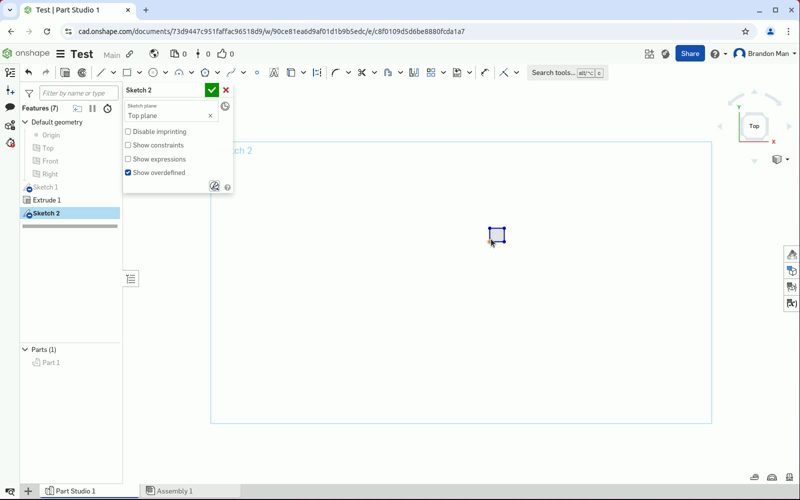
scroll(6)
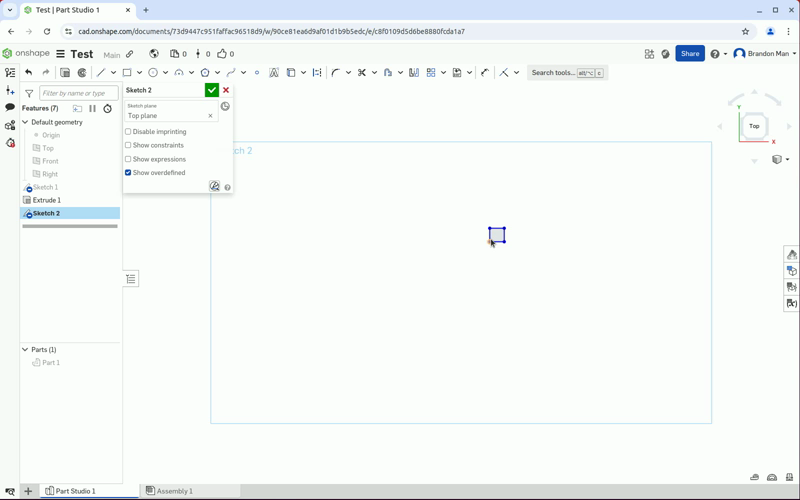
scroll(6)
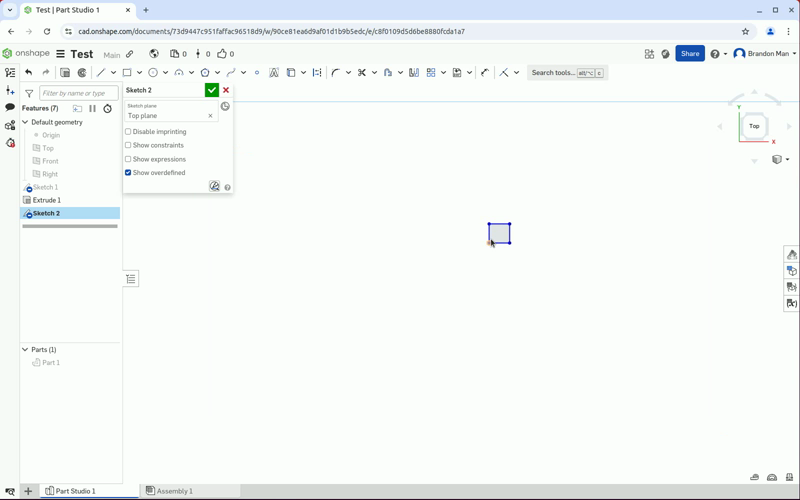
scroll(6)
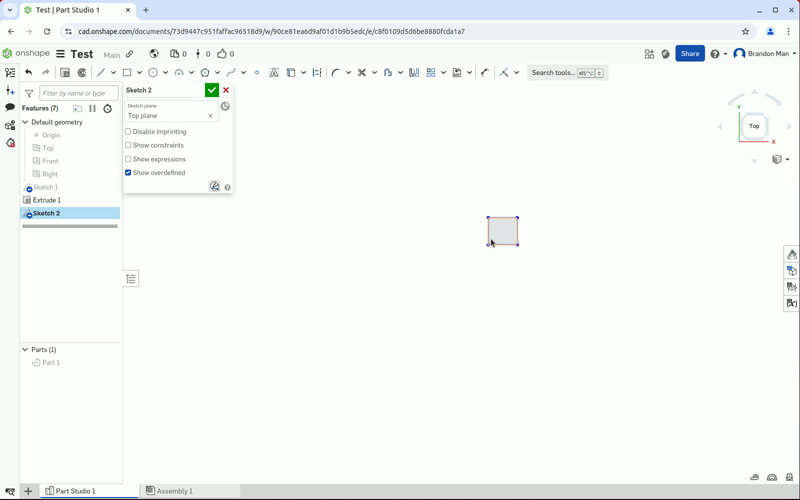
scroll(6)
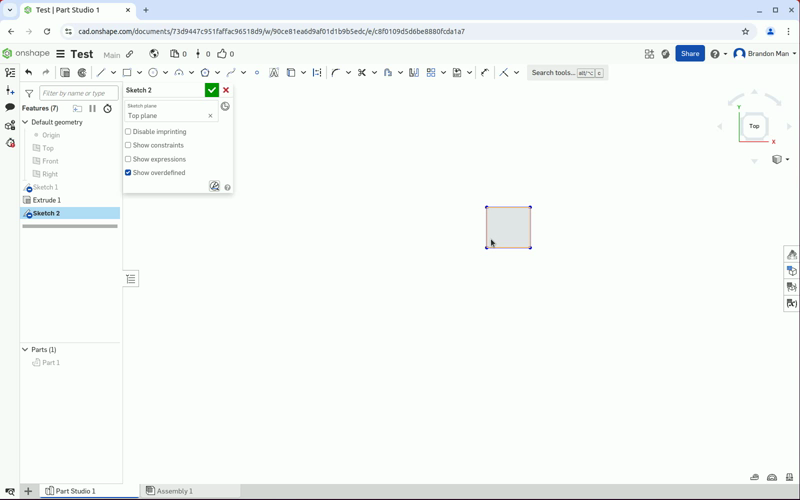
scroll(6)
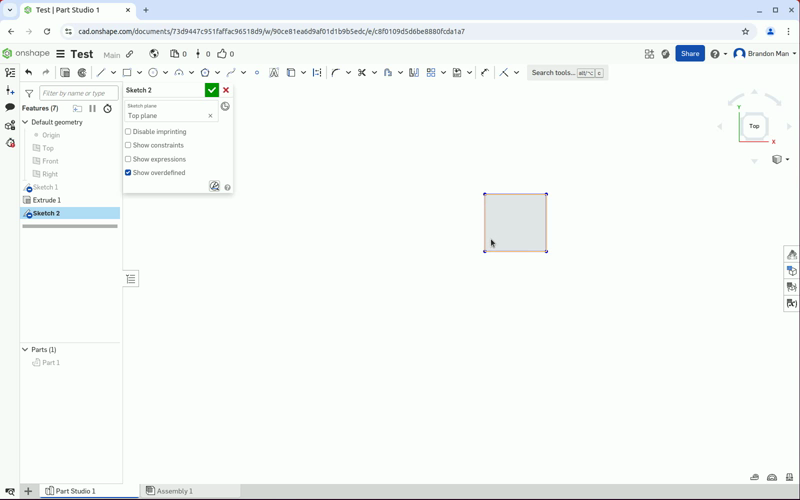
scroll(6)
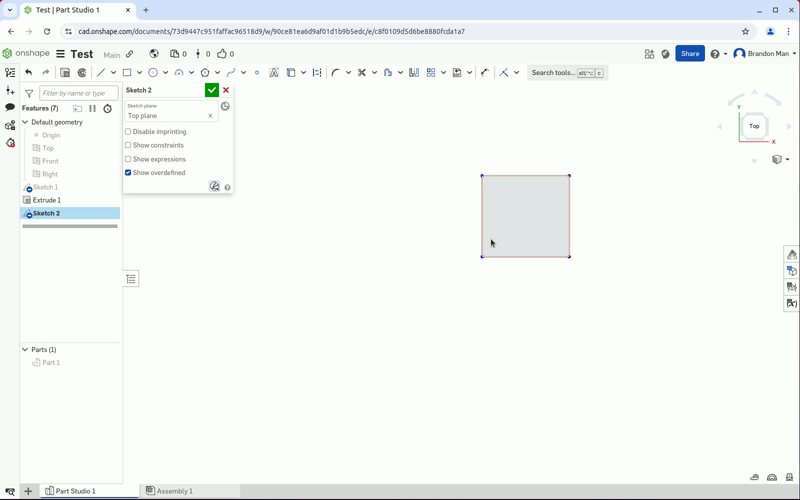
scroll(6)
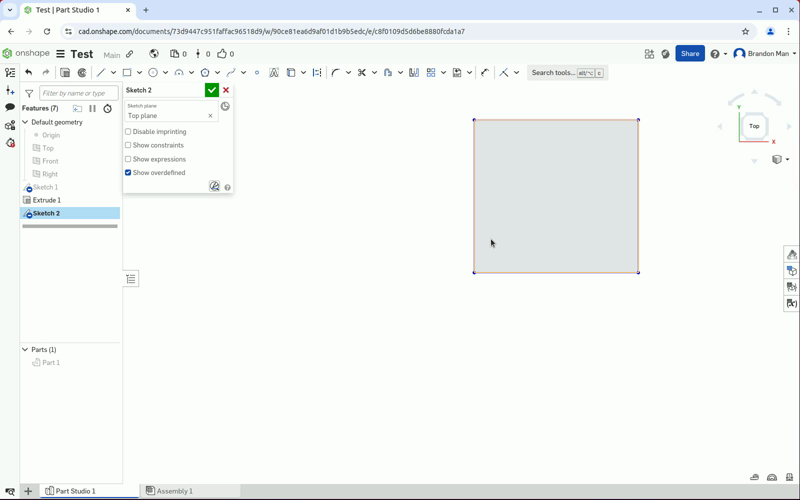
click(491, 238)
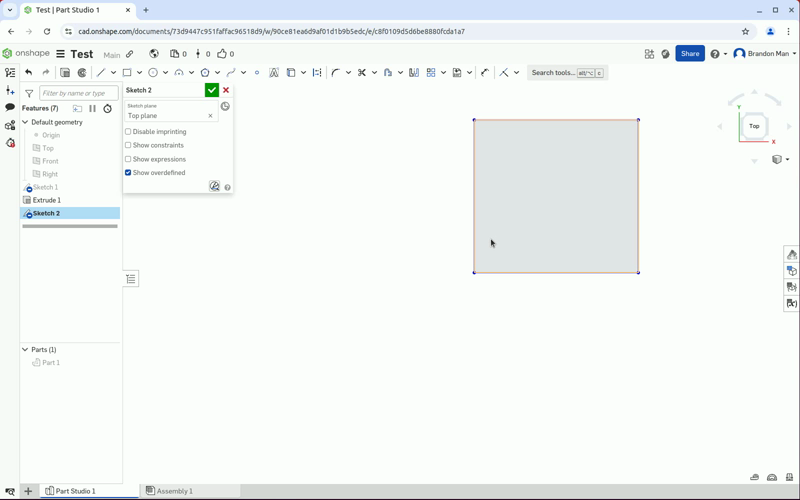
scroll(-6)
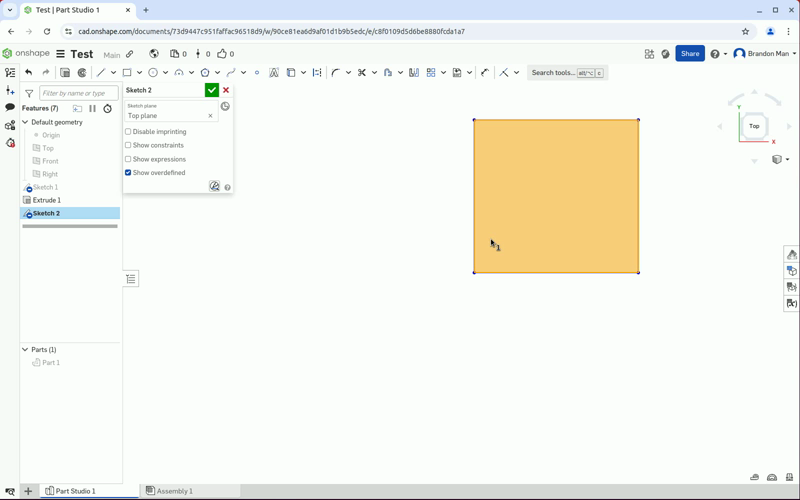
scroll(-6)
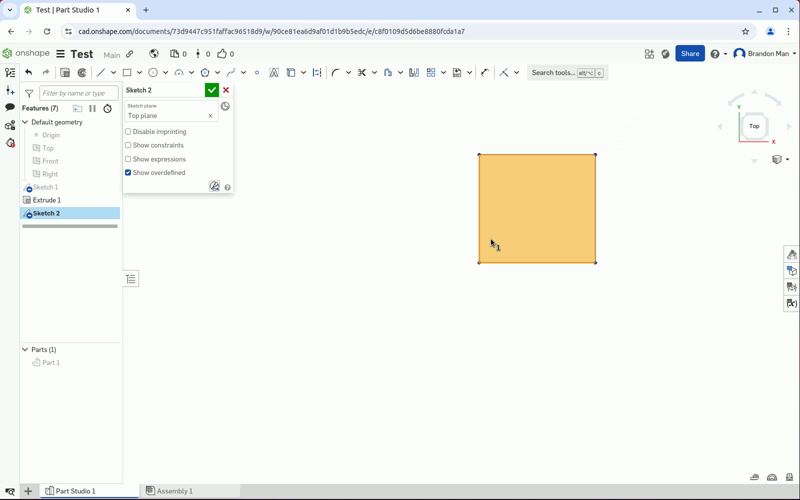
scroll(-6)
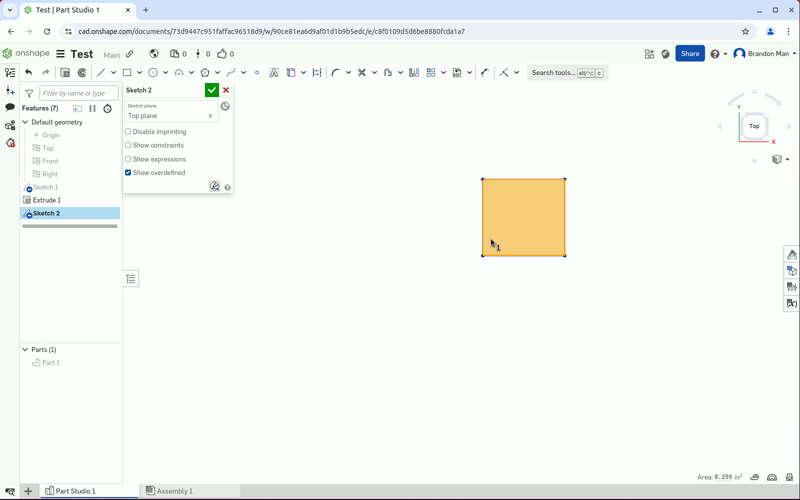
scroll(-6)
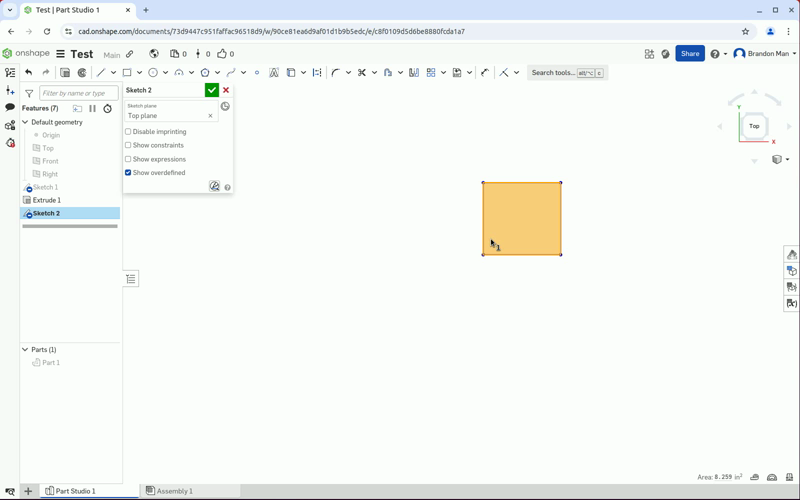
scroll(-6)
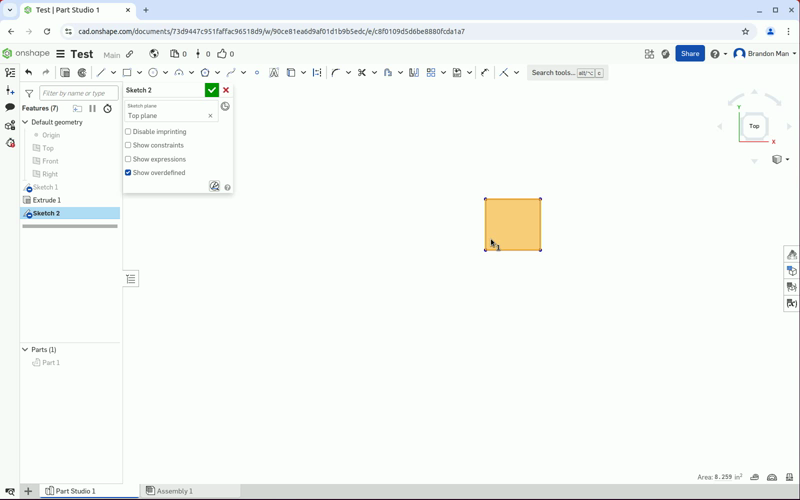
scroll(-6)
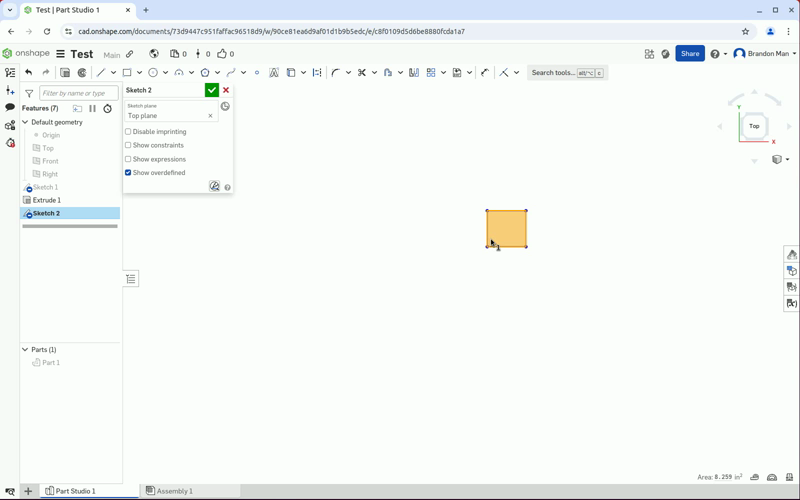
scroll(-6)
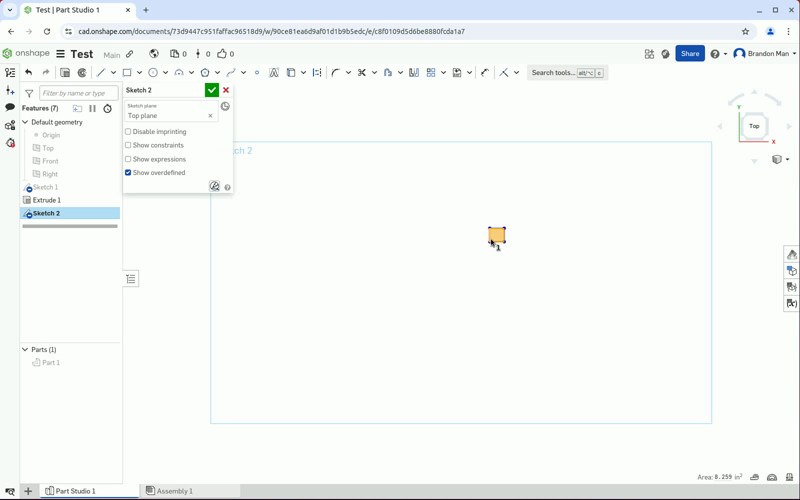
mouse_move(73, 352)
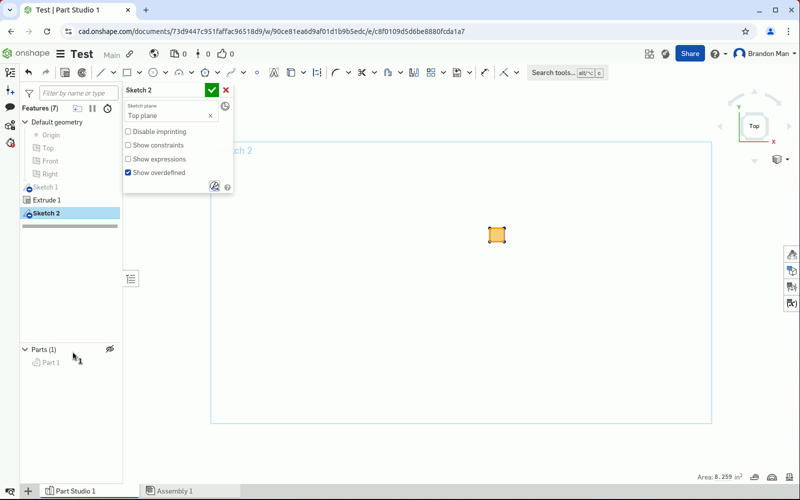
key(shift+y)
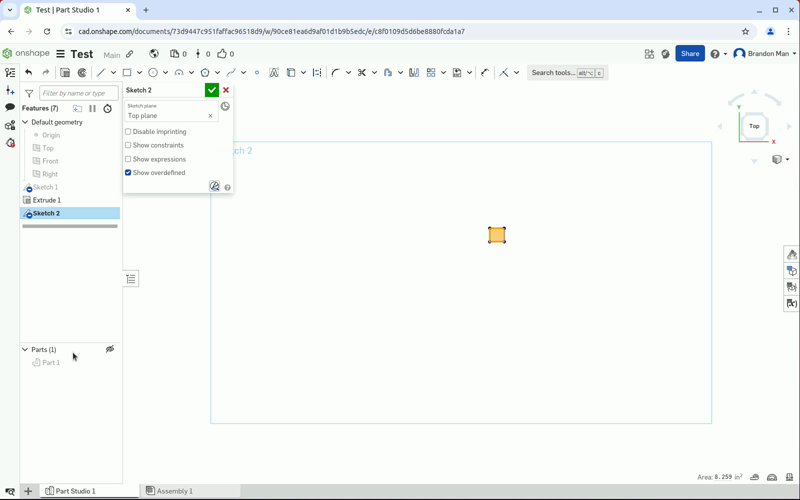
key(shift+e)
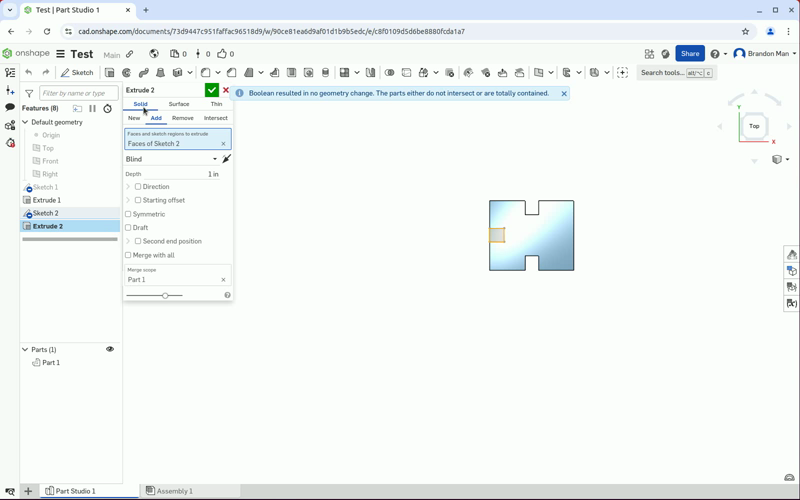
mouse_move(143, 106)
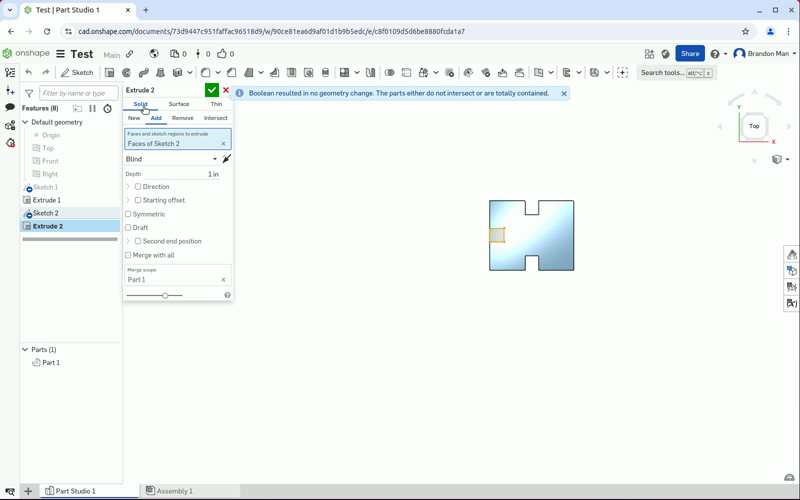
click(143, 106)
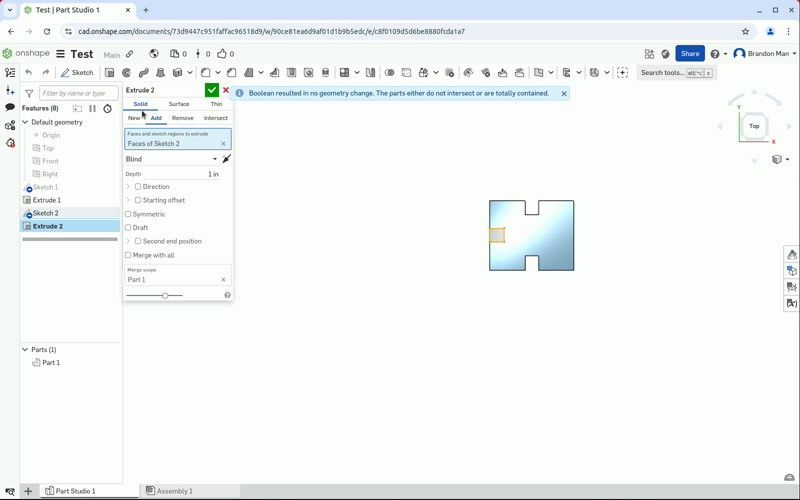
mouse_move(137, 120)
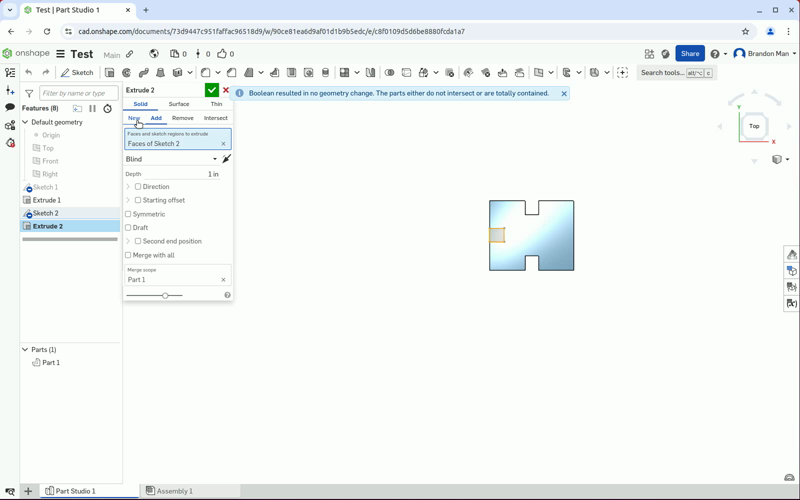
click(137, 120)
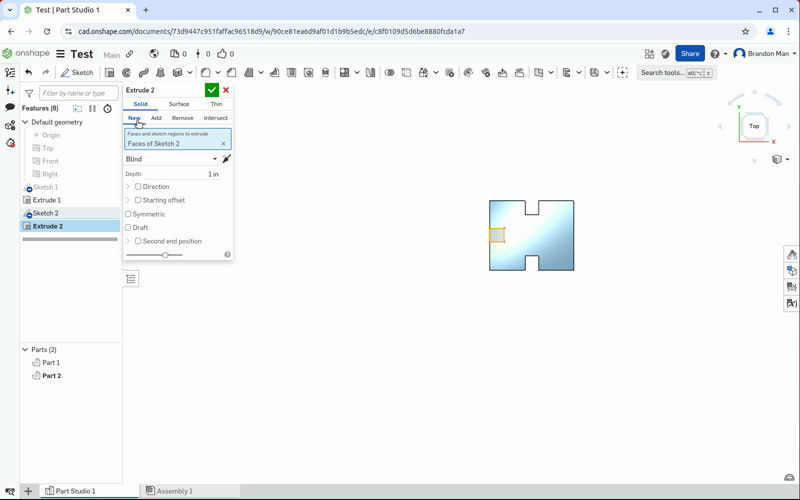
key(tab, 4)
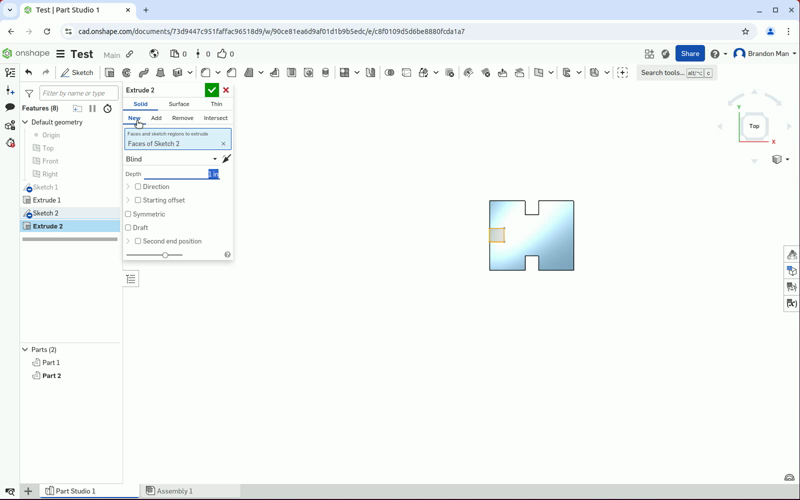
text(-2.648)
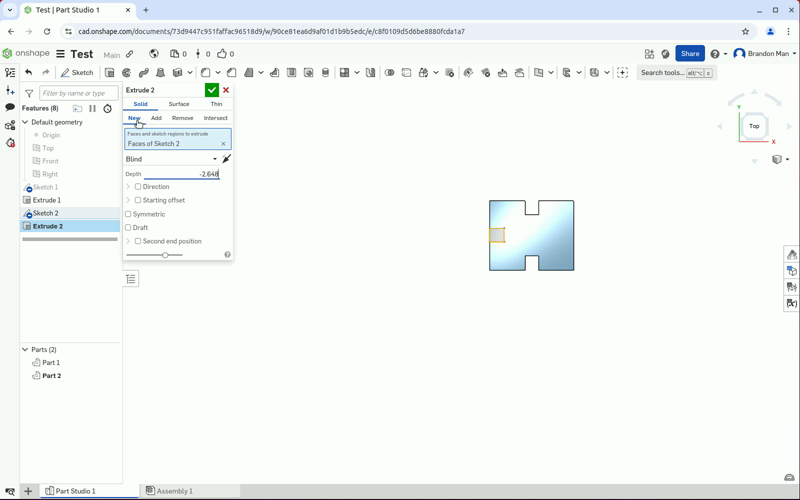
key(enter)
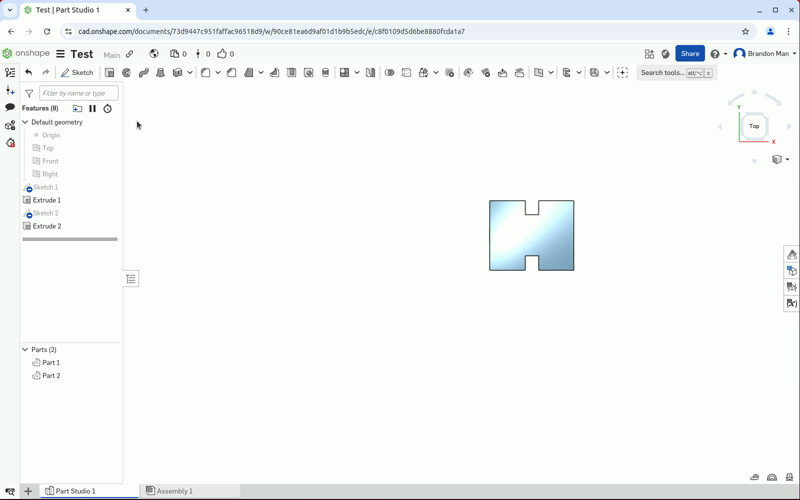
key(shift+h)
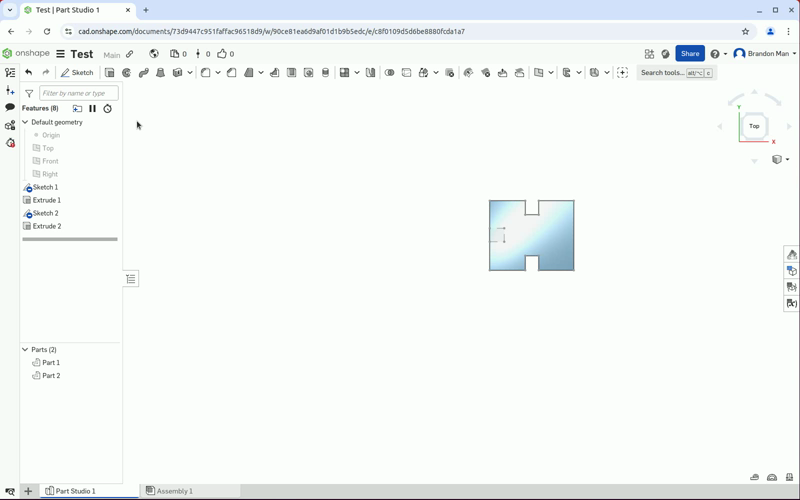
key(shift+h)
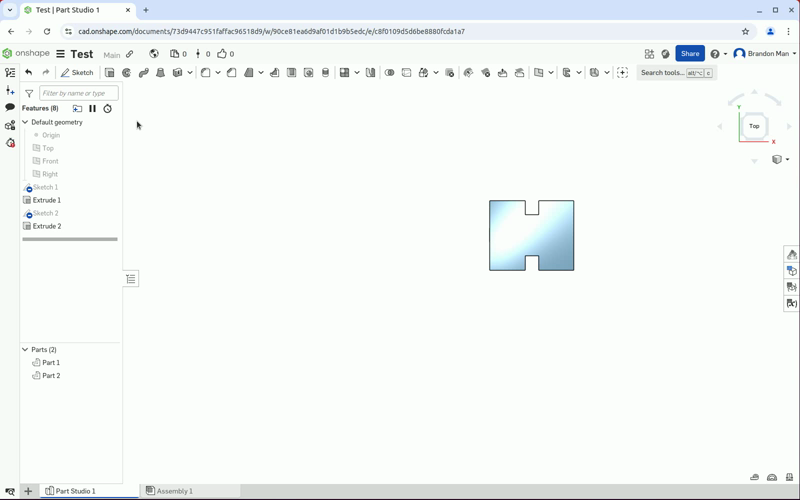
mouse_move(73, 189)
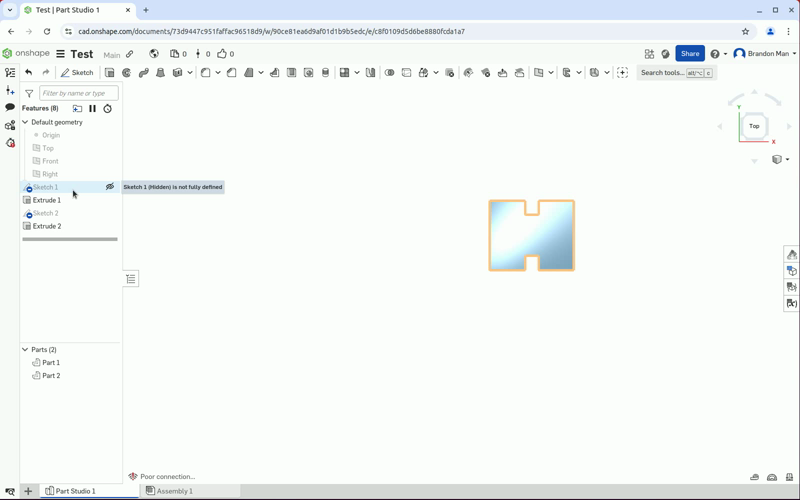
click(73, 189)
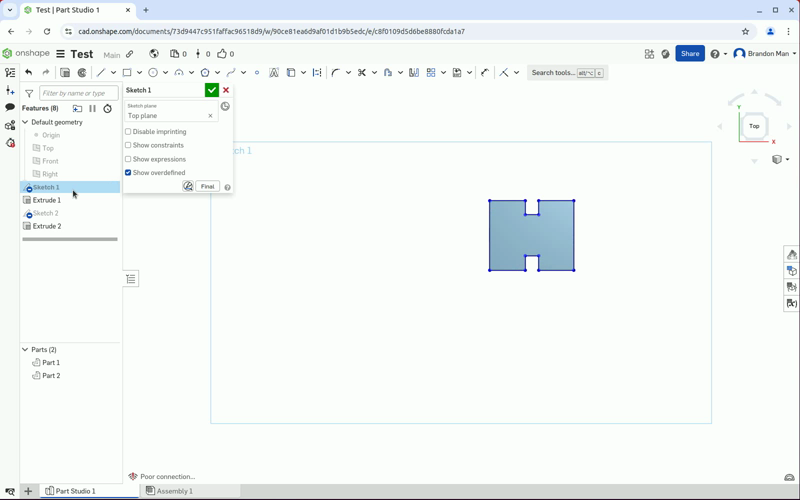
mouse_move(229, 92)
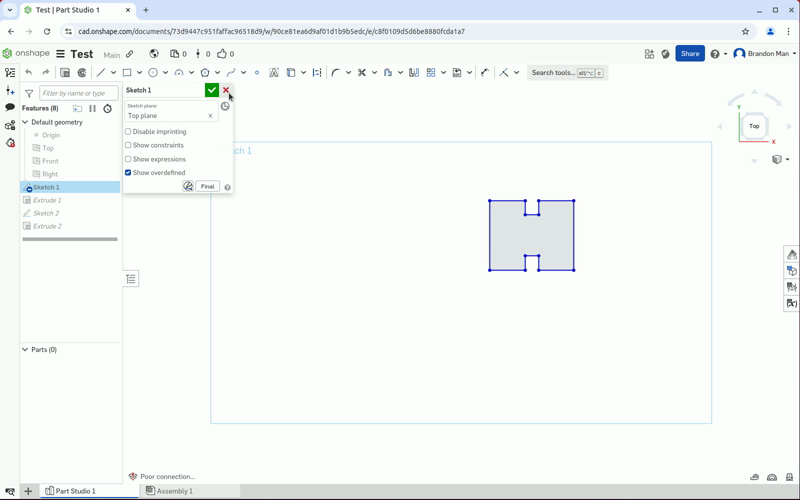
click(229, 92)
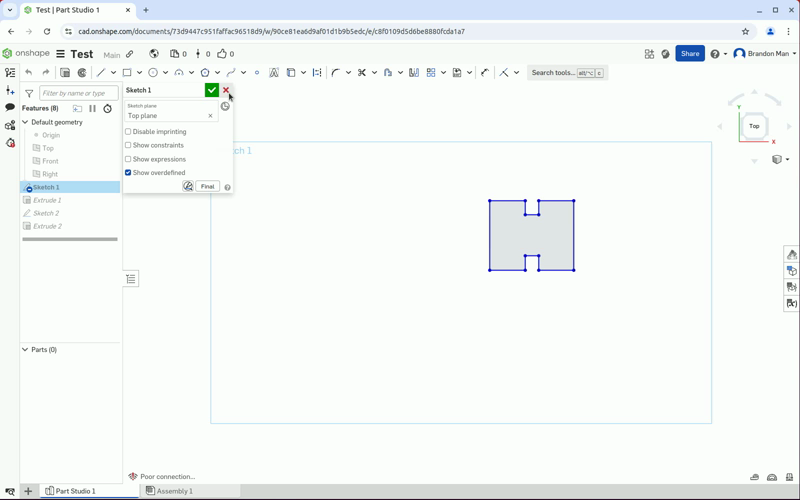
key(shift+s)
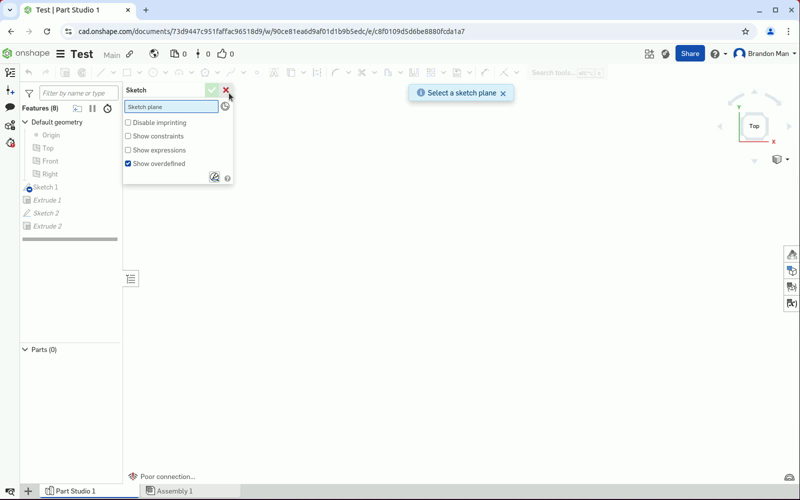
mouse_move(73, 150)
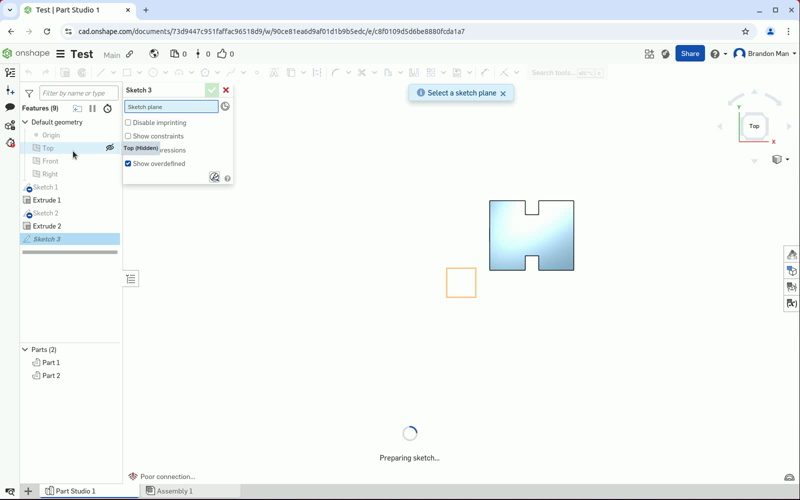
click(73, 150)
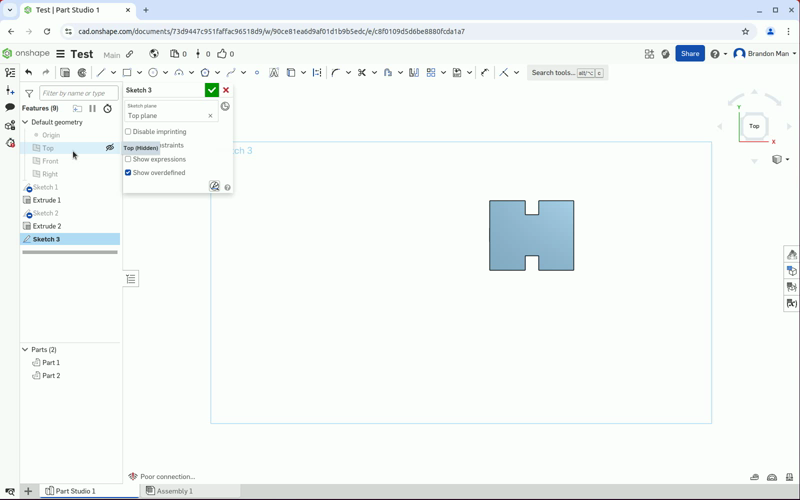
mouse_move(73, 352)
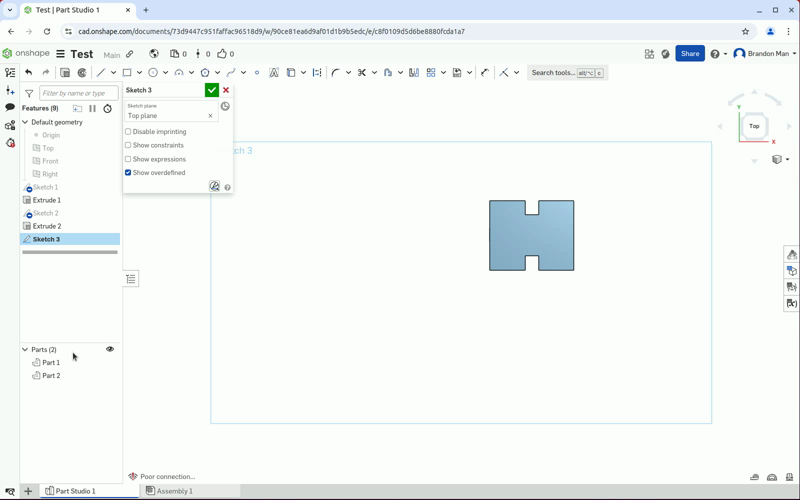
key(y)
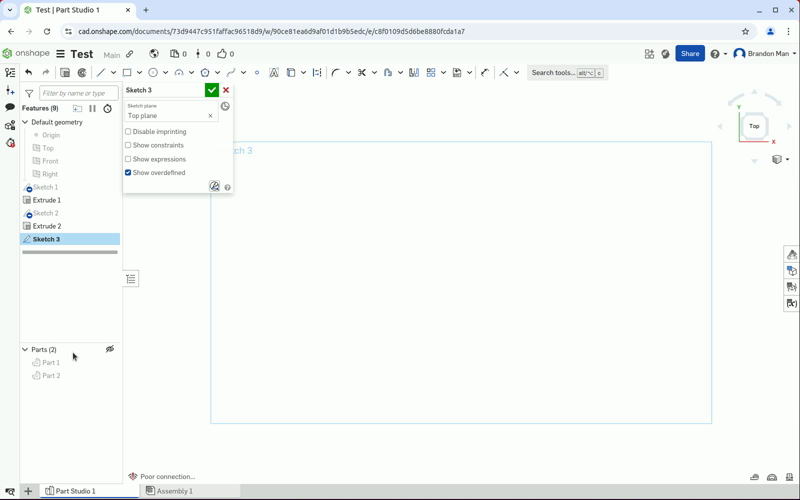
key(l)
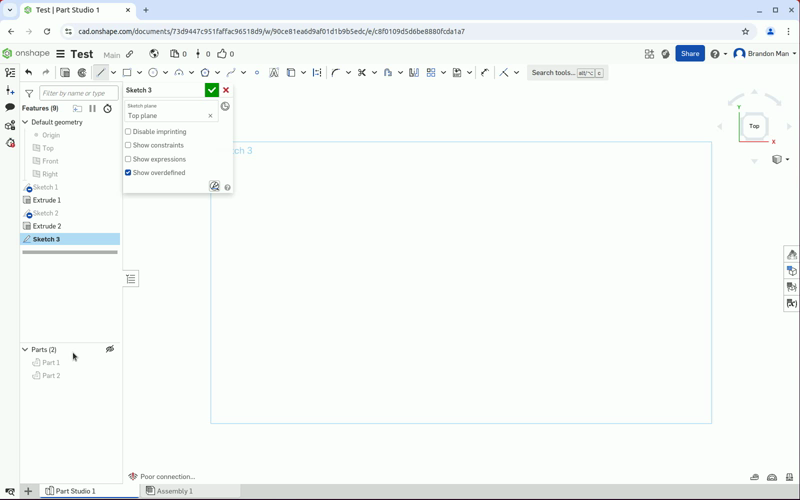
key_down(shift)
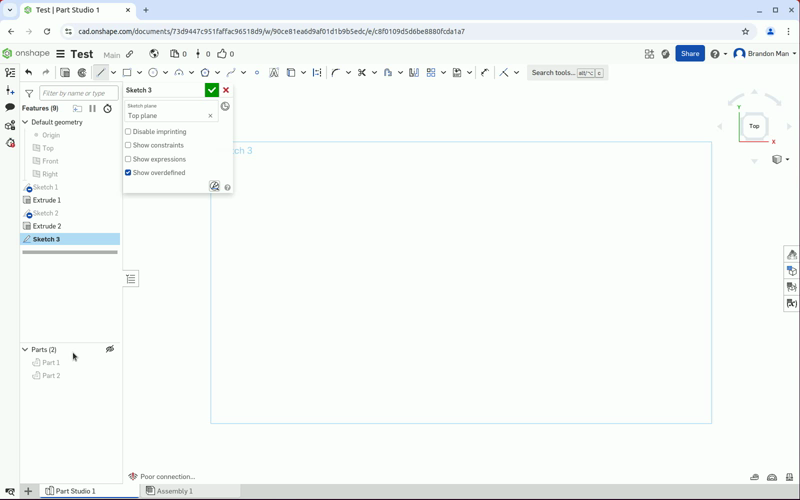
mouse_move(560, 241)
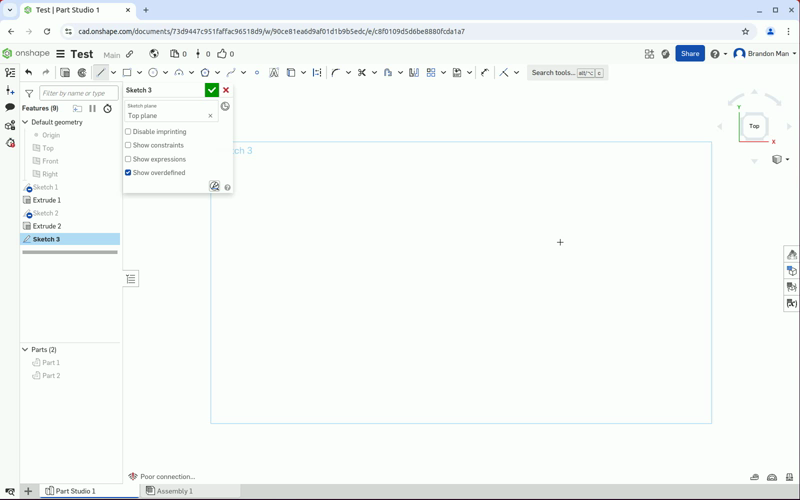
click(560, 241)
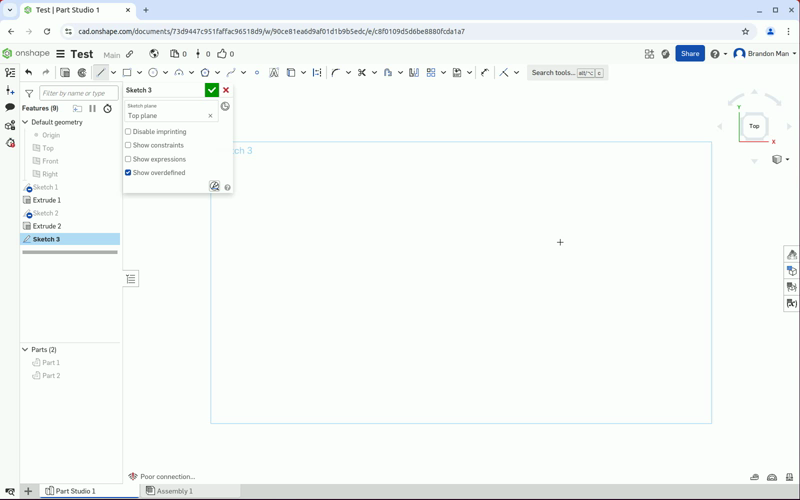
key_up(shift)
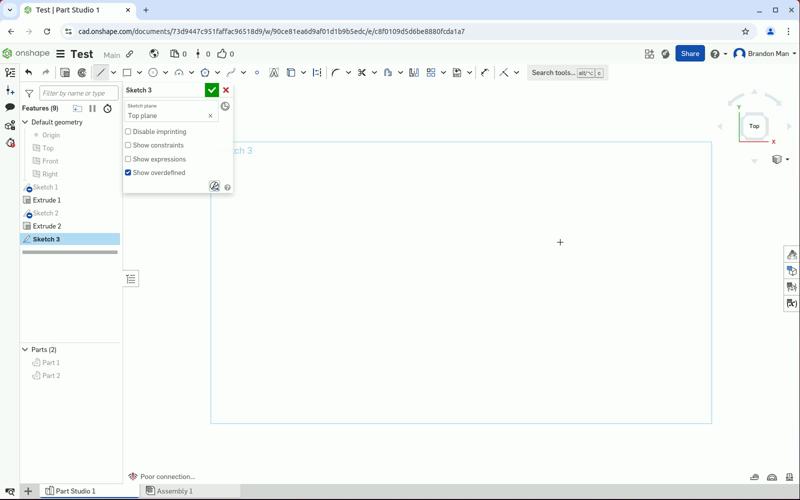
key_down(shift)
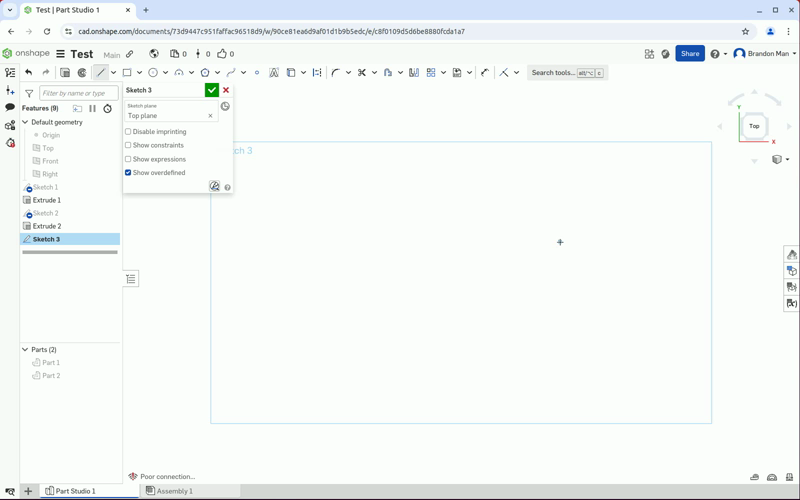
mouse_move(589, 241)
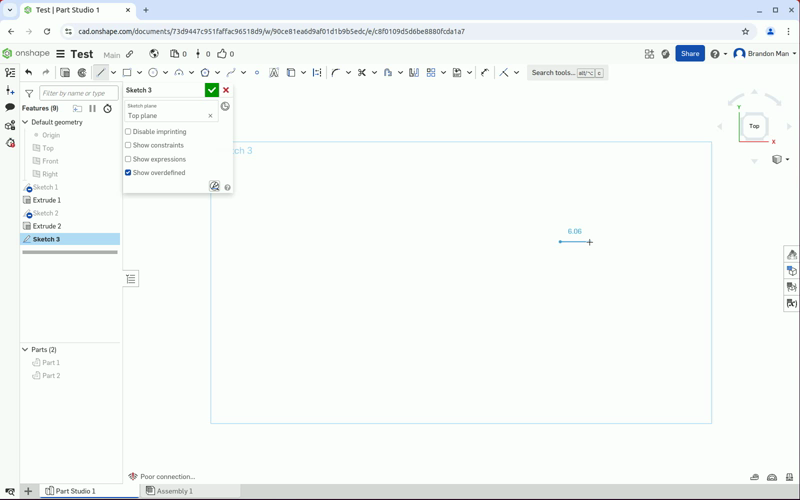
mouse_move(574, 241)
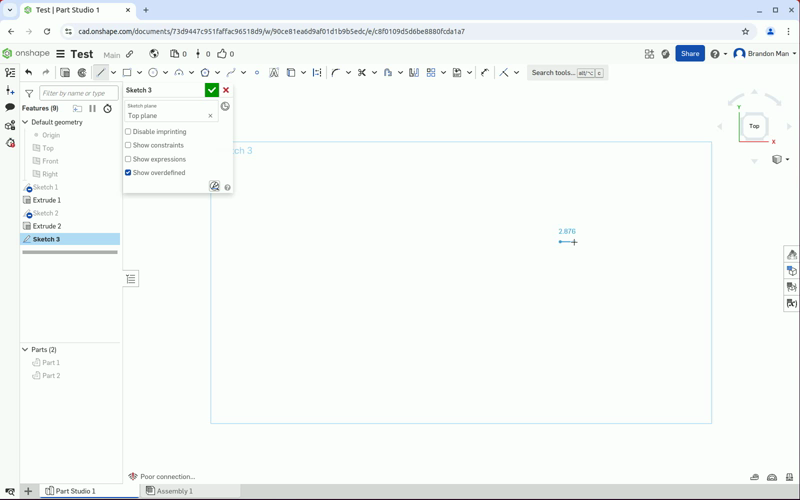
click(574, 241)
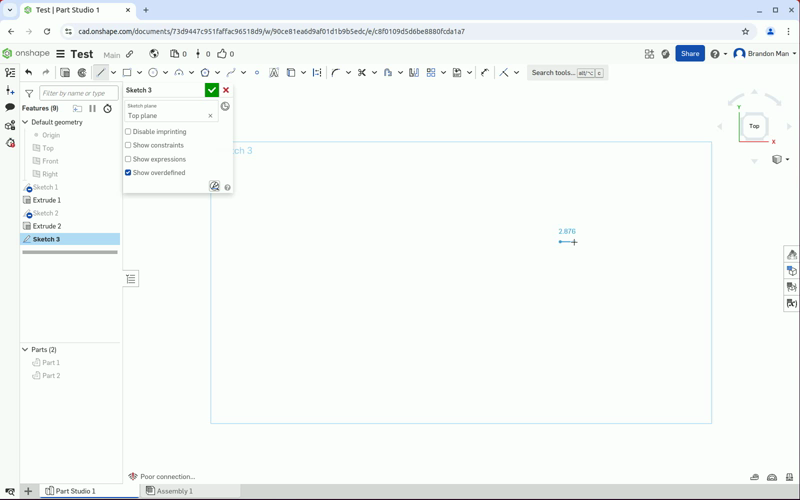
key_up(shift)
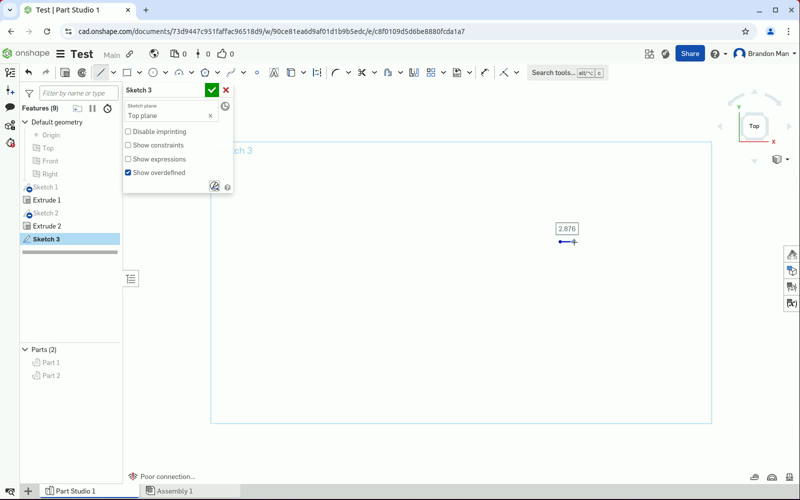
key_down(shift)
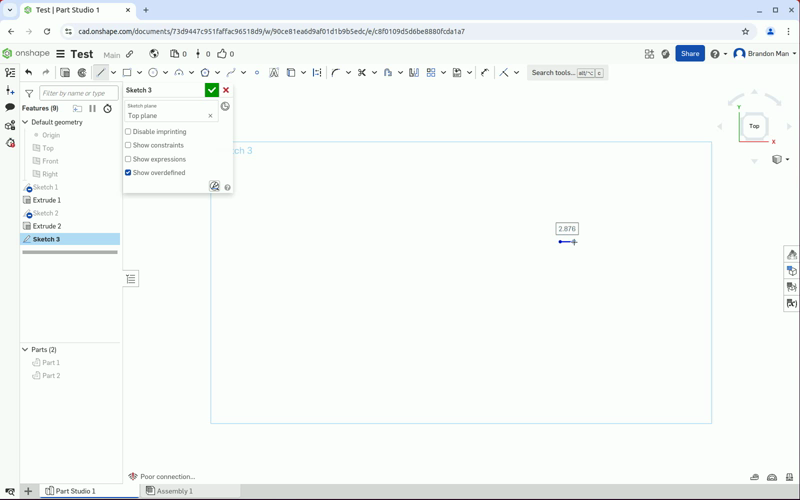
mouse_move(589, 241)
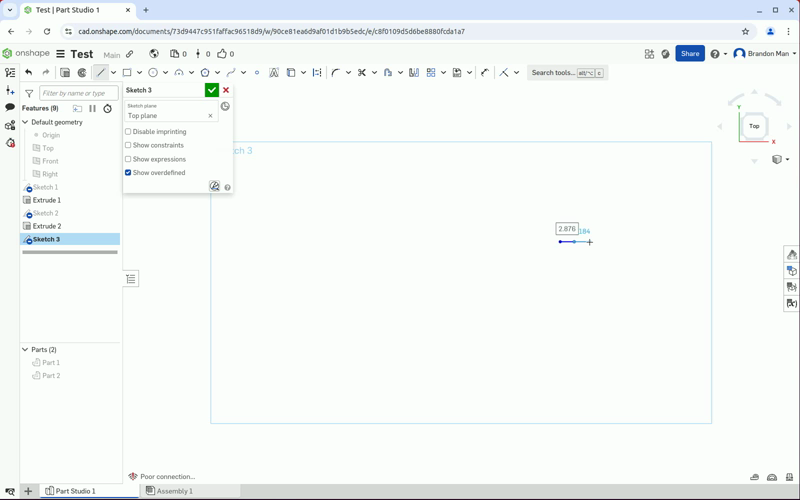
mouse_move(574, 228)
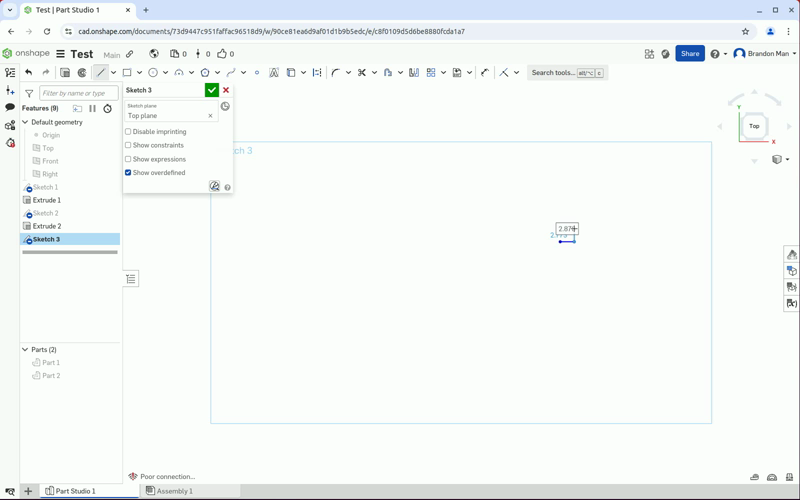
click(574, 228)
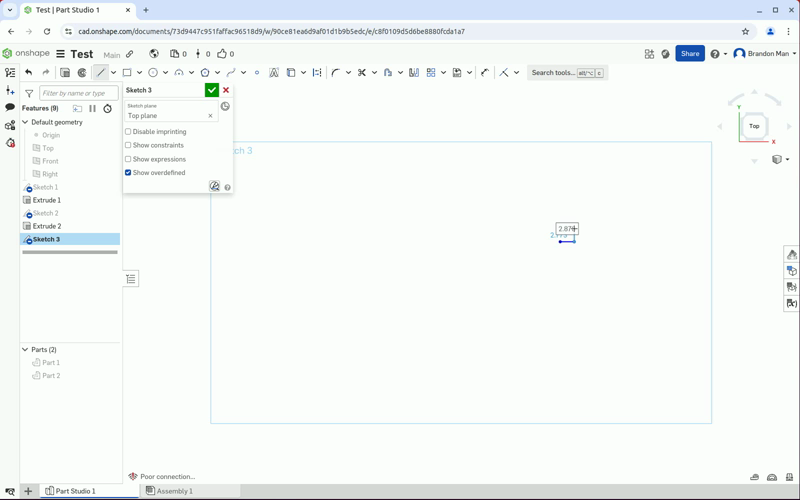
key_up(shift)
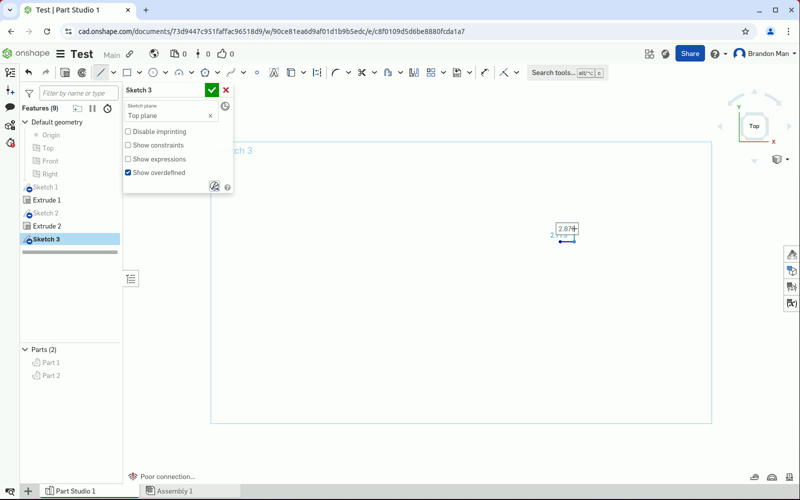
key_down(shift)
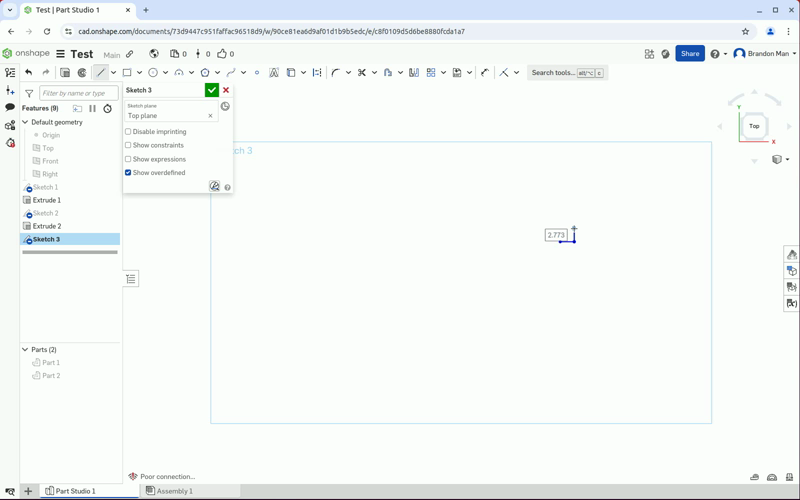
mouse_move(589, 228)
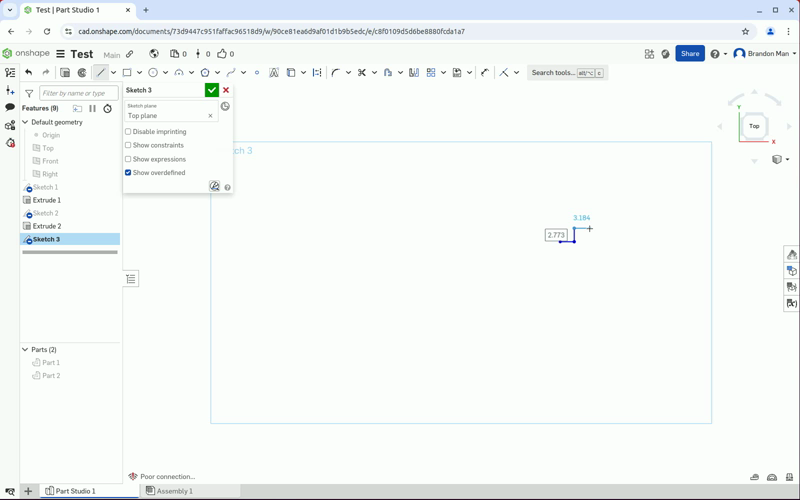
mouse_move(560, 228)
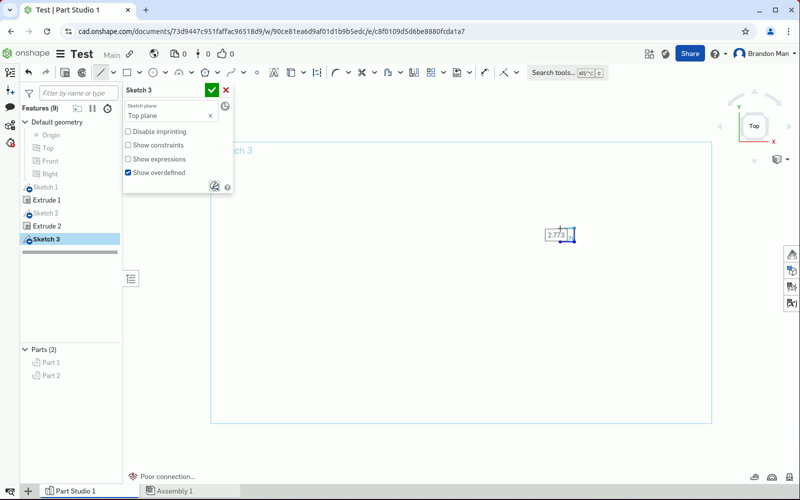
click(560, 228)
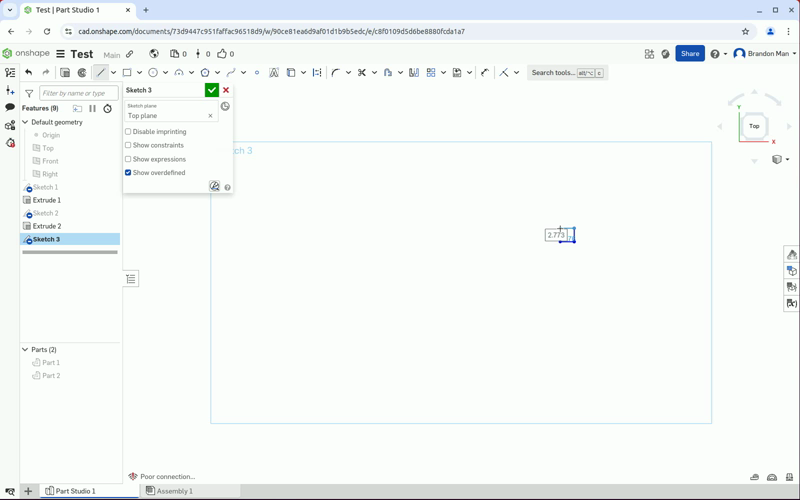
key_up(shift)
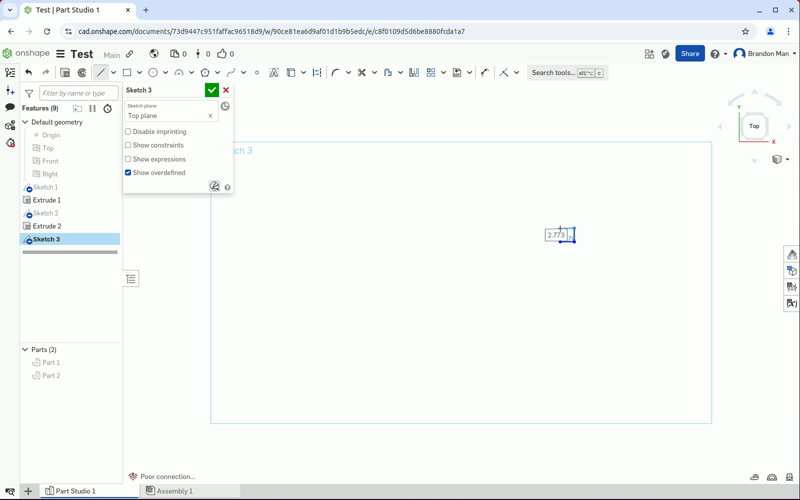
mouse_move(589, 228)
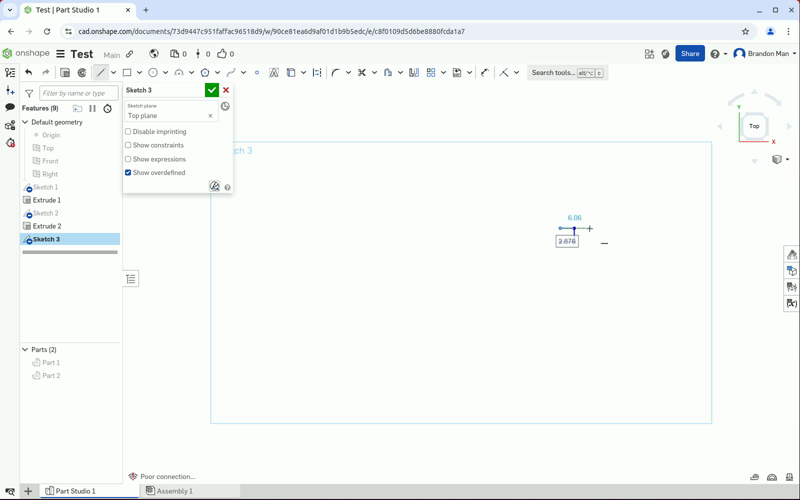
key_down(shift)
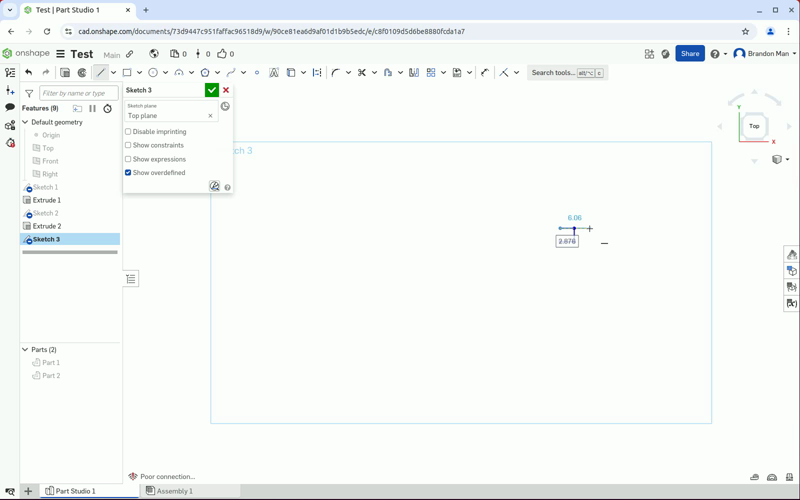
mouse_move(560, 241)
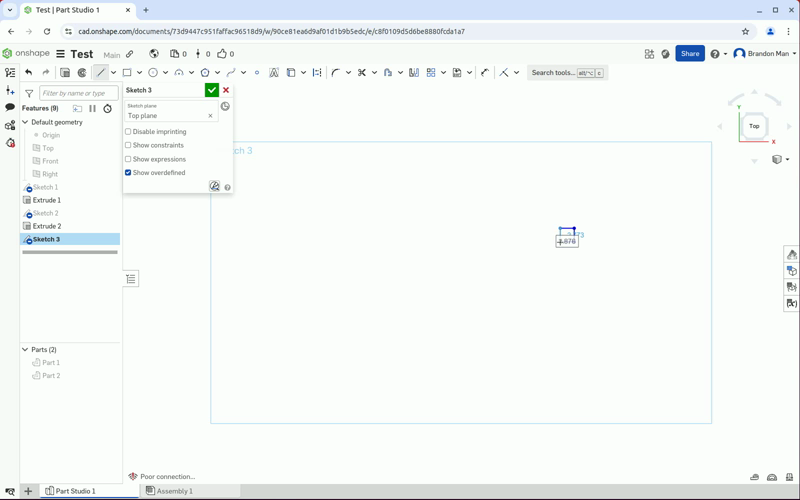
key_up(shift)
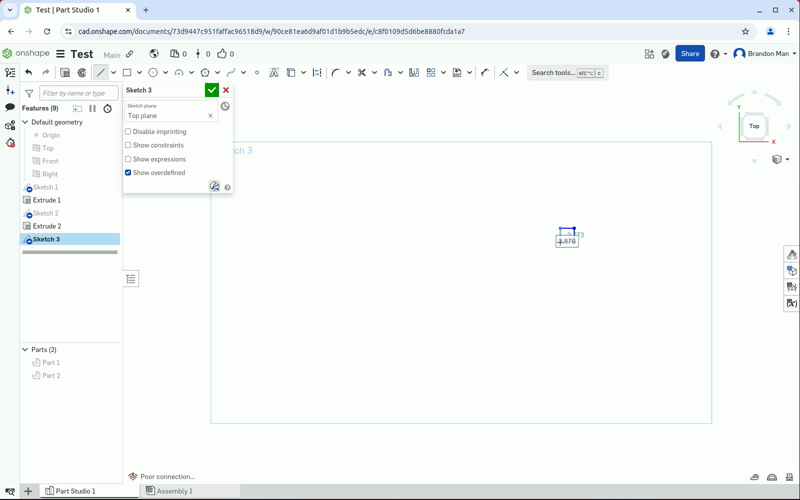
click(560, 241)
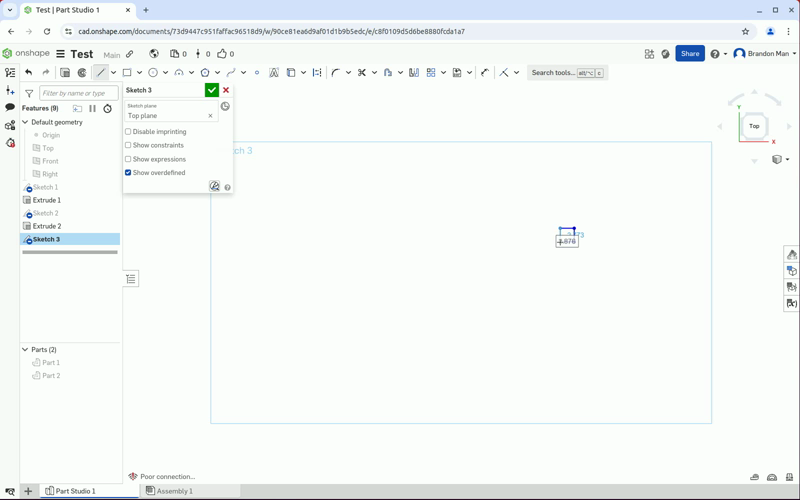
key(esc)
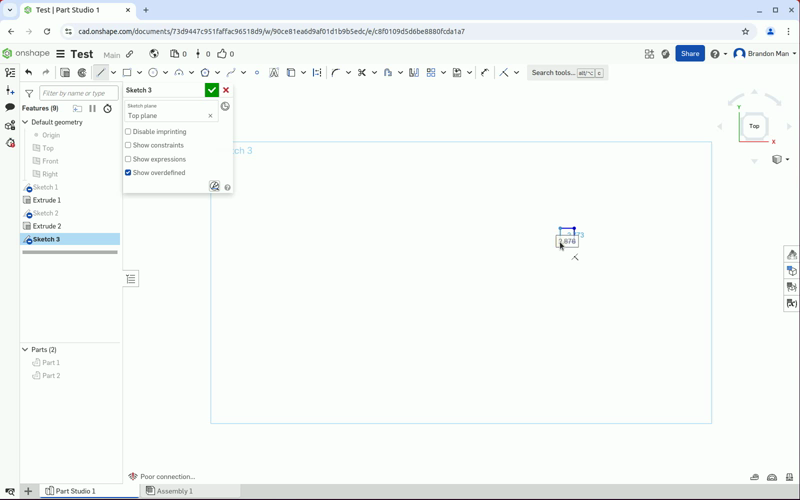
mouse_move(566, 235)
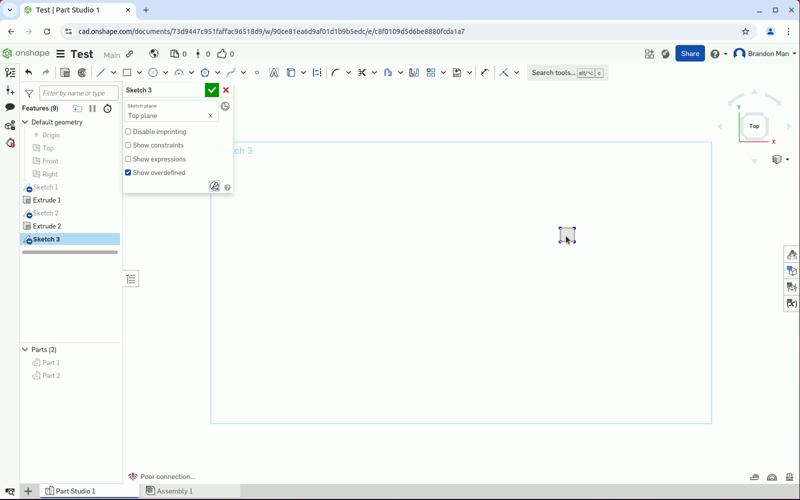
scroll(6)
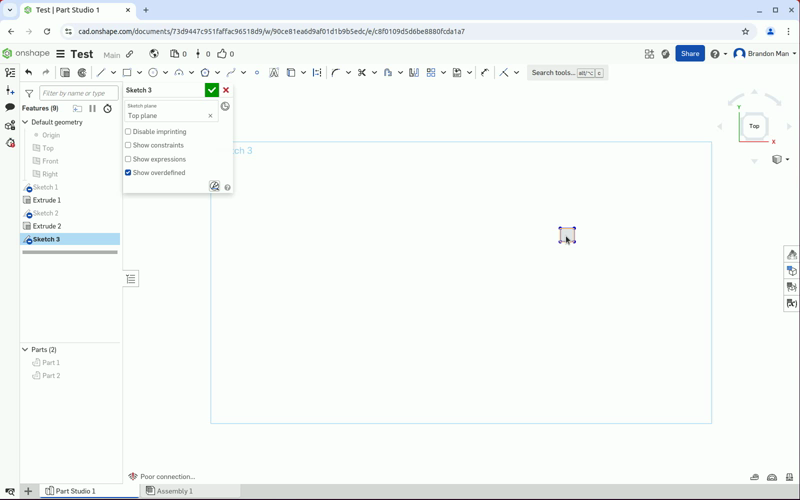
scroll(6)
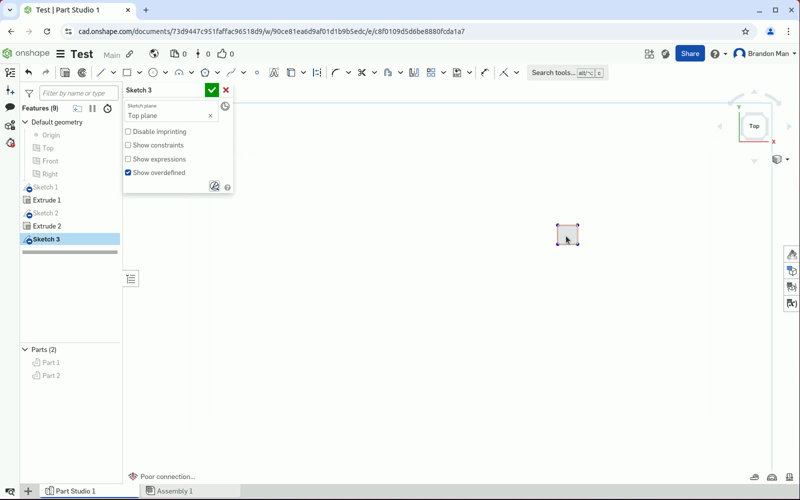
scroll(6)
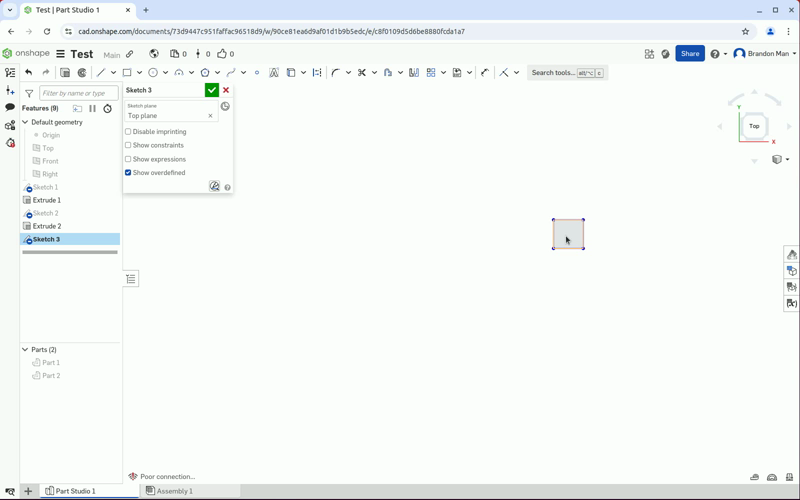
scroll(6)
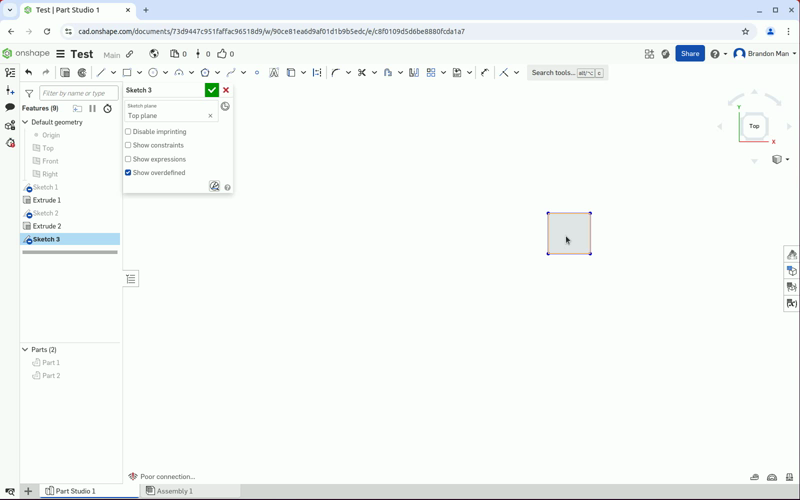
scroll(6)
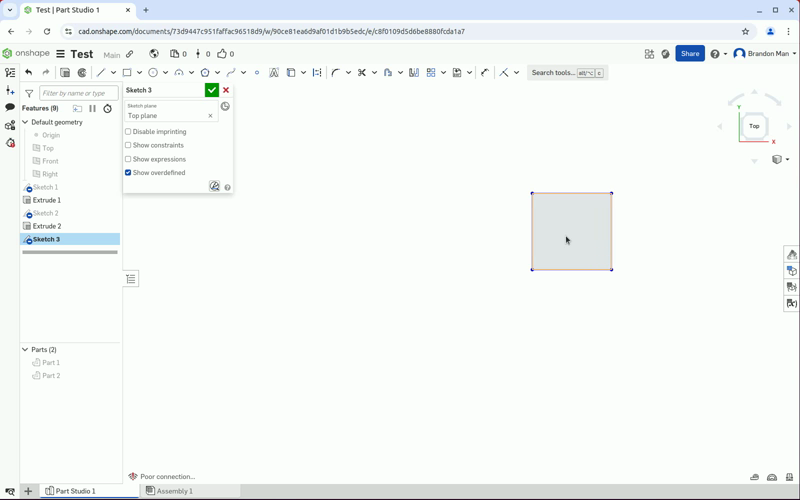
scroll(6)
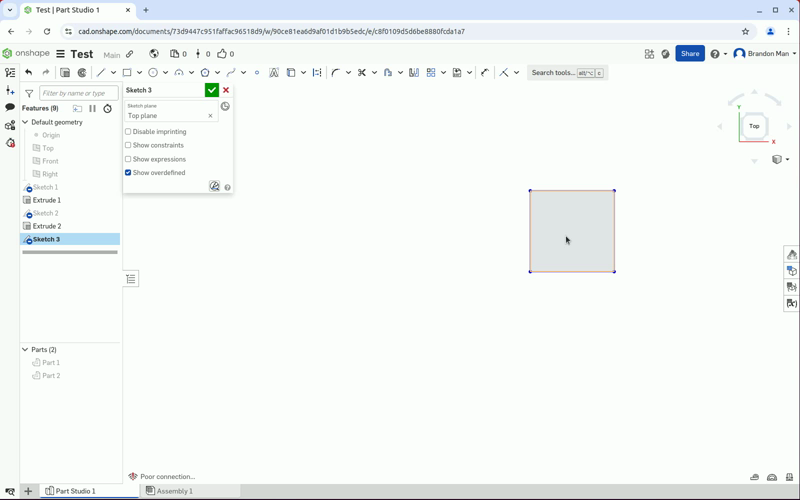
scroll(6)
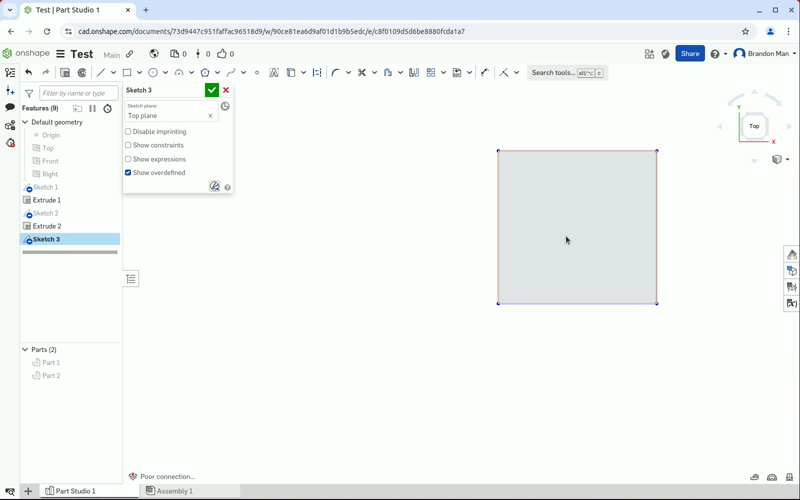
click(566, 235)
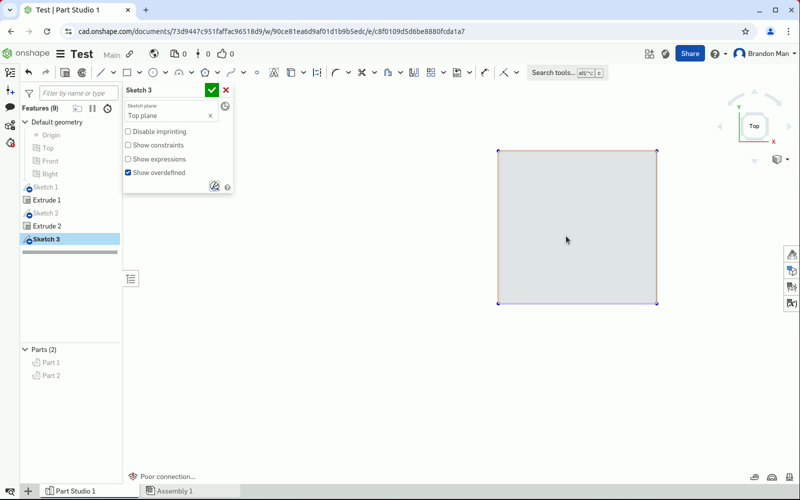
scroll(-6)
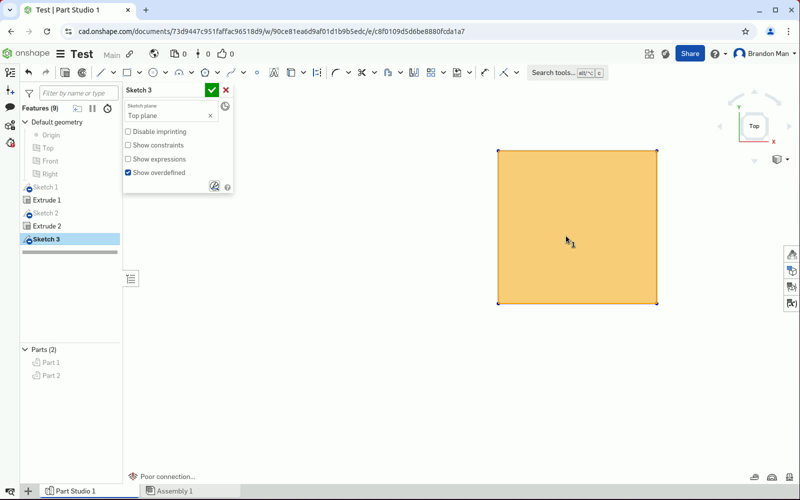
scroll(-6)
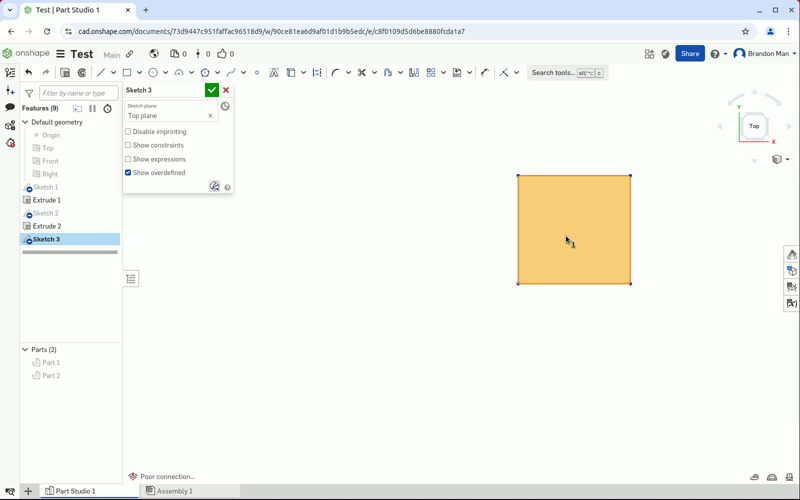
scroll(-6)
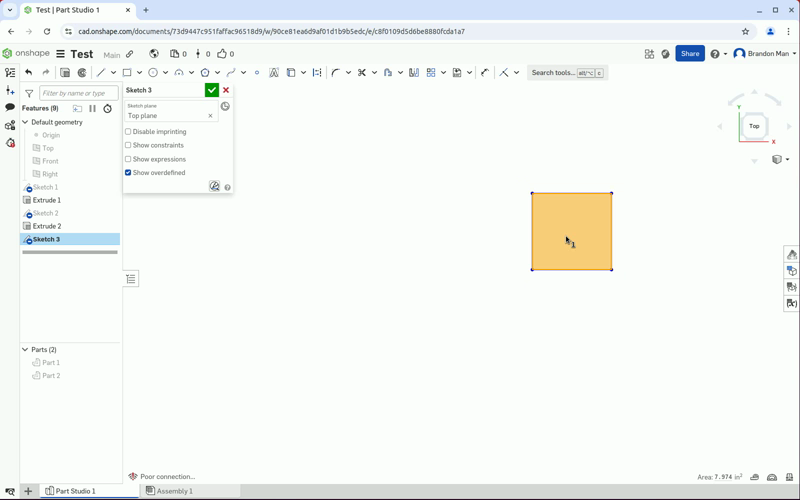
scroll(-6)
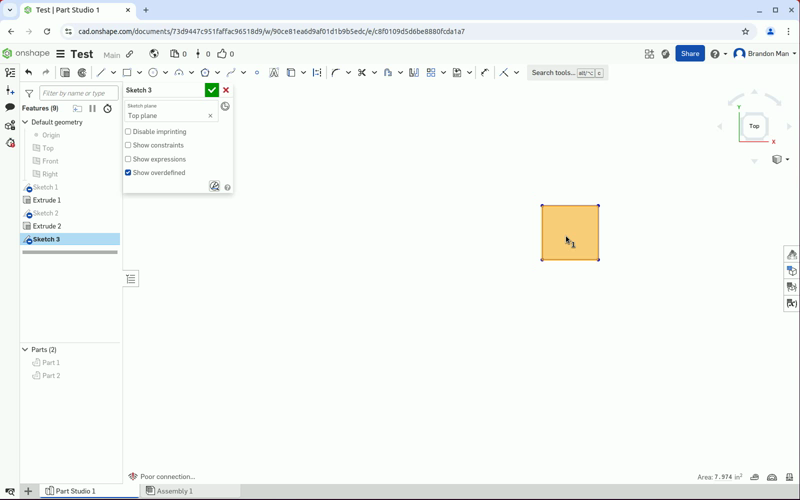
scroll(-6)
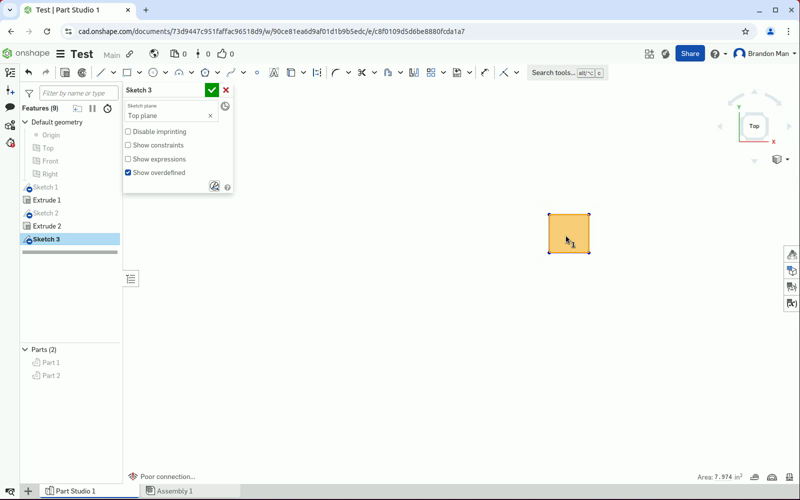
scroll(-6)
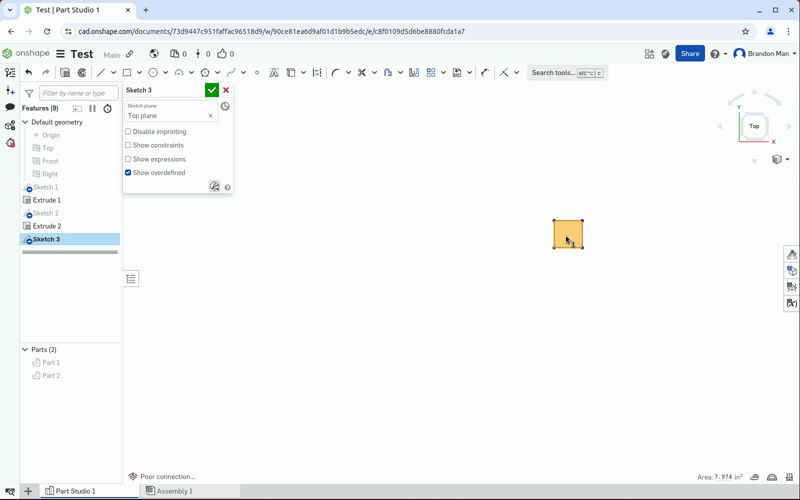
scroll(-6)
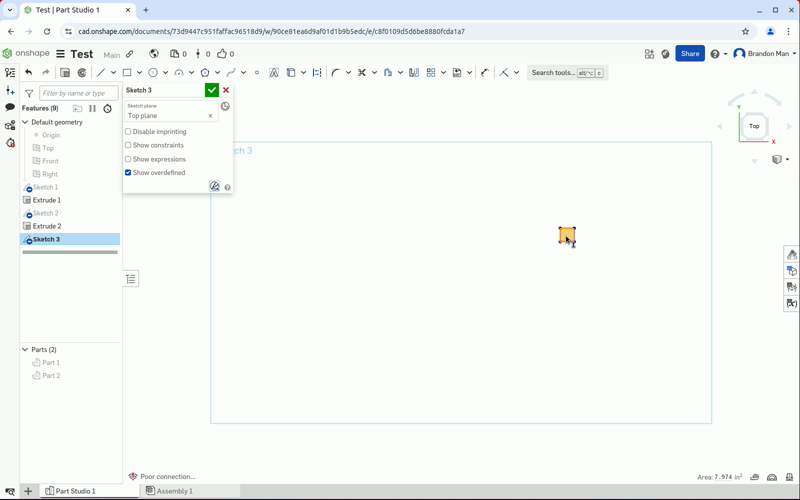
mouse_move(73, 352)
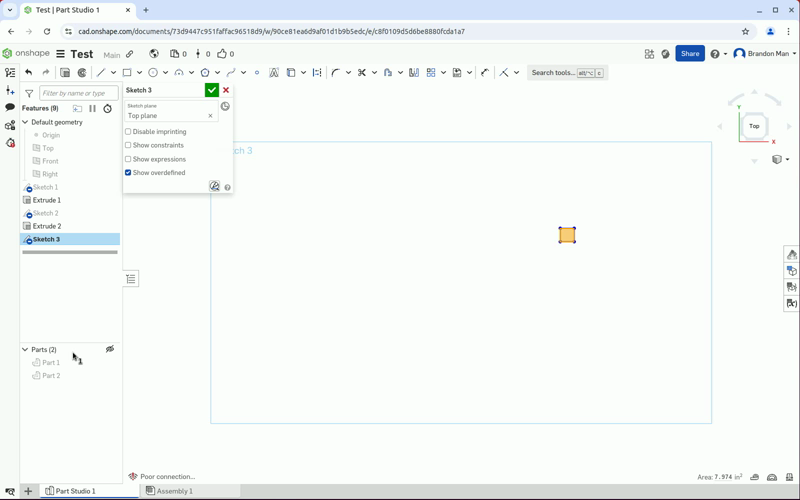
key(shift+y)
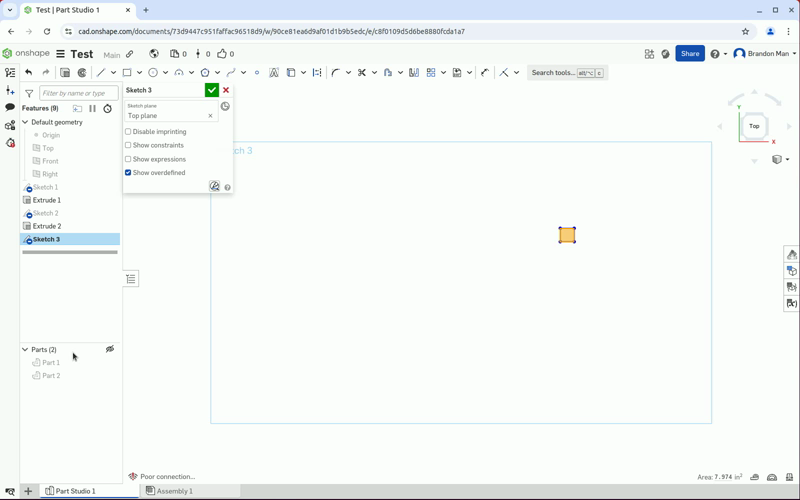
key(shift+e)
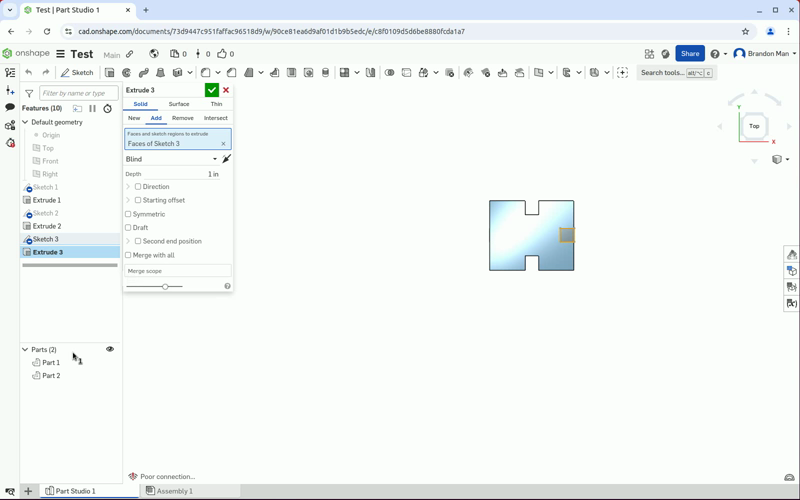
mouse_move(143, 106)
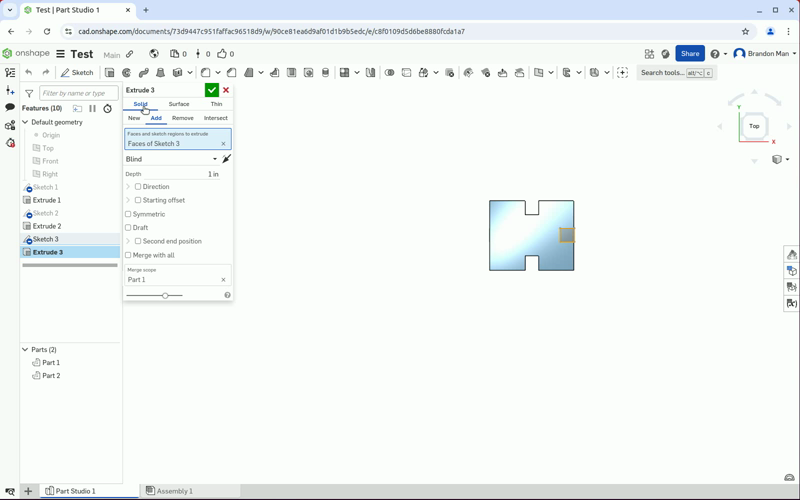
click(143, 106)
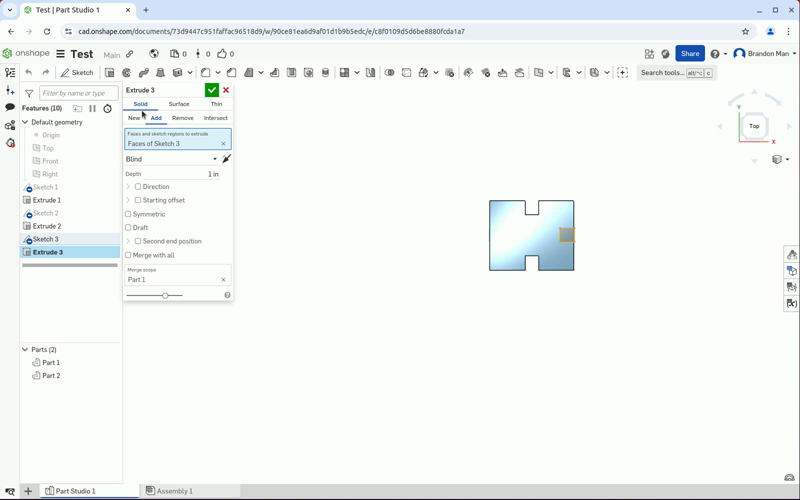
mouse_move(137, 120)
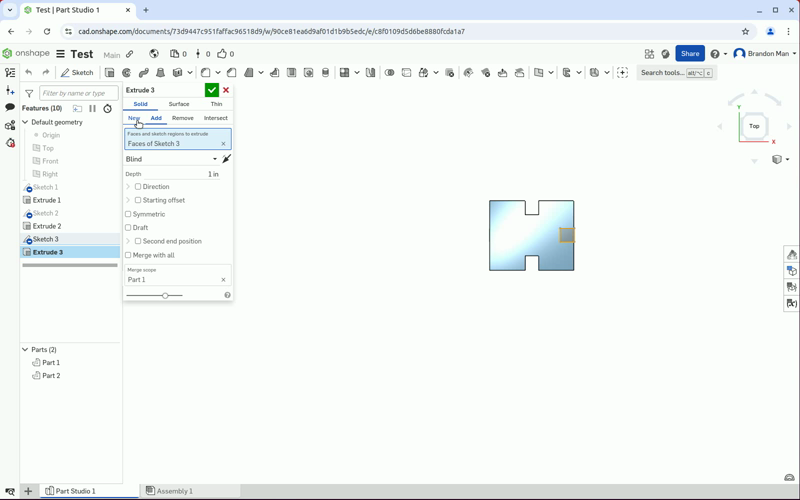
click(137, 120)
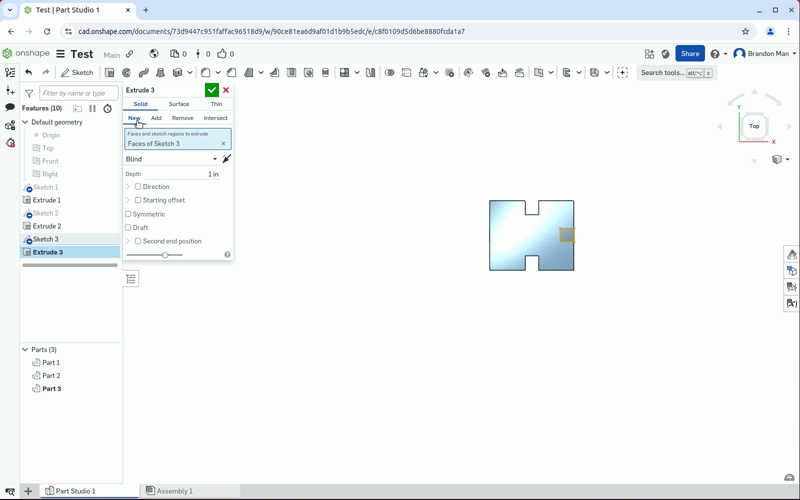
key(tab, 4)
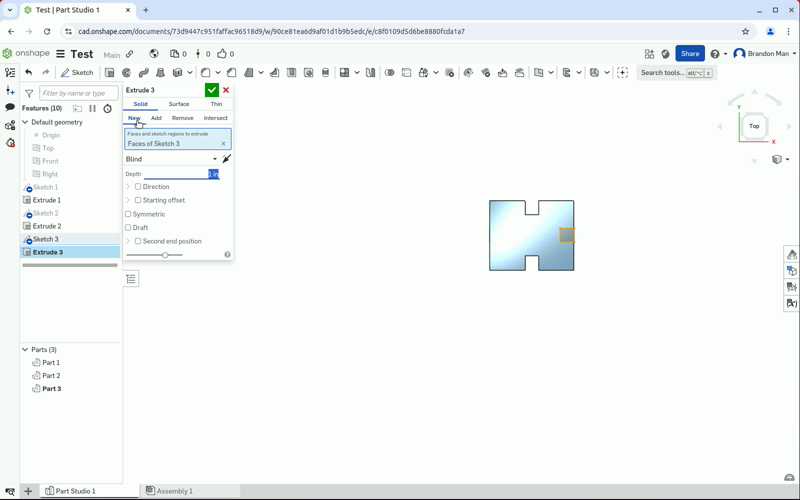
text(-2.648)
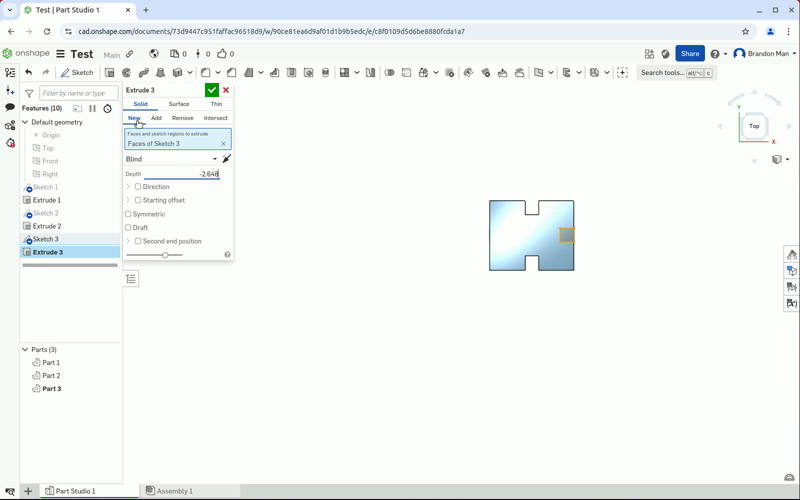
key(enter)
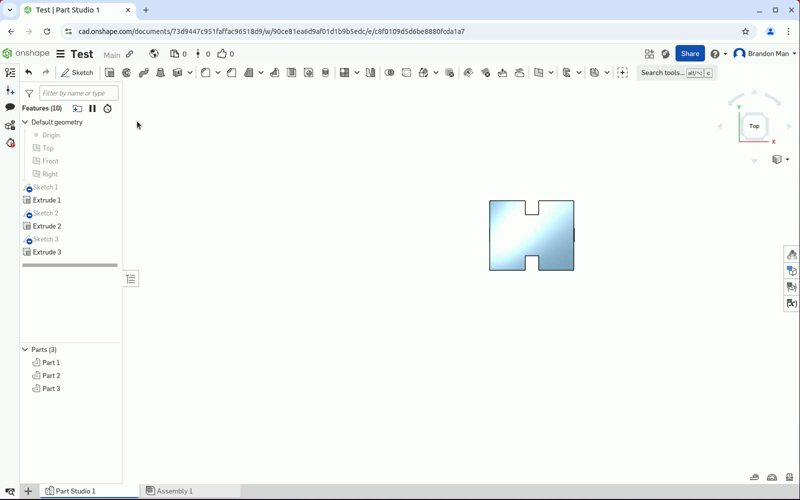
key(shift+h)
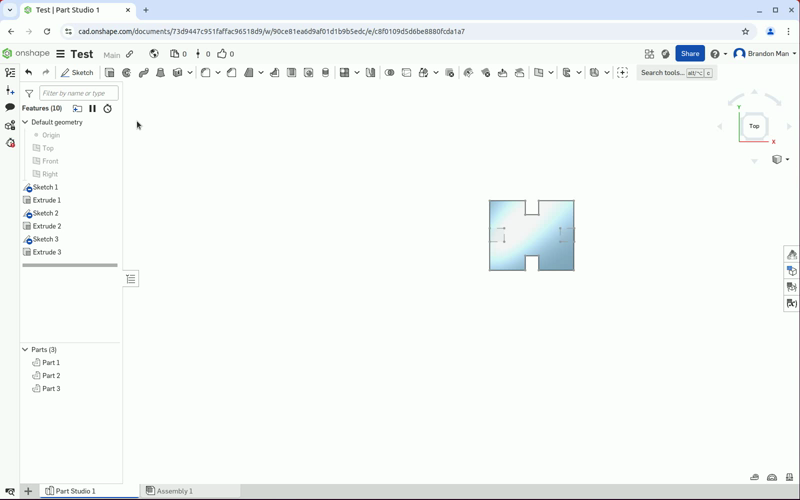
key(shift+h)
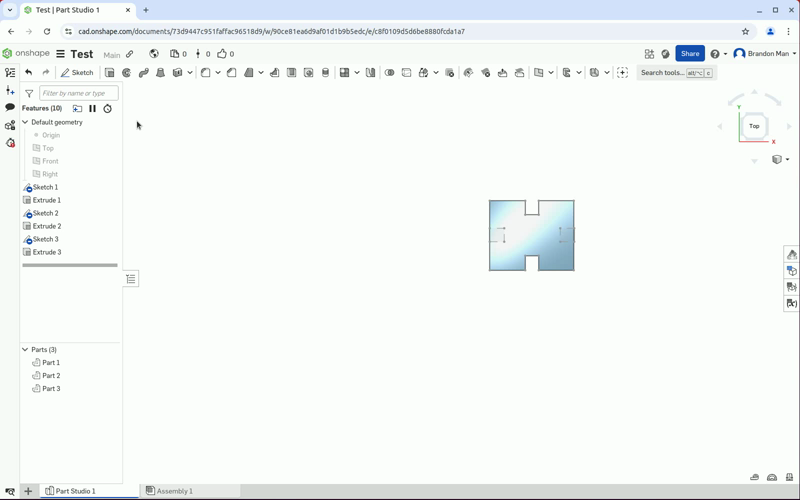
key(shift+7)
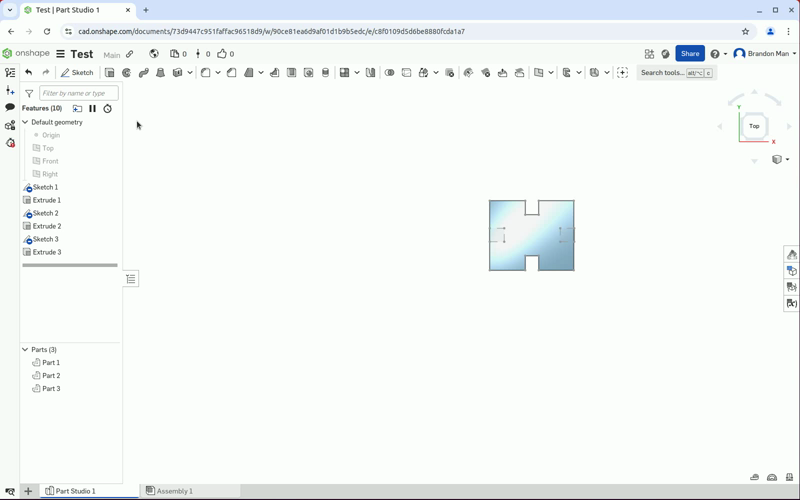
key(up, 3)
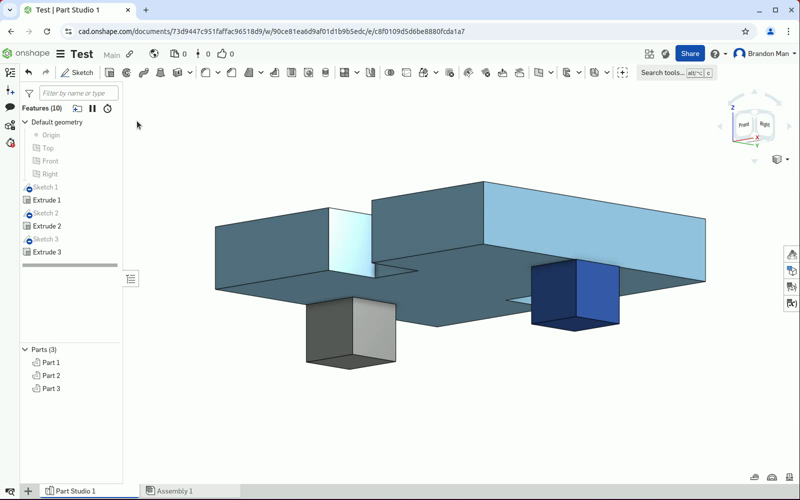
key(left, 3)
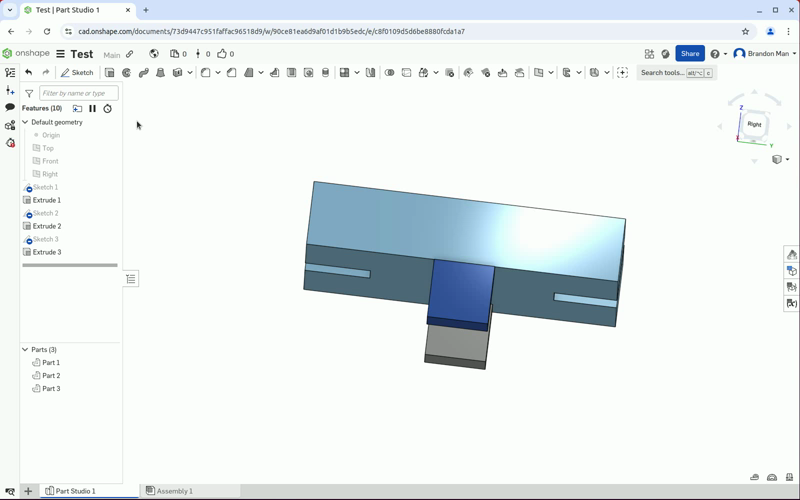
key(right, 3)
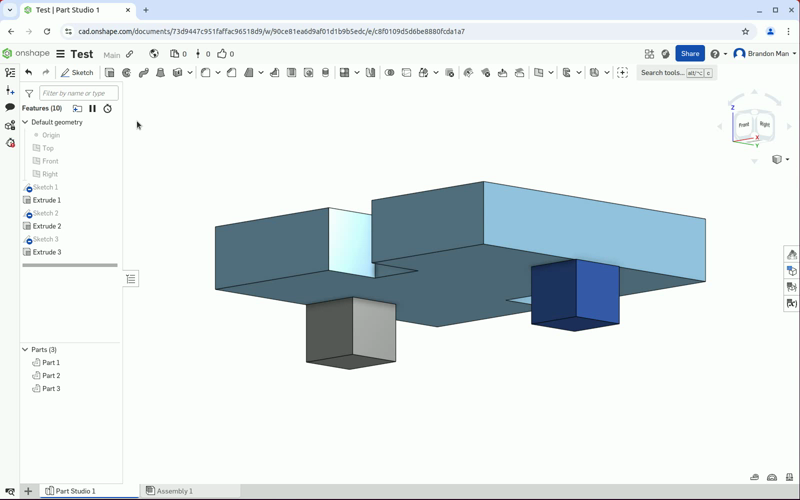
key(down, 3)
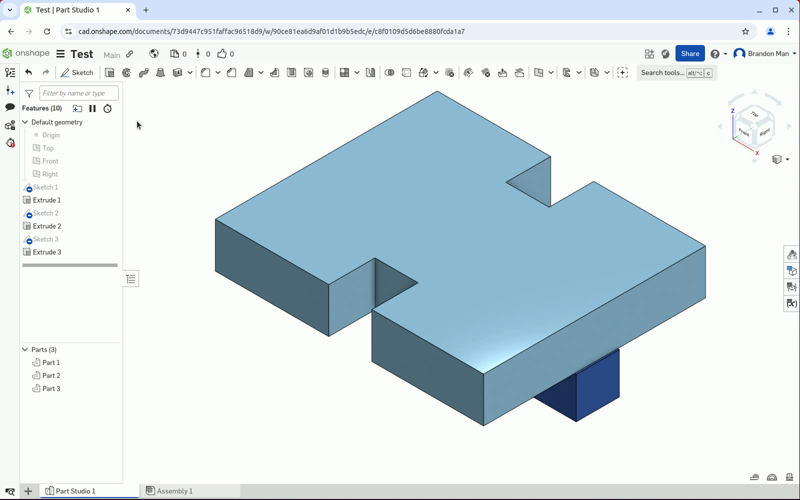
mouse_move(73, 189)
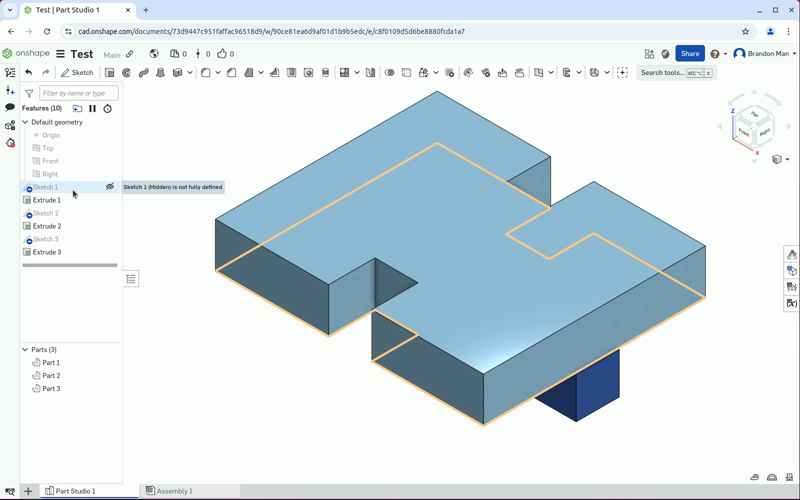
click(73, 189)